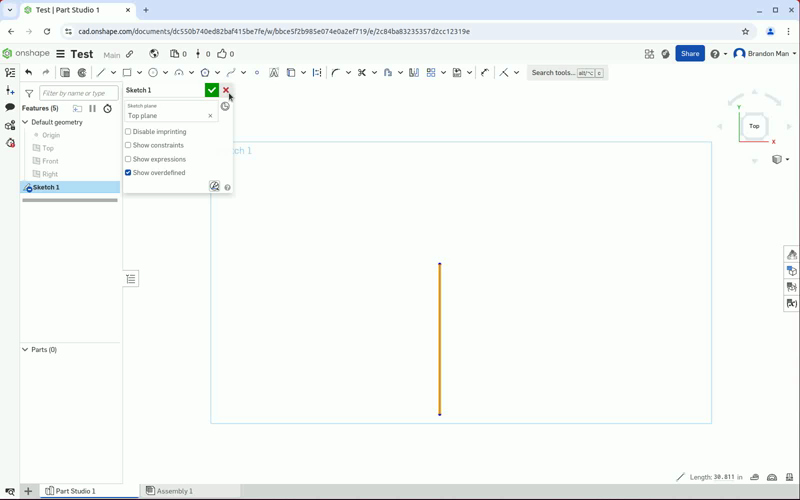
key(shift+h)
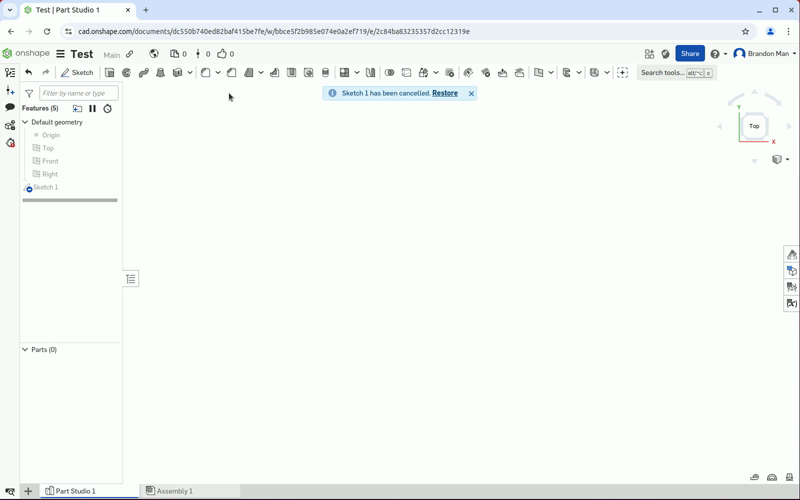
mouse_move(73, 352)
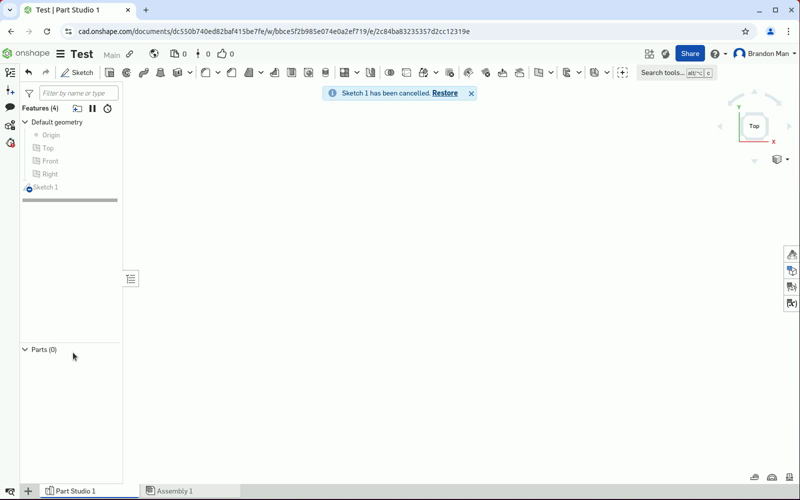
key(y)
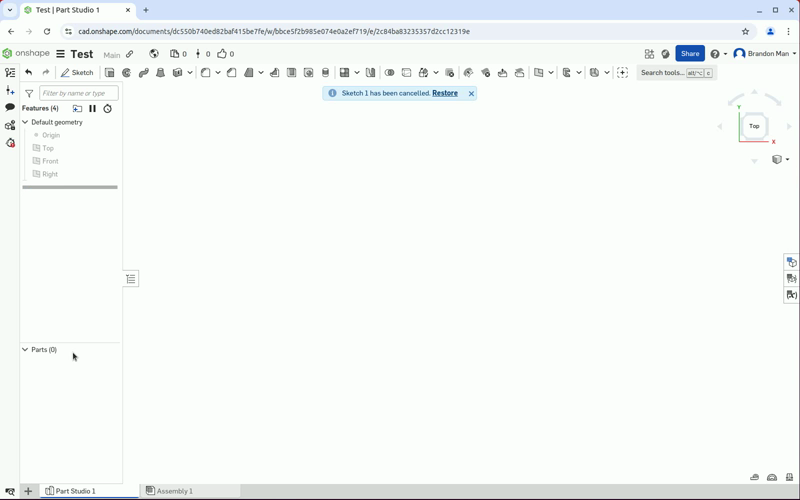
key(shift+p)
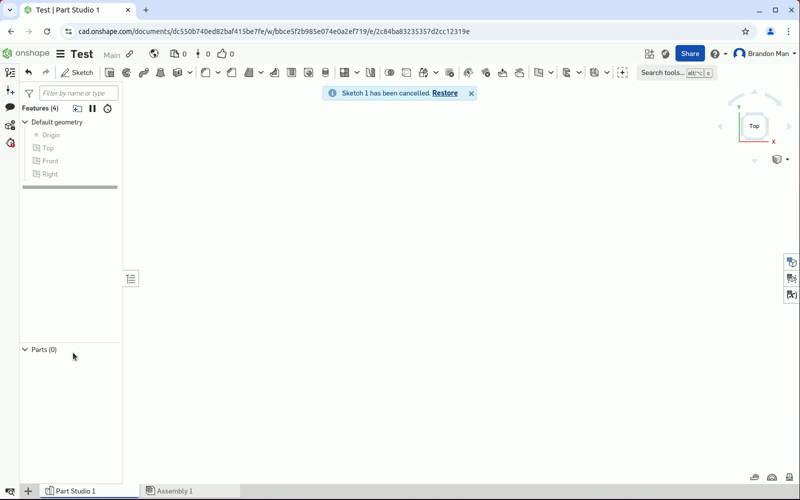
key(space)
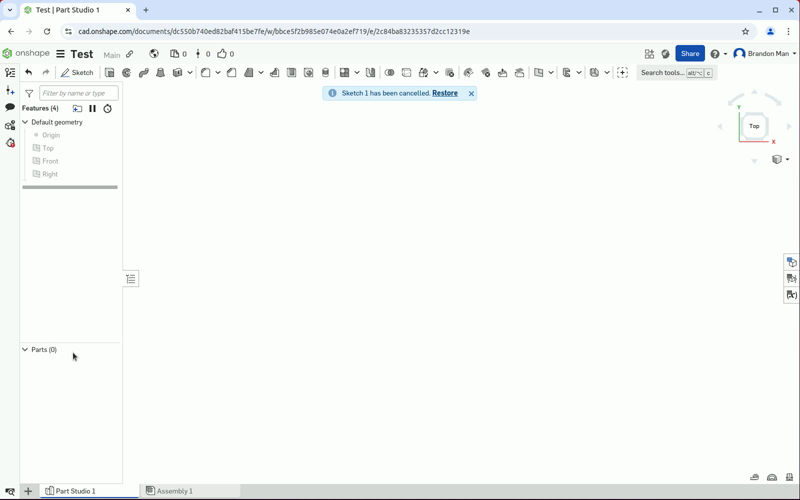
key_down(shift)
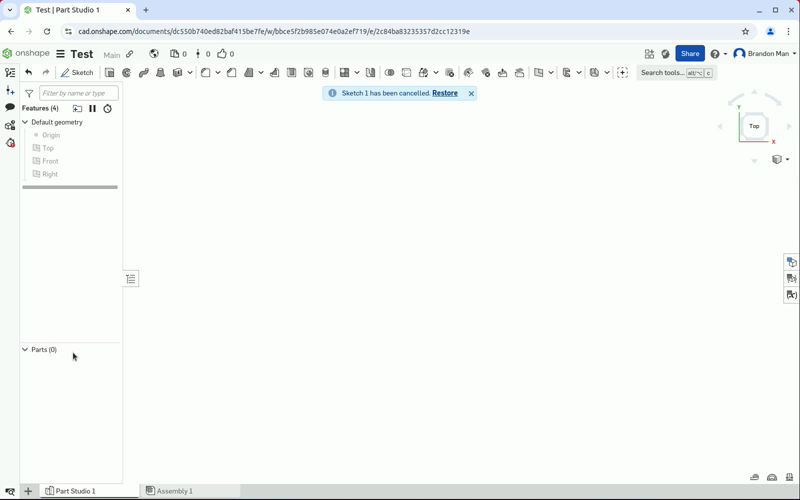
key(up)
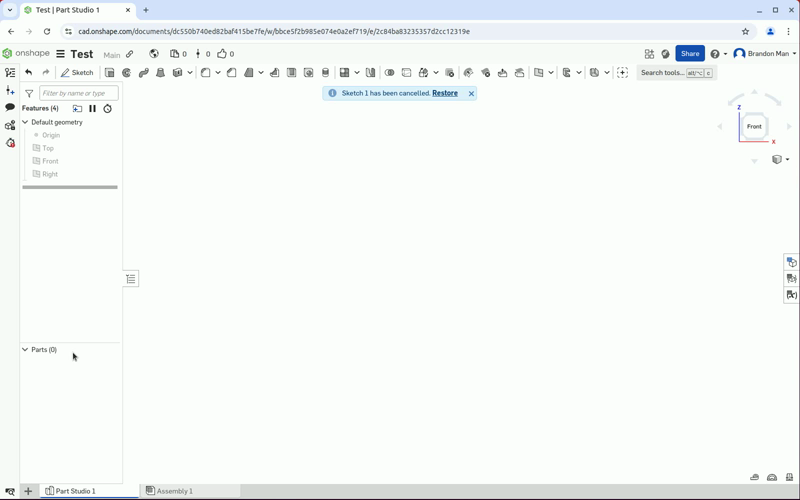
key_up(shift)
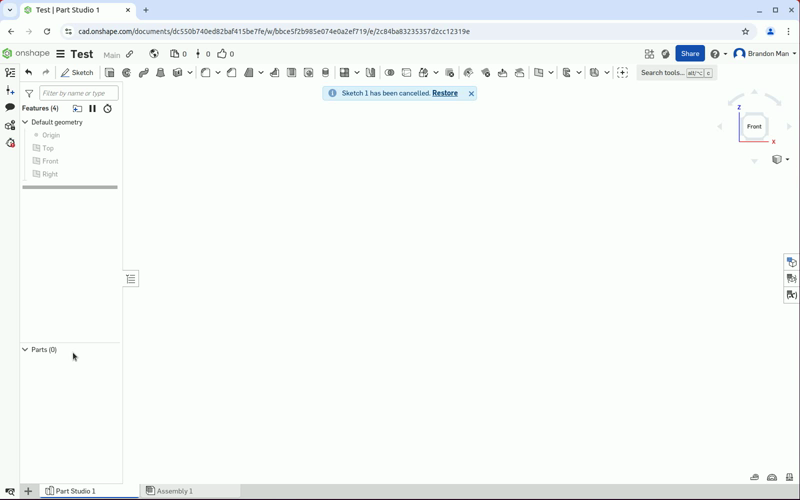
mouse_move(73, 352)
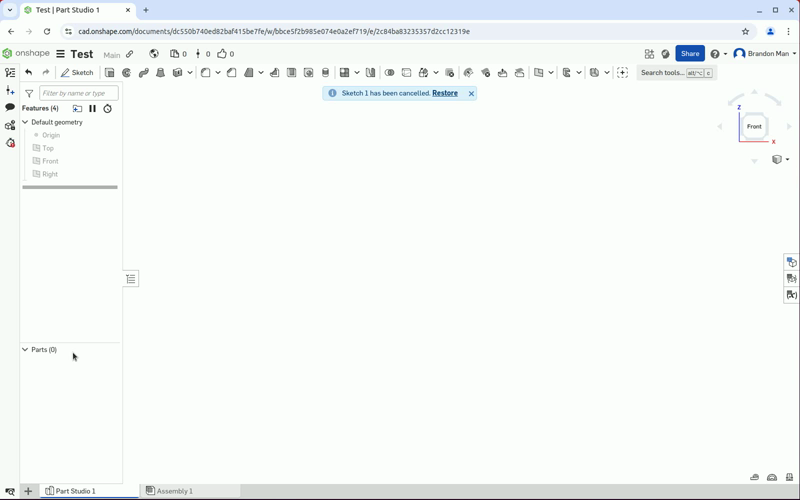
key(shift+y)
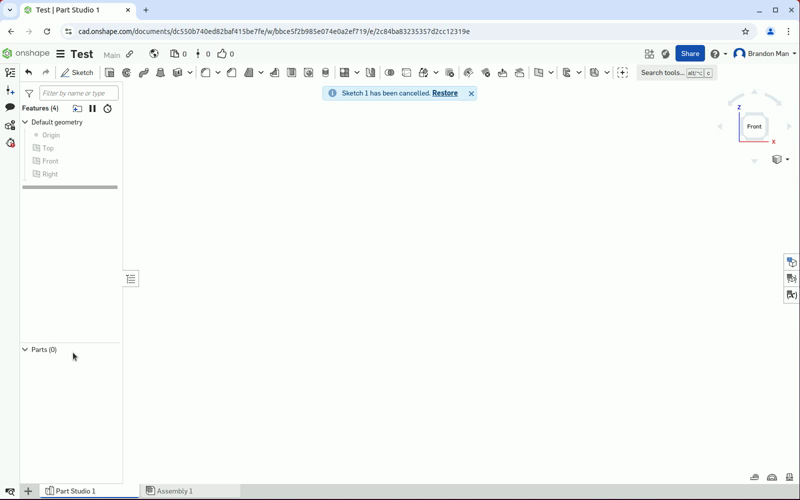
key(shift+s)
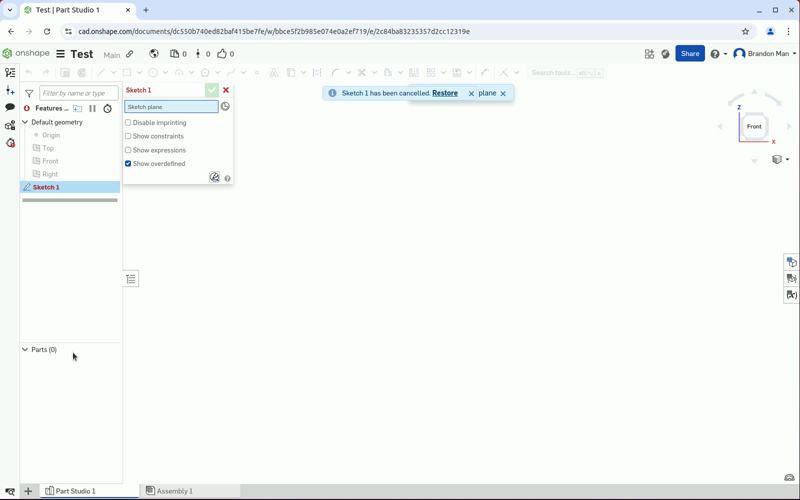
mouse_move(73, 163)
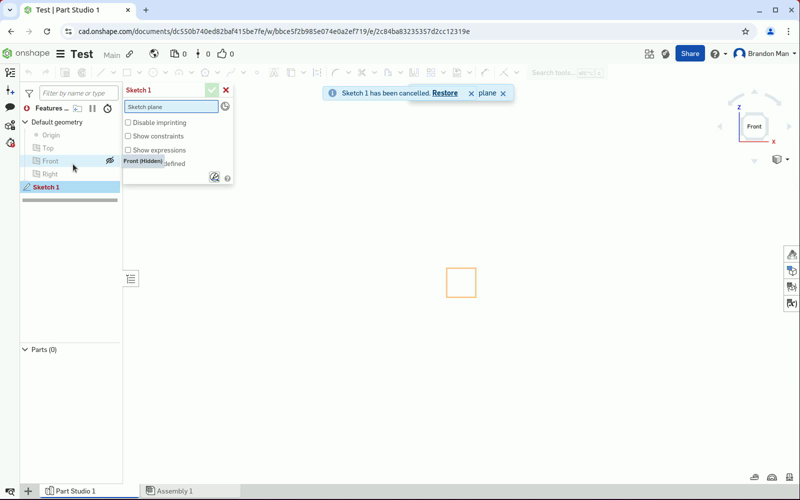
click(73, 163)
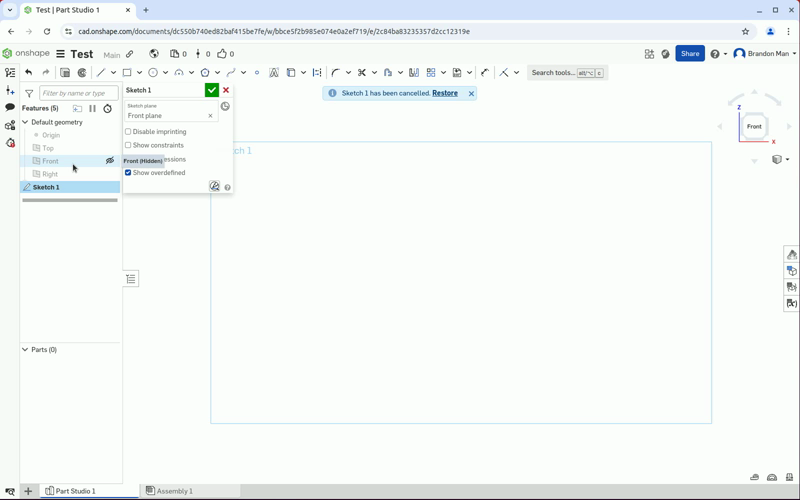
mouse_move(73, 352)
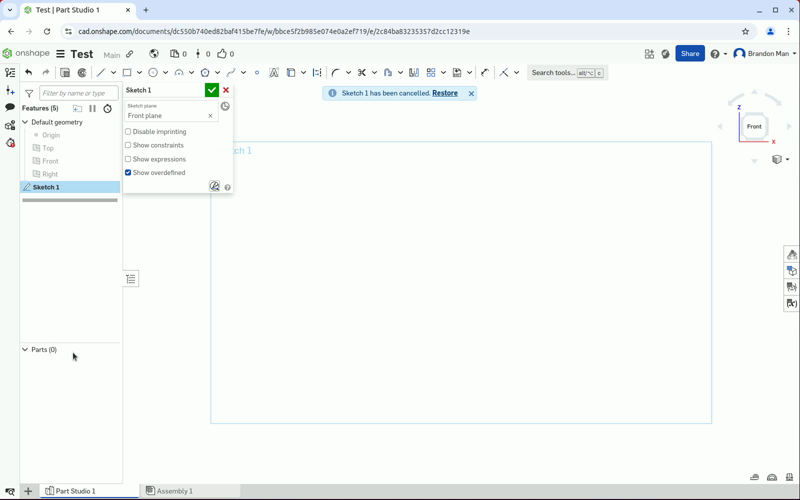
key(y)
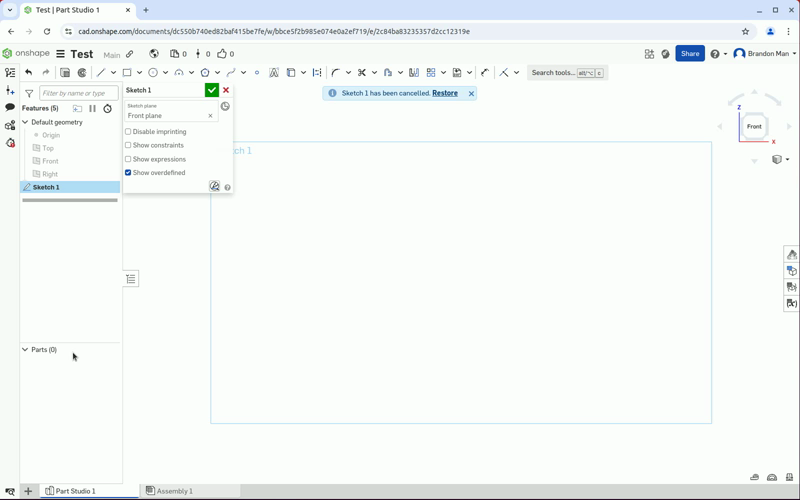
key(l)
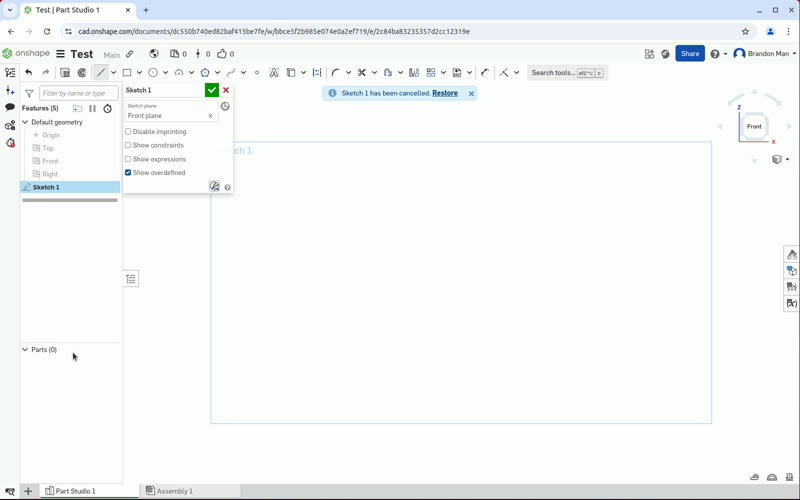
key_down(shift)
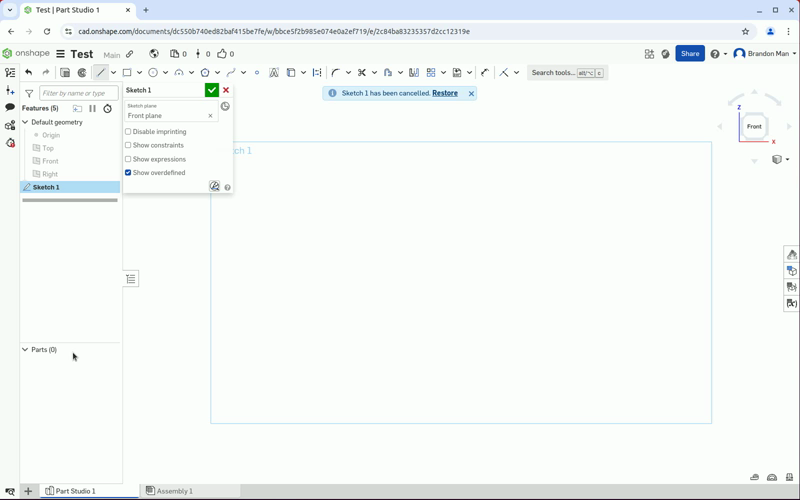
mouse_move(450, 282)
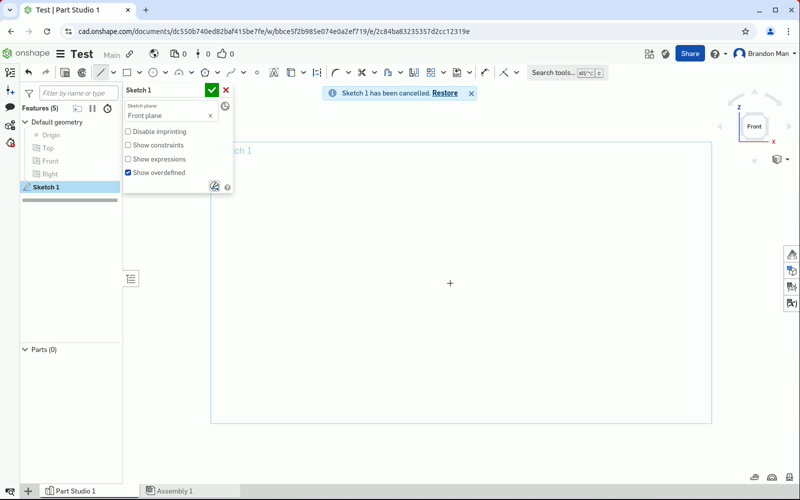
click(450, 282)
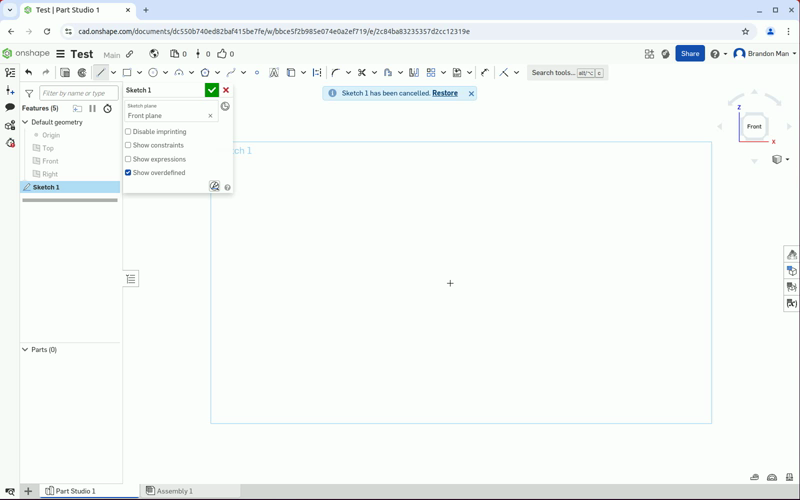
key_up(shift)
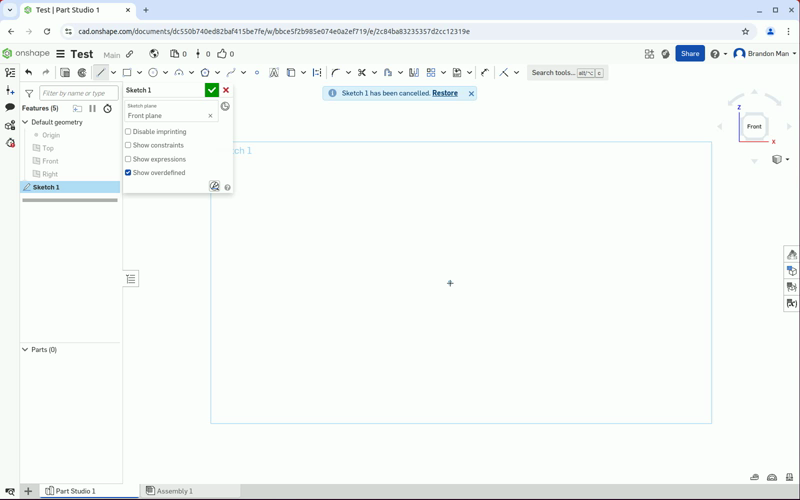
key_down(shift)
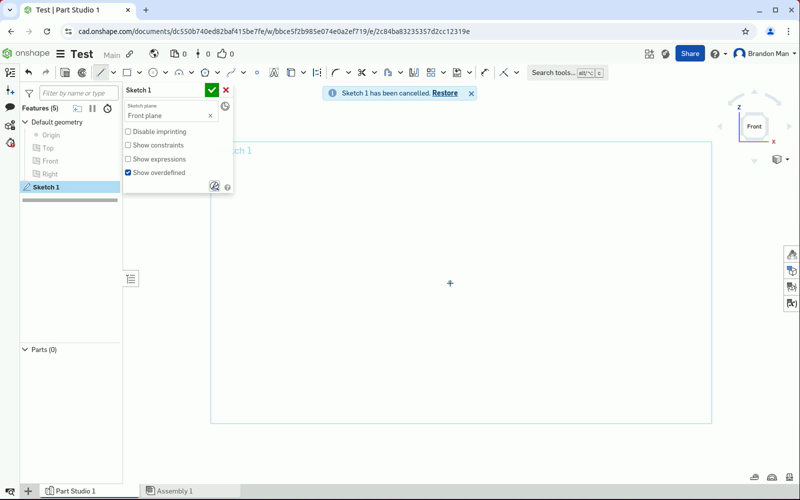
mouse_move(480, 282)
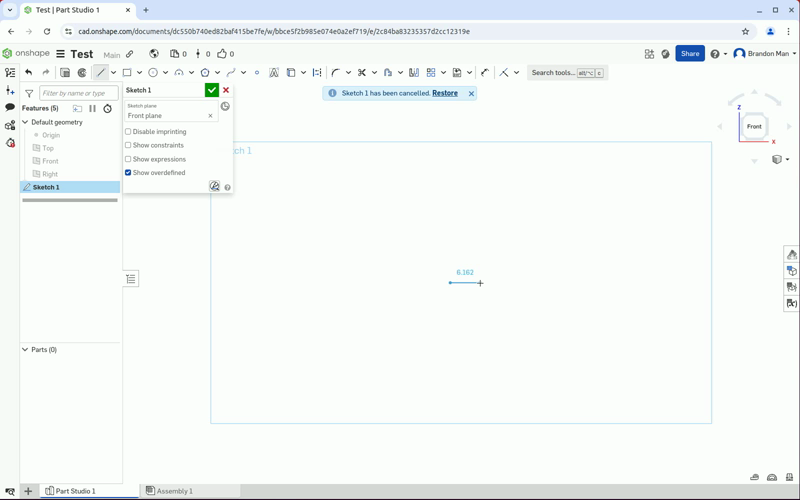
mouse_move(461, 282)
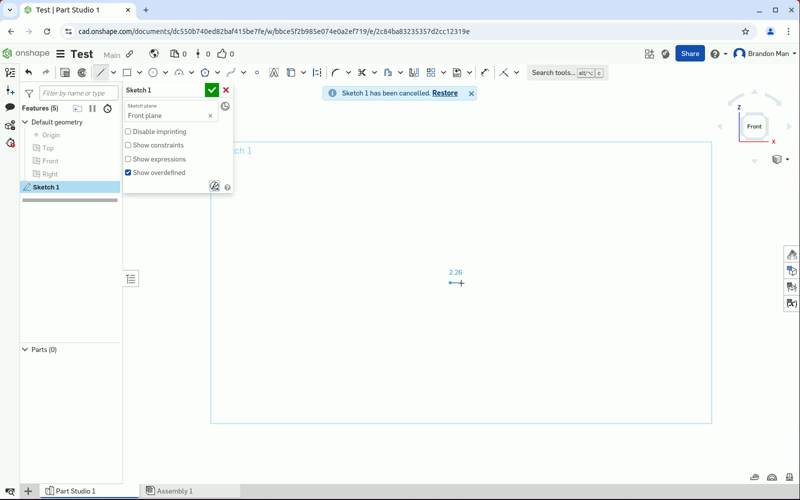
click(461, 282)
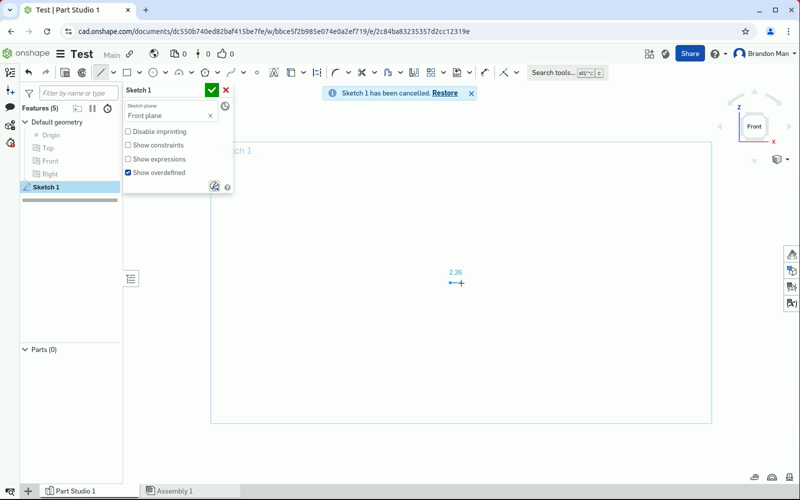
key_up(shift)
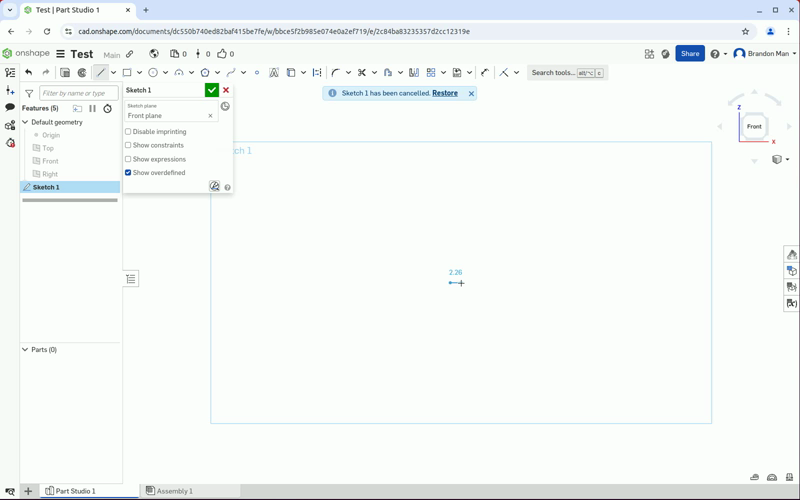
key_down(shift)
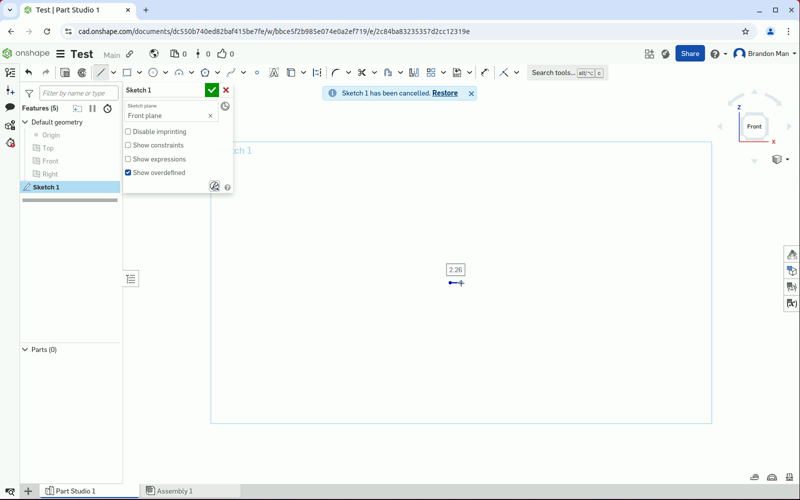
mouse_move(461, 209)
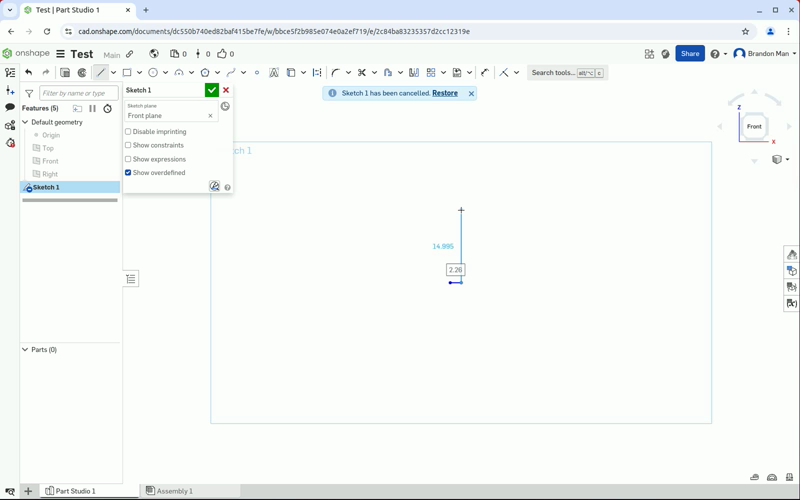
click(461, 209)
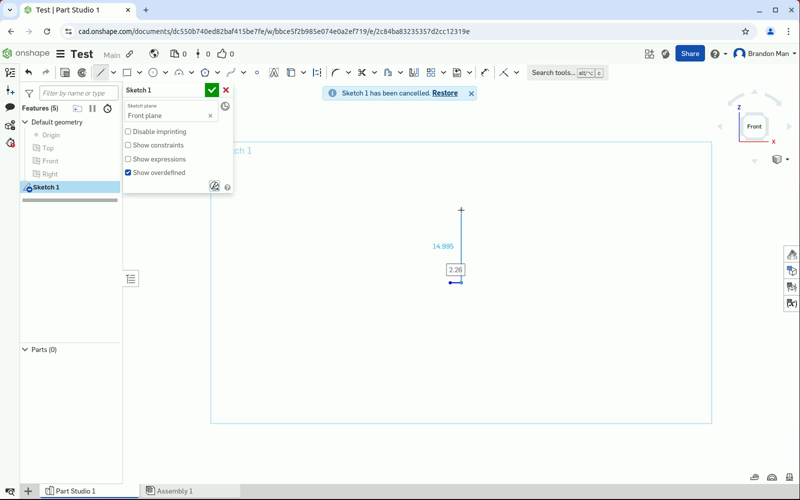
key_up(shift)
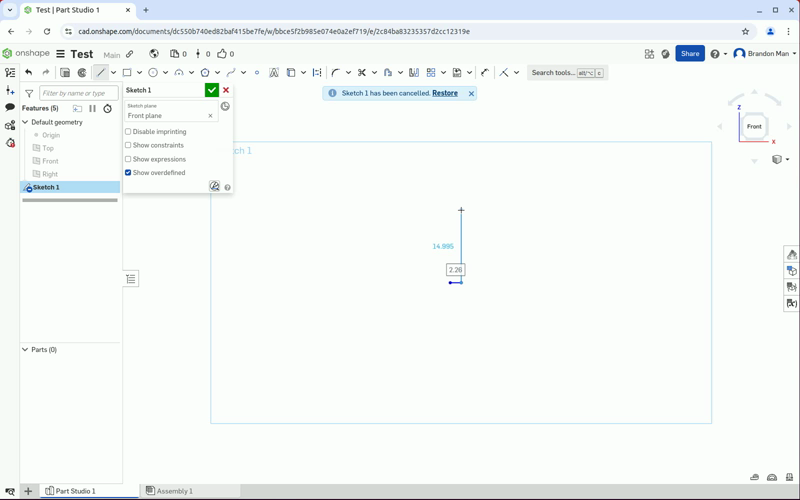
key_down(shift)
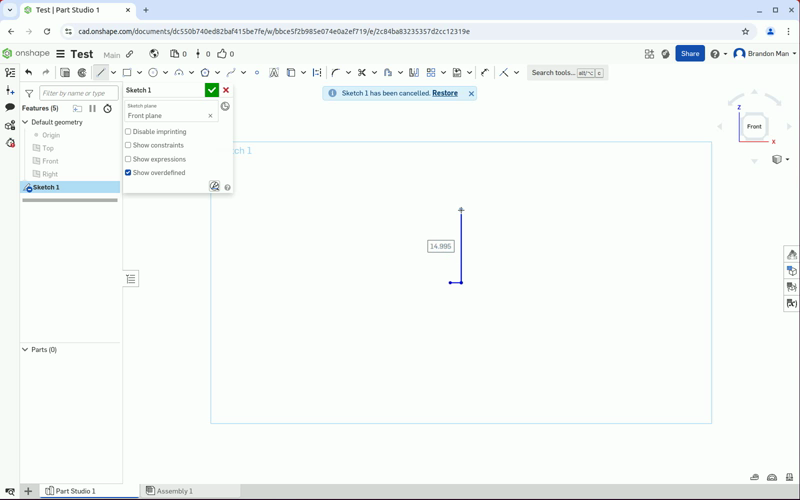
mouse_move(491, 209)
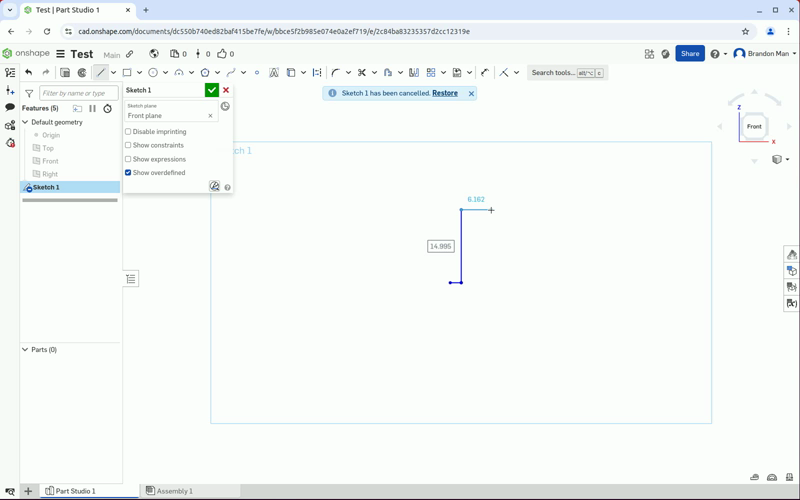
mouse_move(450, 209)
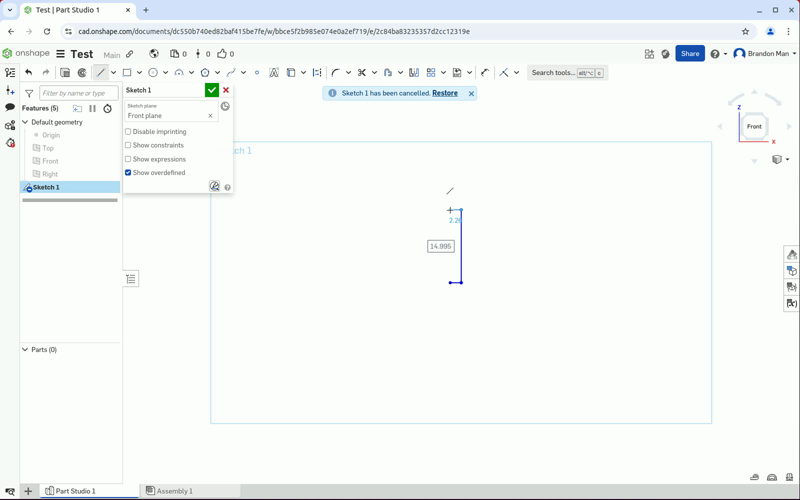
click(450, 209)
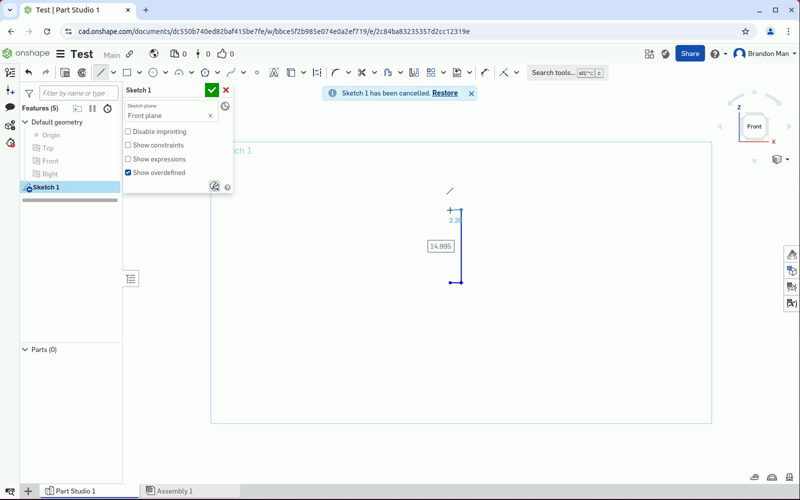
key_up(shift)
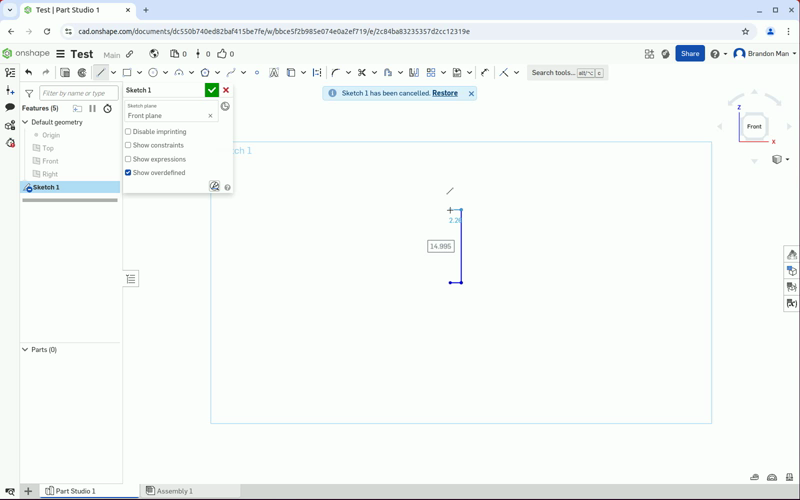
key_down(shift)
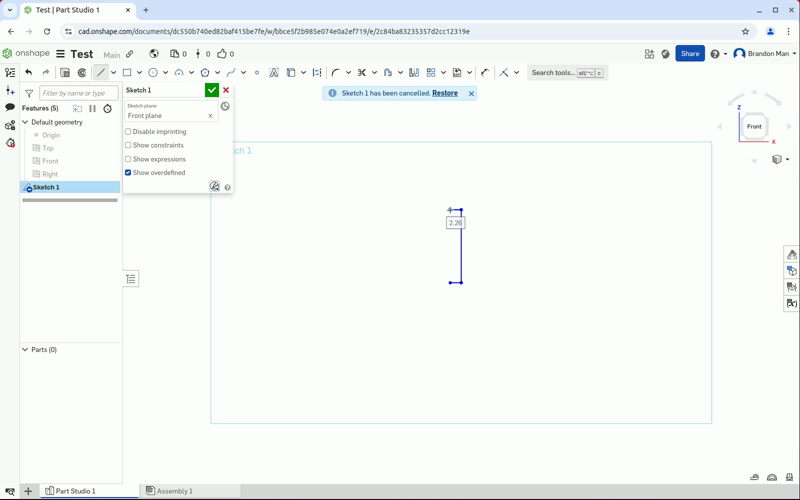
mouse_move(450, 282)
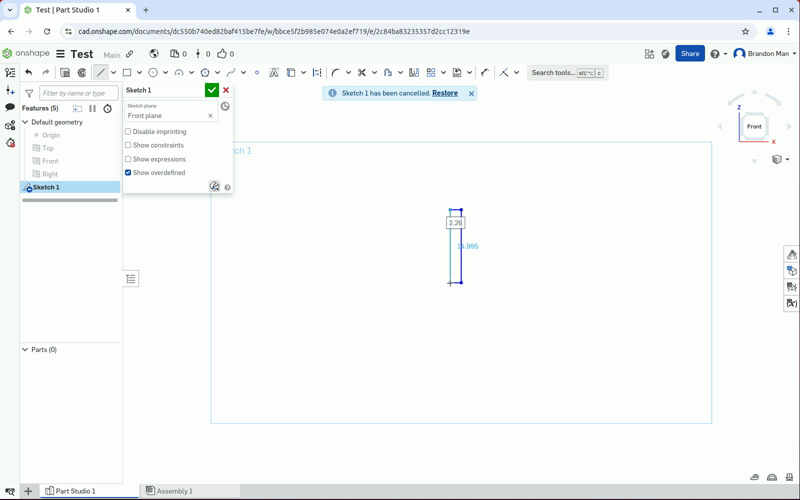
key_up(shift)
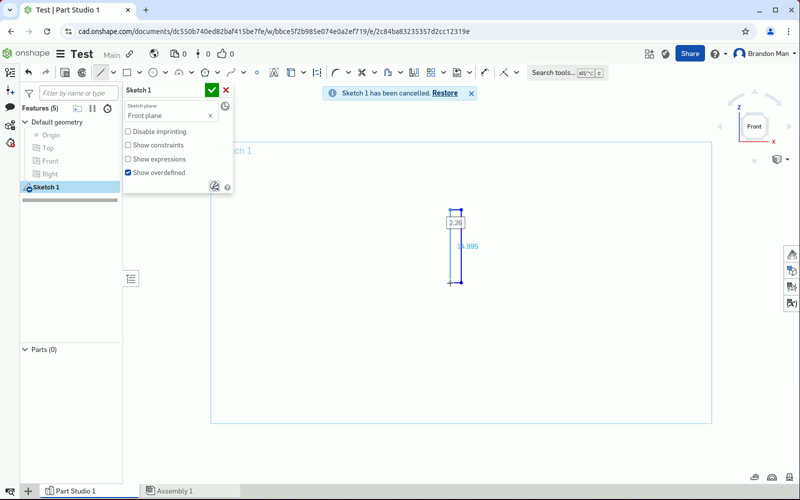
click(450, 282)
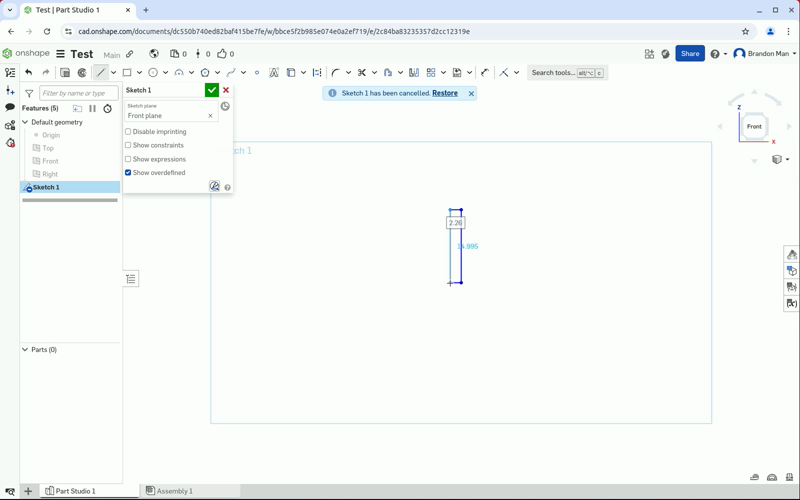
key(esc)
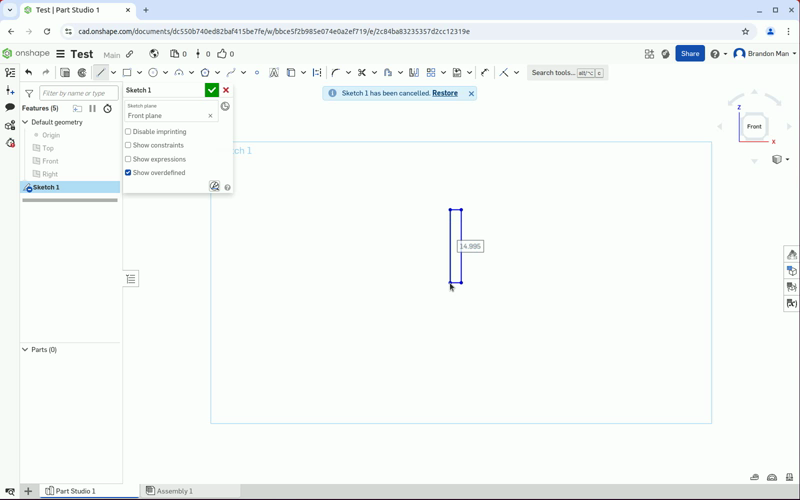
mouse_move(459, 214)
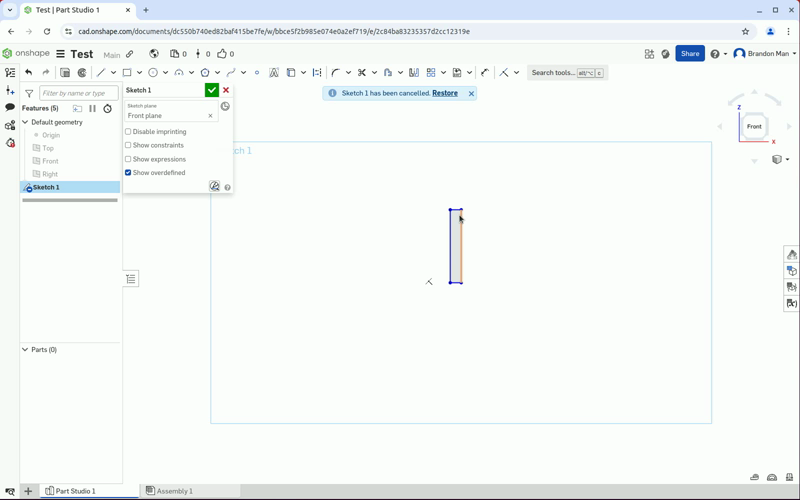
scroll(6)
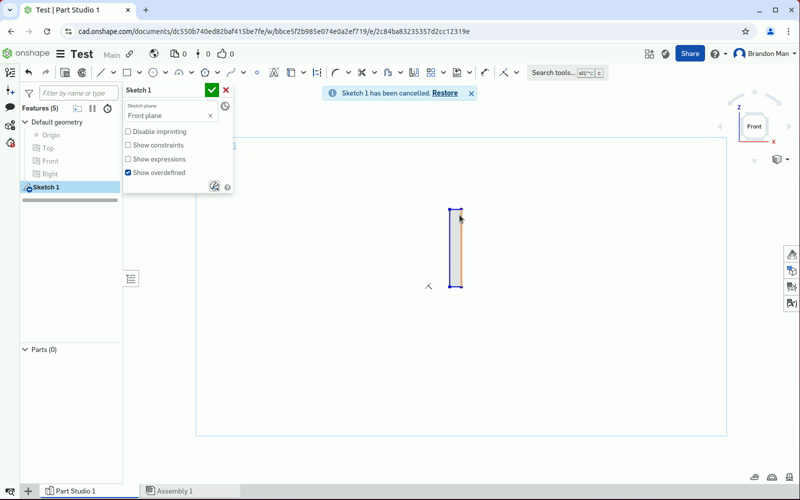
scroll(6)
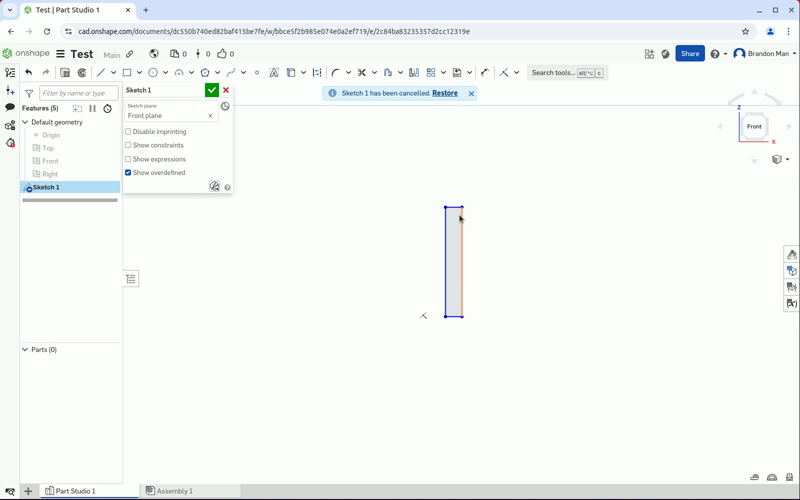
scroll(6)
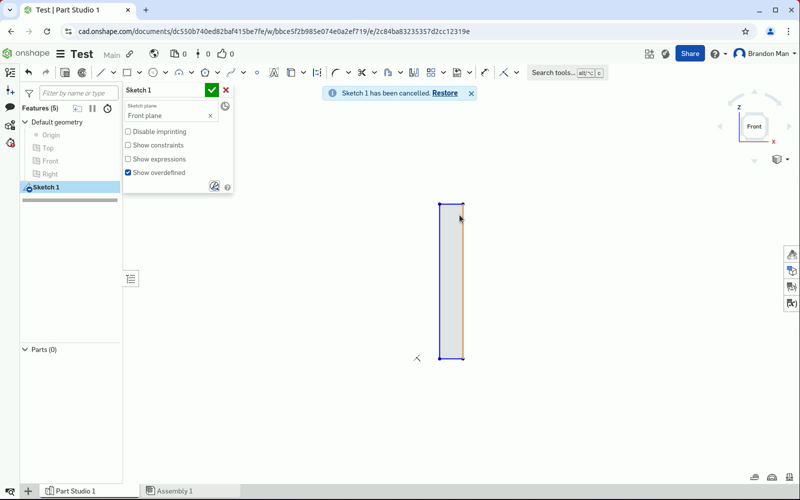
scroll(6)
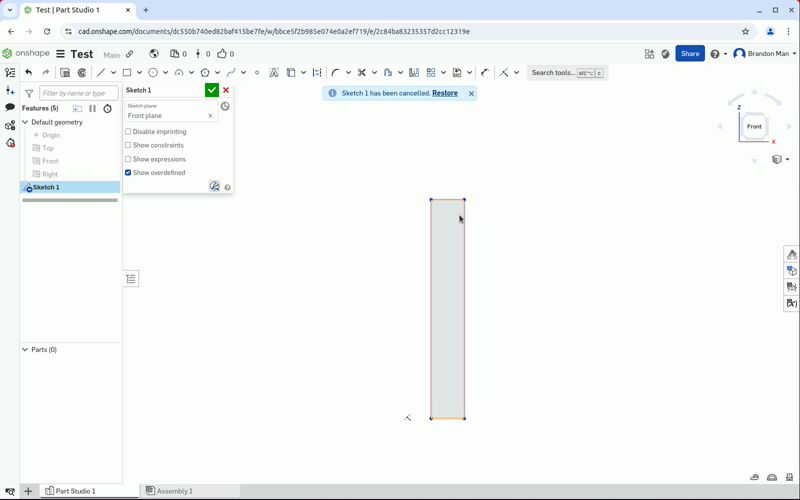
scroll(6)
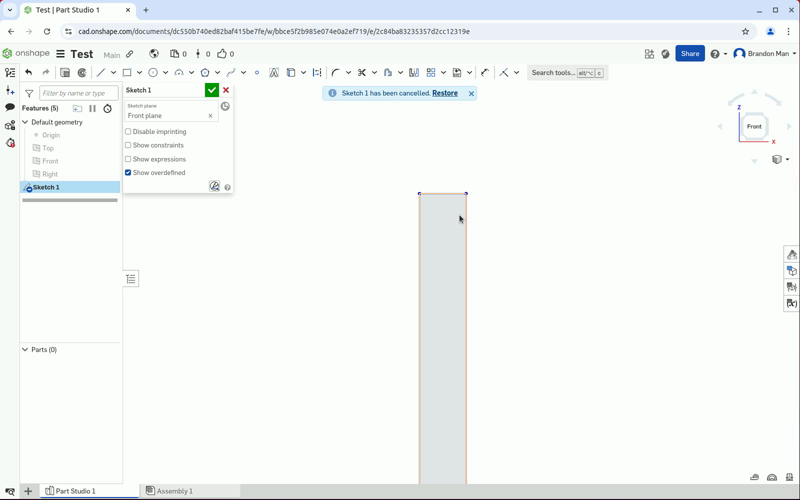
scroll(6)
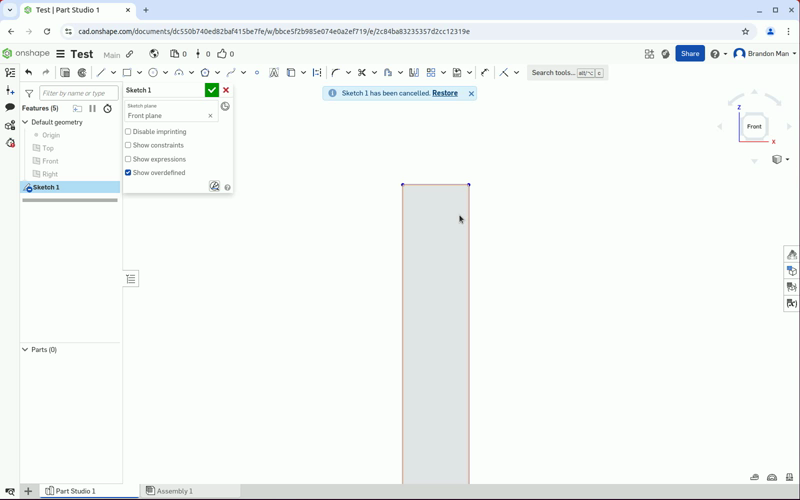
scroll(6)
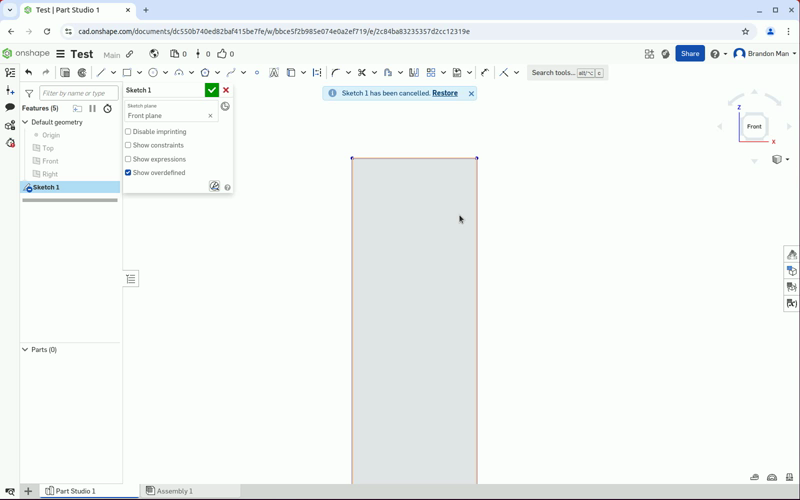
click(459, 214)
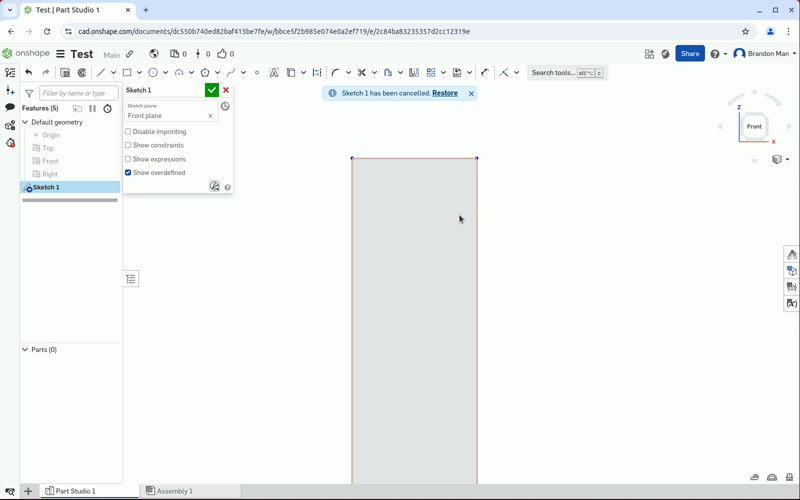
scroll(-6)
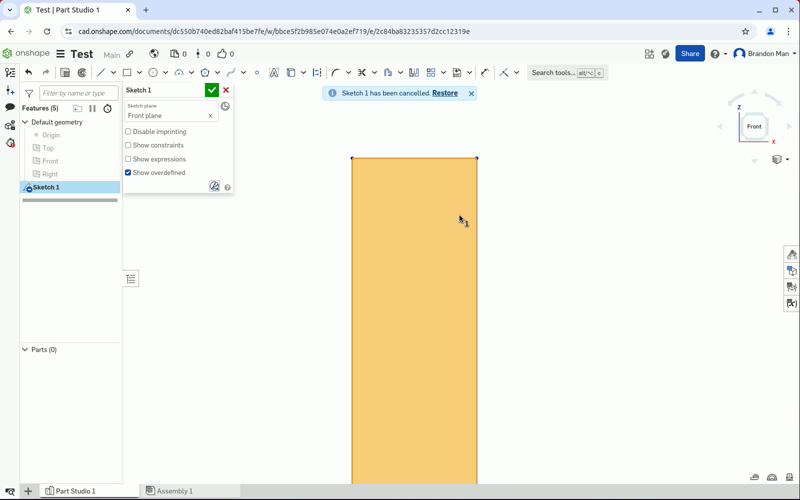
scroll(-6)
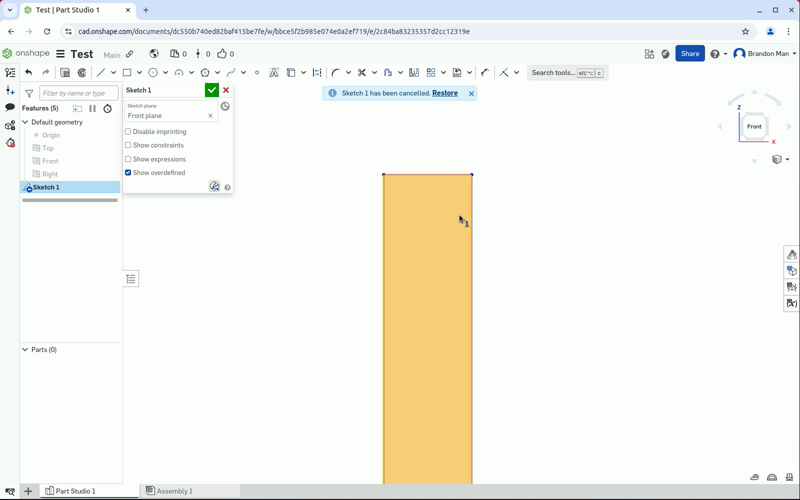
scroll(-6)
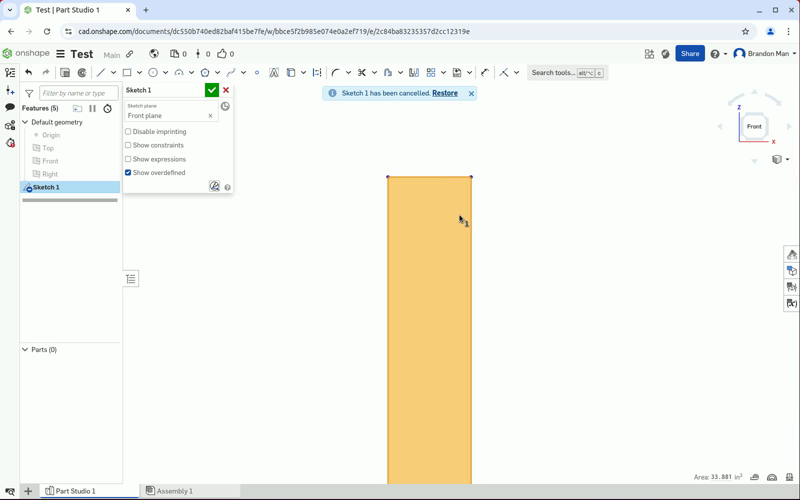
scroll(-6)
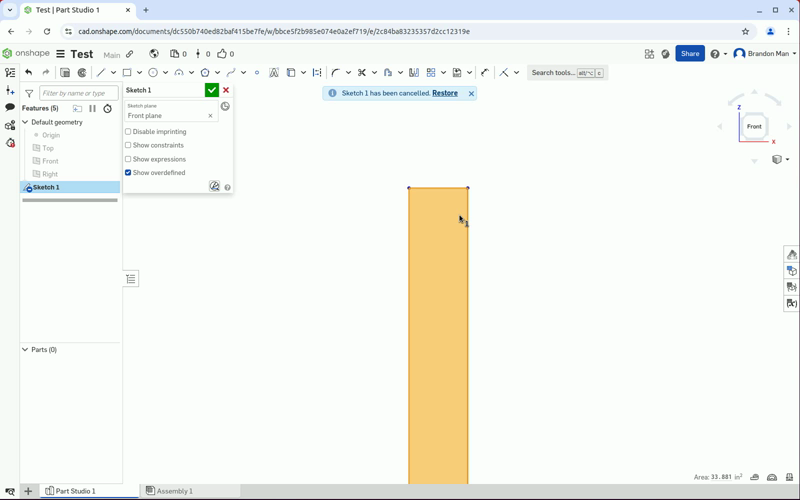
scroll(-6)
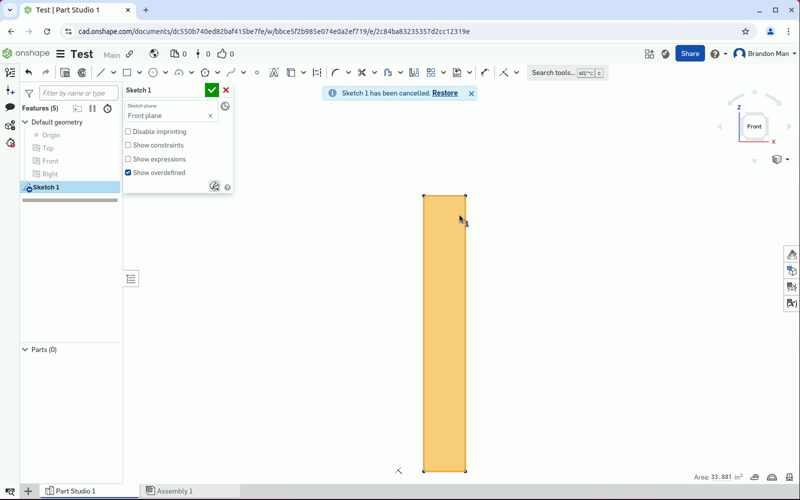
scroll(-6)
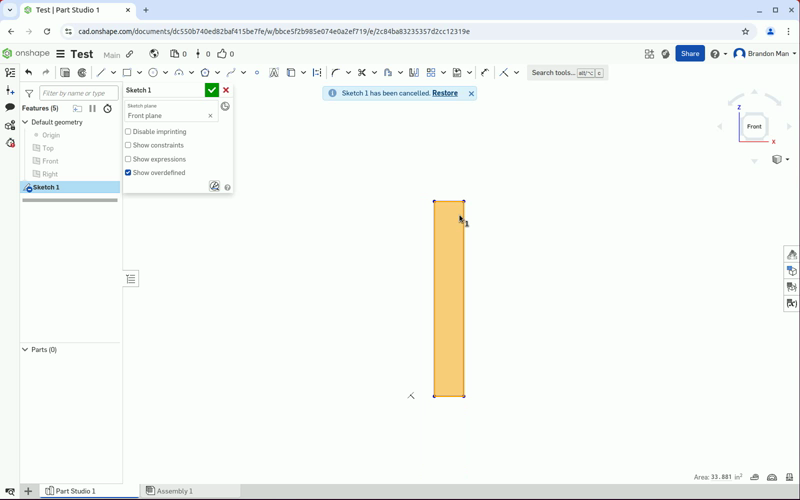
scroll(-6)
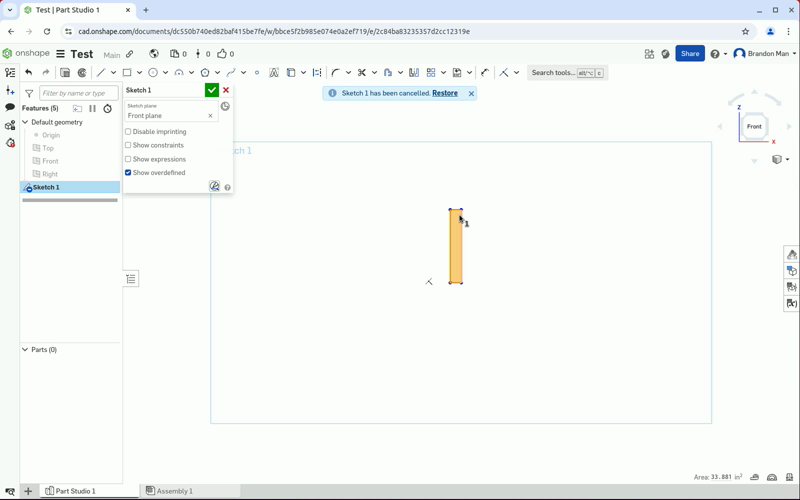
mouse_move(73, 352)
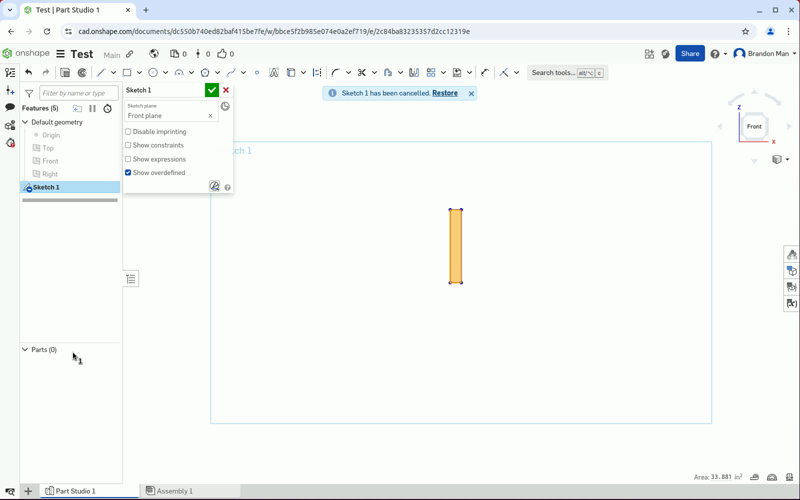
key(shift+y)
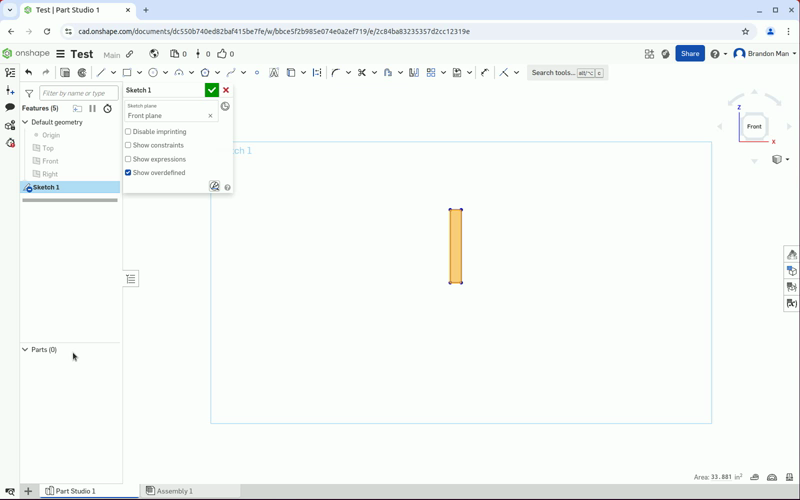
key(shift+e)
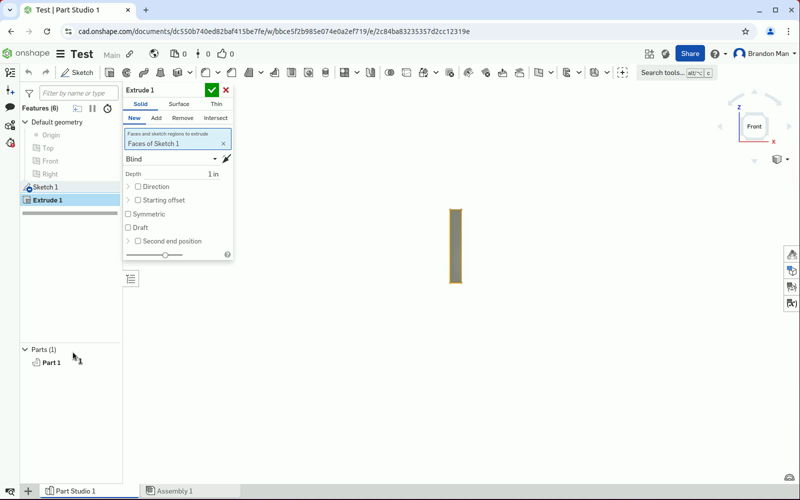
mouse_move(143, 106)
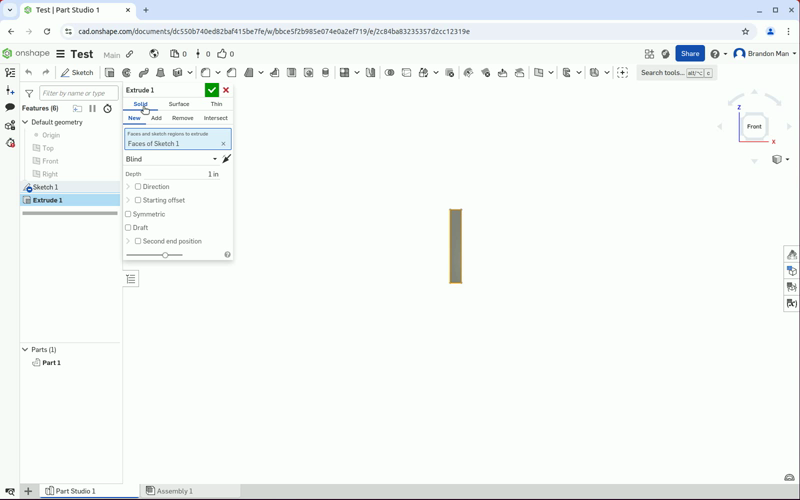
click(143, 106)
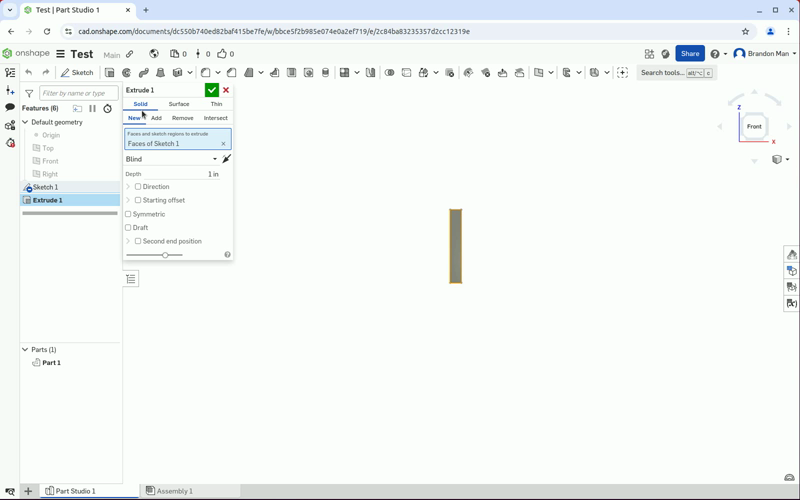
mouse_move(137, 120)
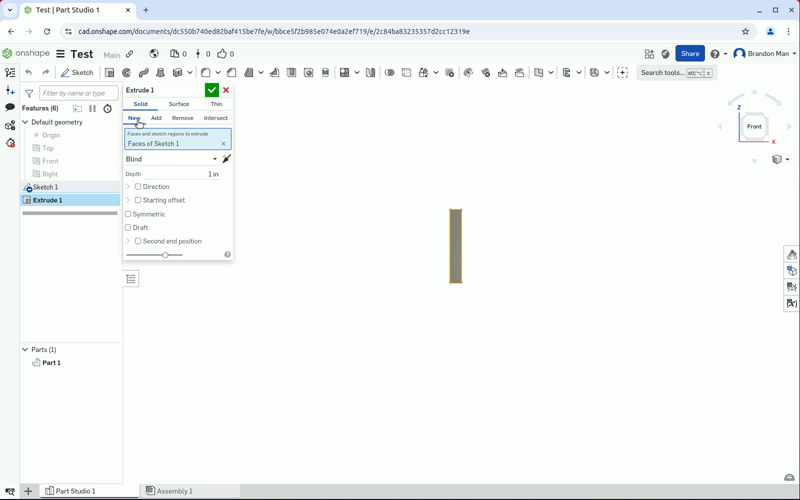
click(137, 120)
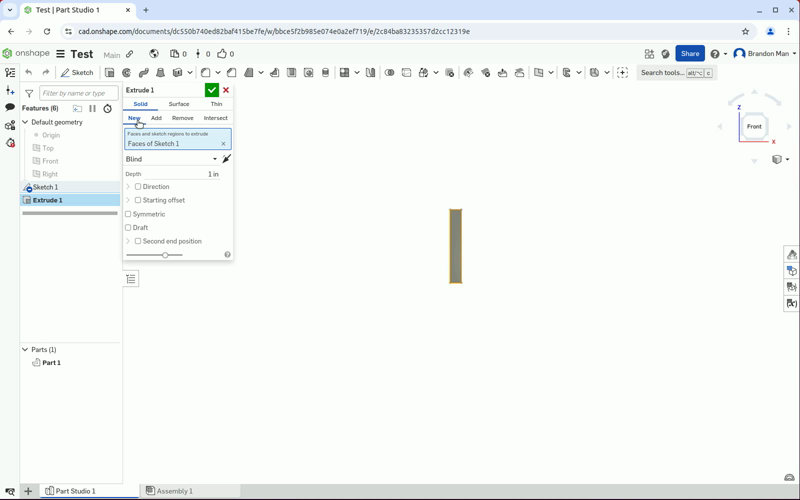
key(tab, 4)
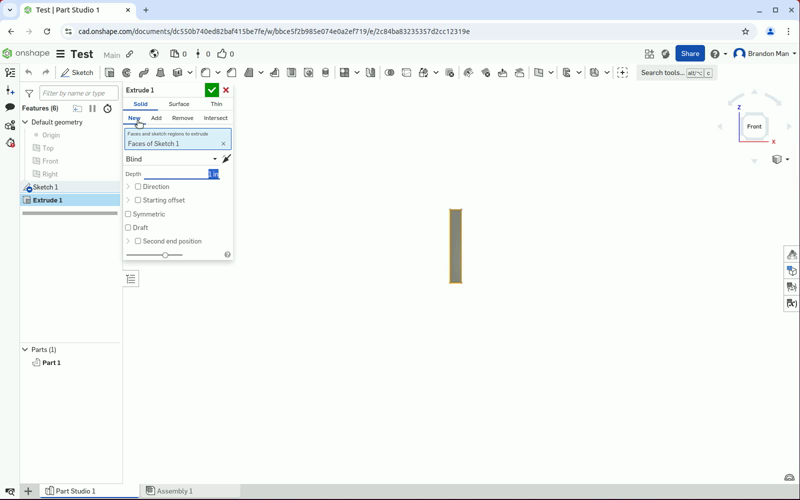
text(3.611)
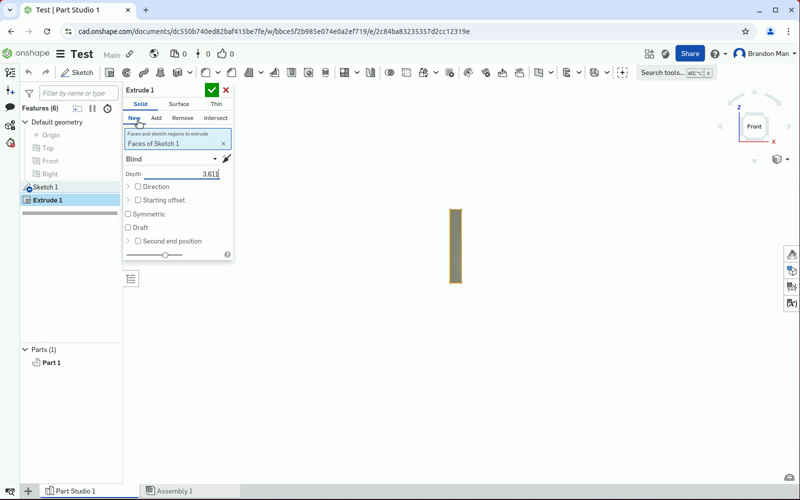
key(enter)
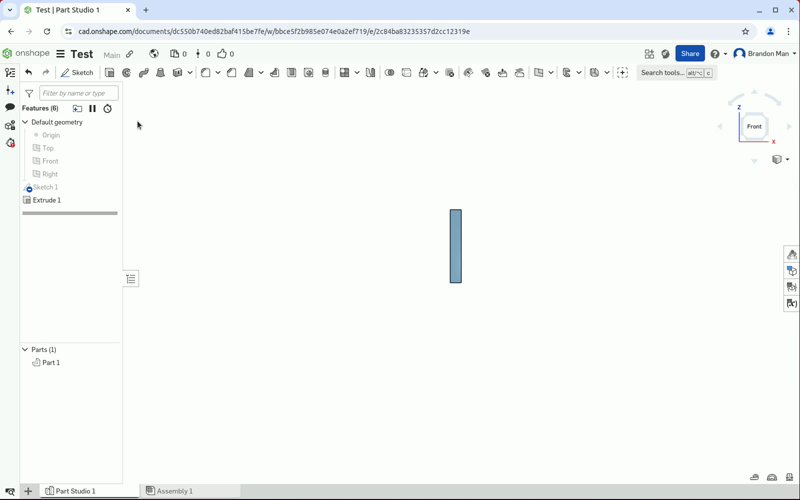
key(shift+h)
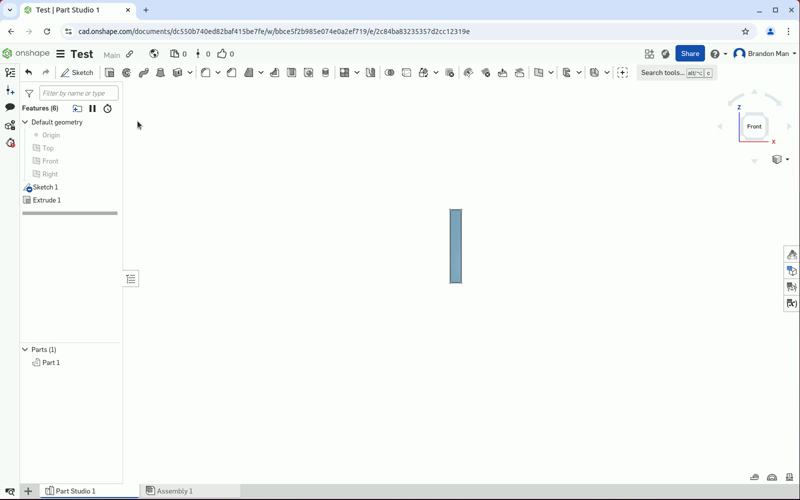
key(shift+h)
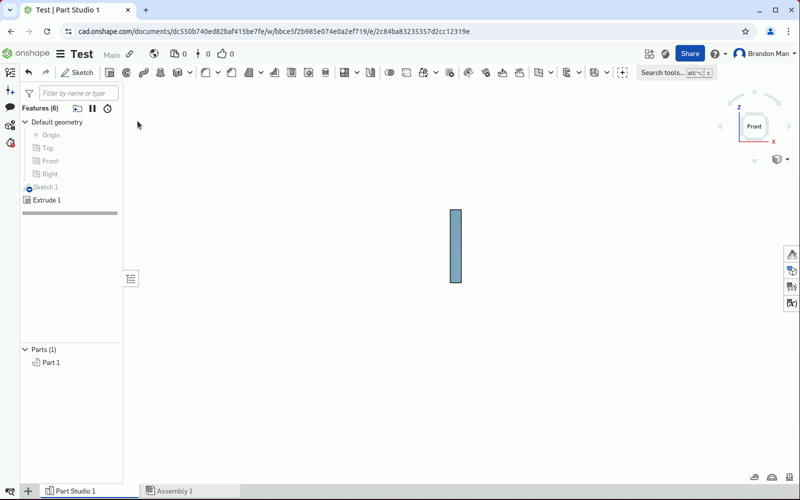
mouse_move(73, 189)
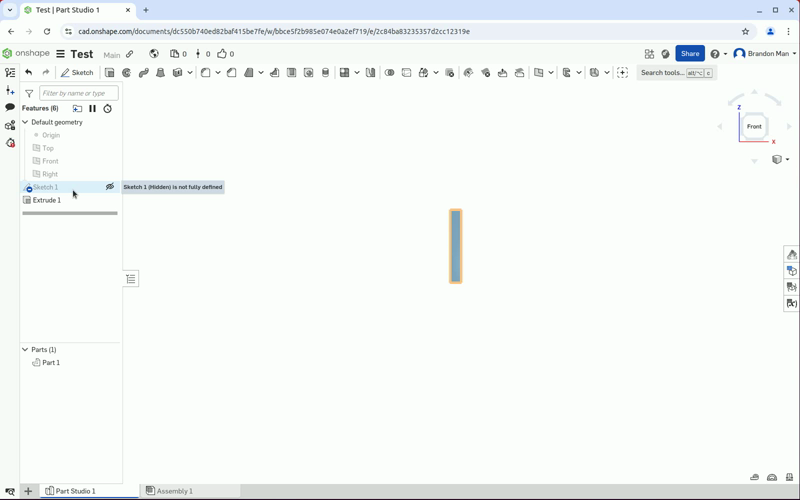
click(73, 189)
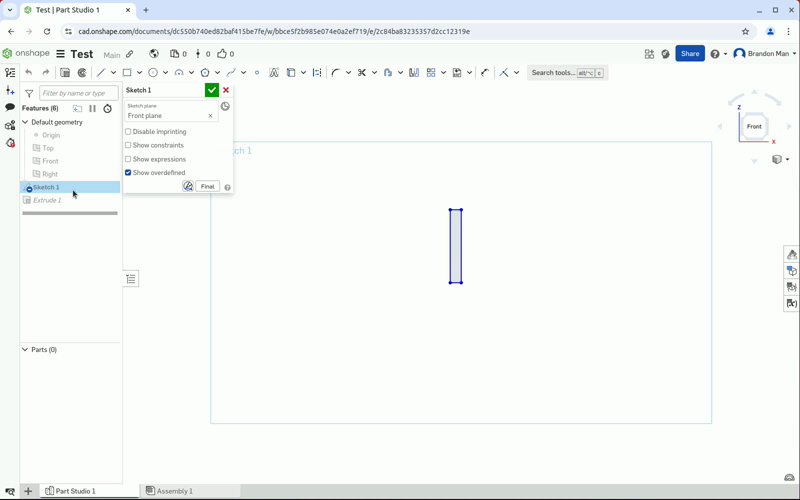
mouse_move(229, 92)
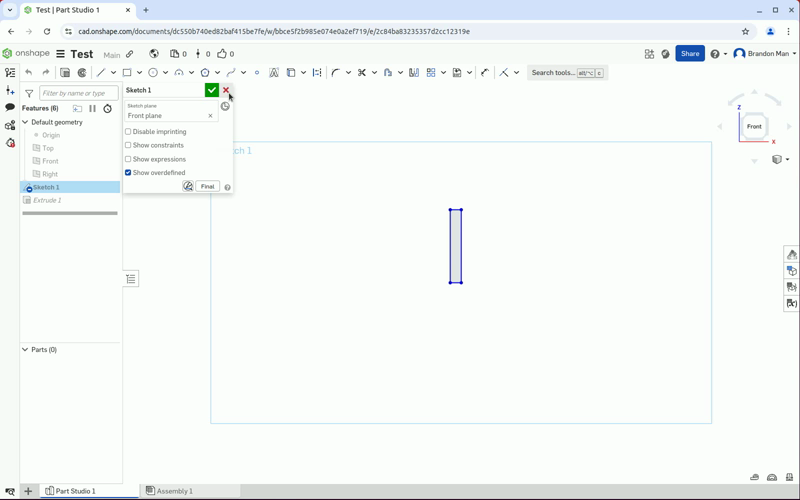
click(229, 92)
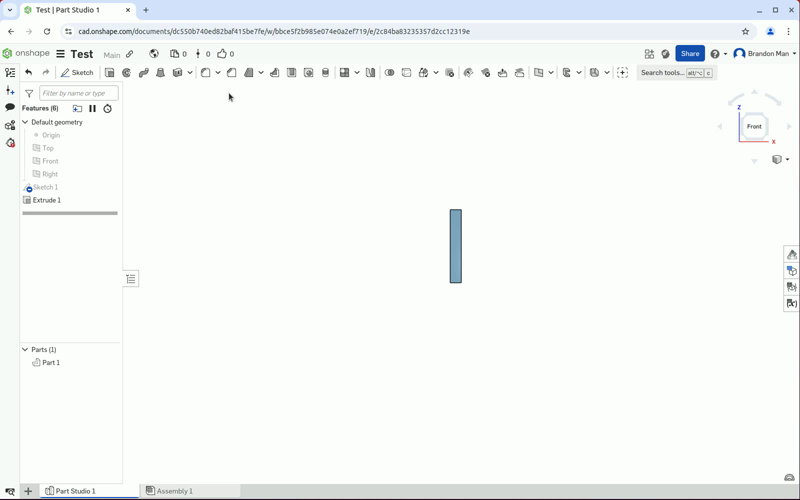
mouse_move(541, 75)
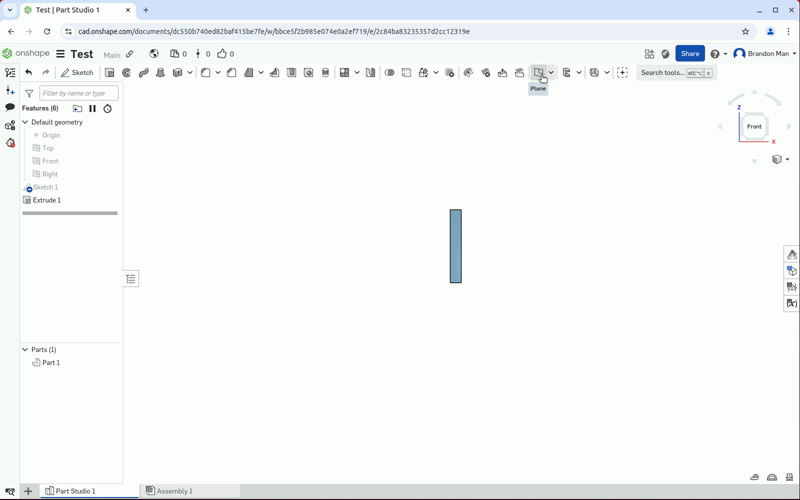
click(541, 75)
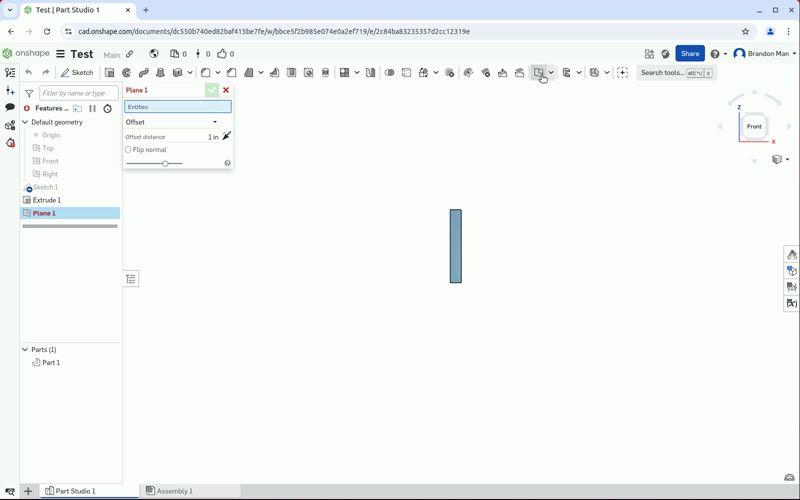
mouse_move(73, 163)
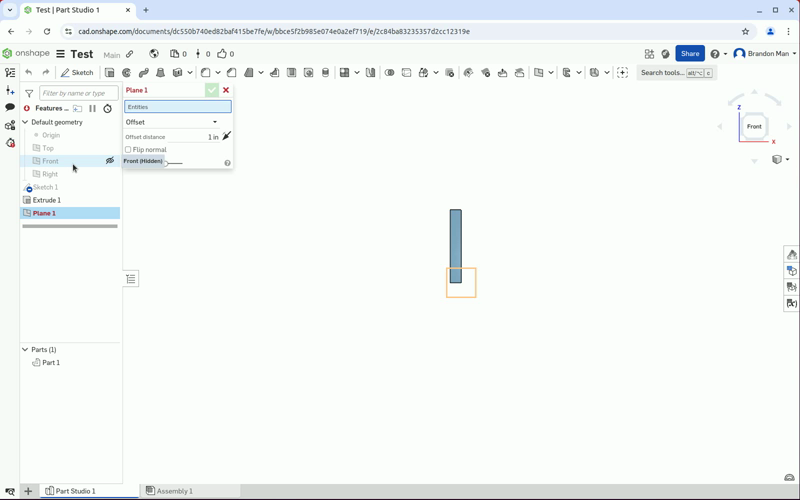
click(73, 163)
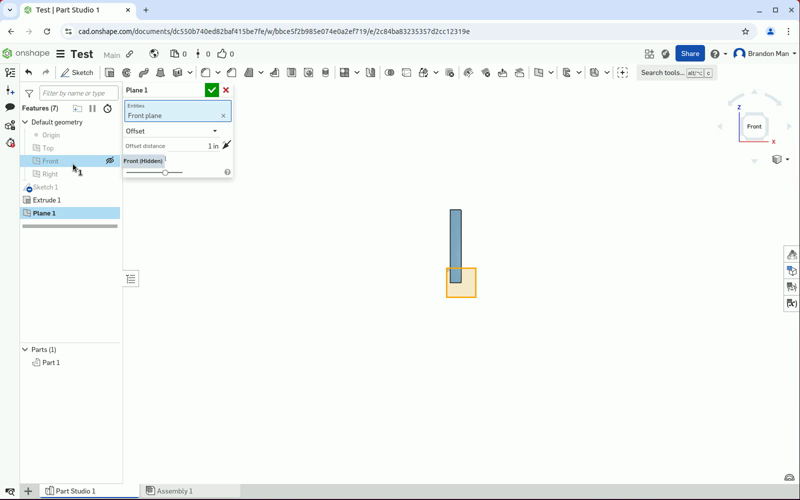
key(tab, 2)
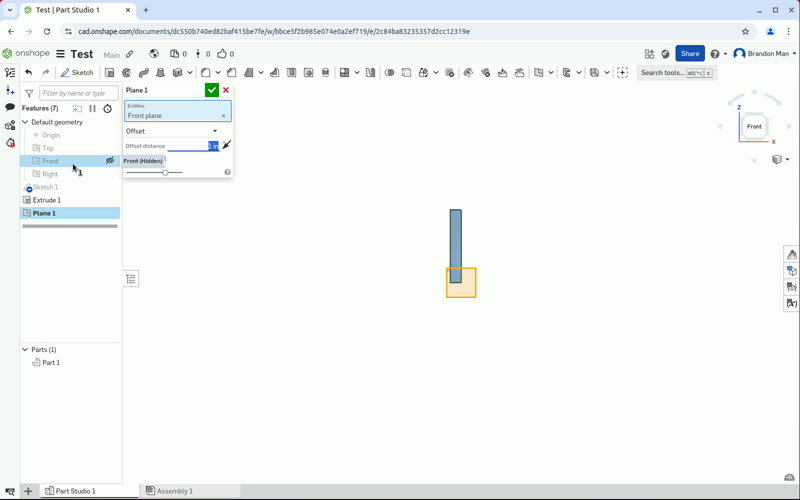
text(3.605)
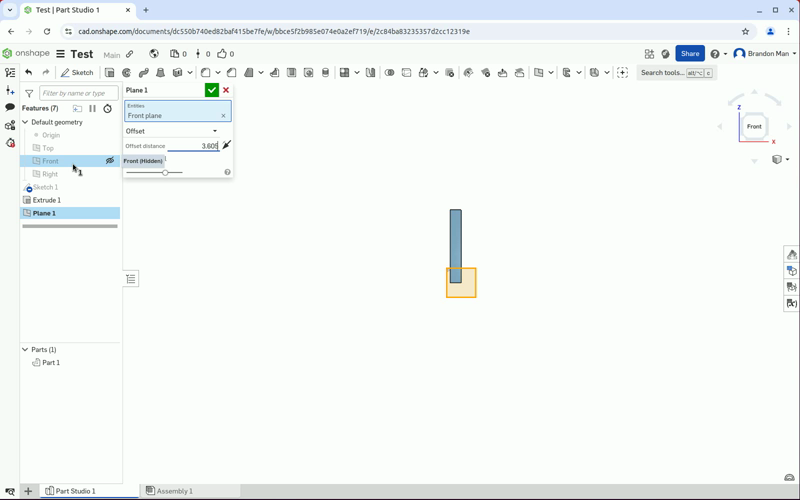
key(enter, 2)
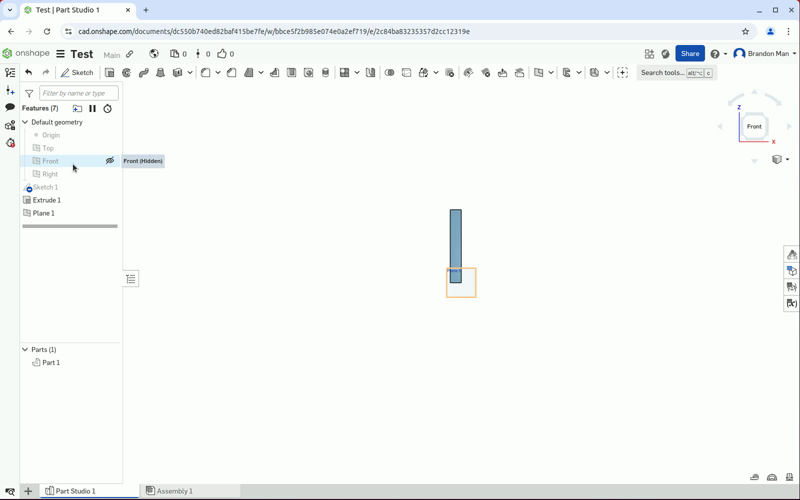
key(shift+s)
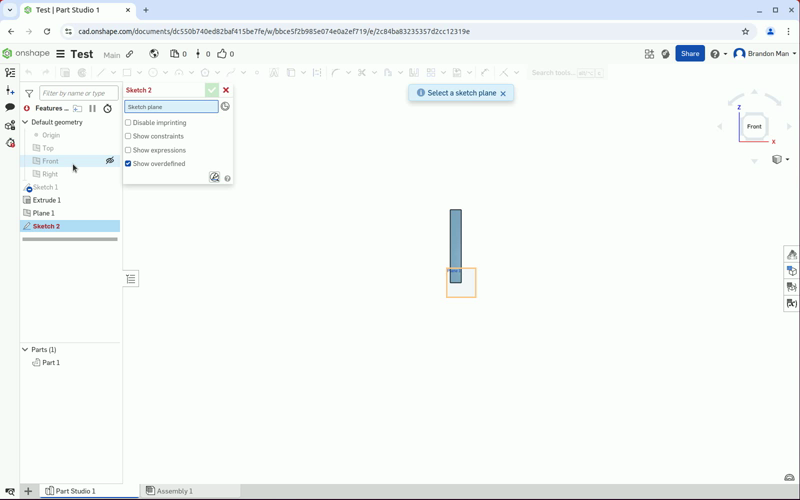
mouse_move(73, 215)
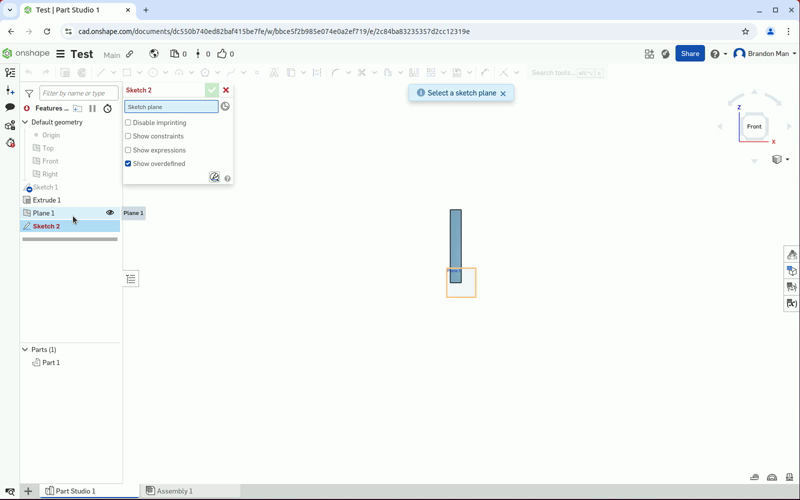
click(73, 215)
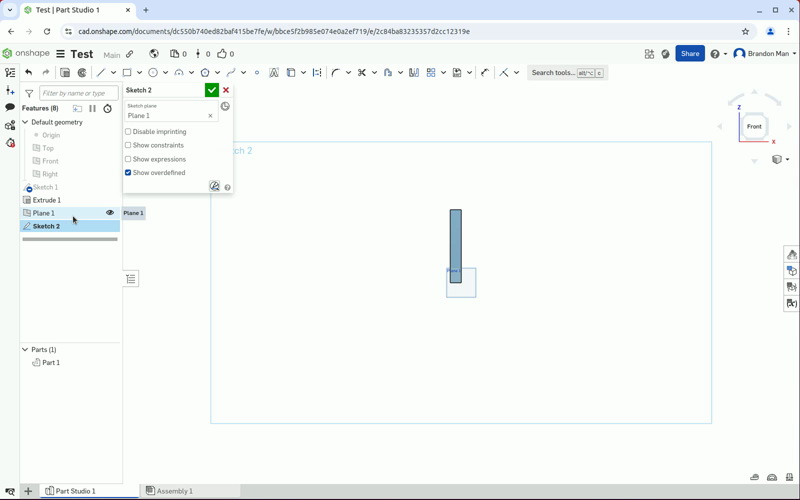
mouse_move(73, 352)
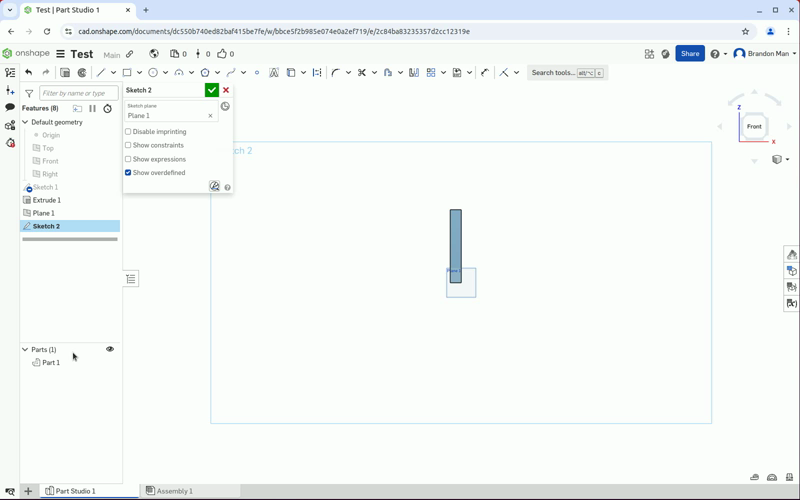
key(y)
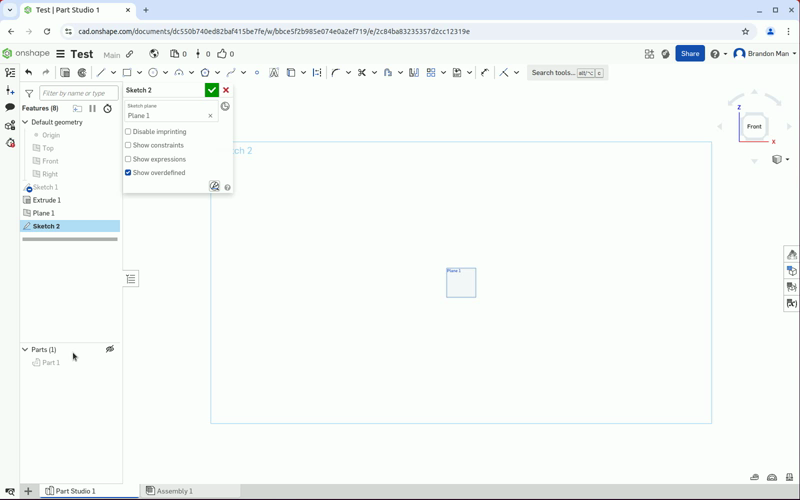
key(l)
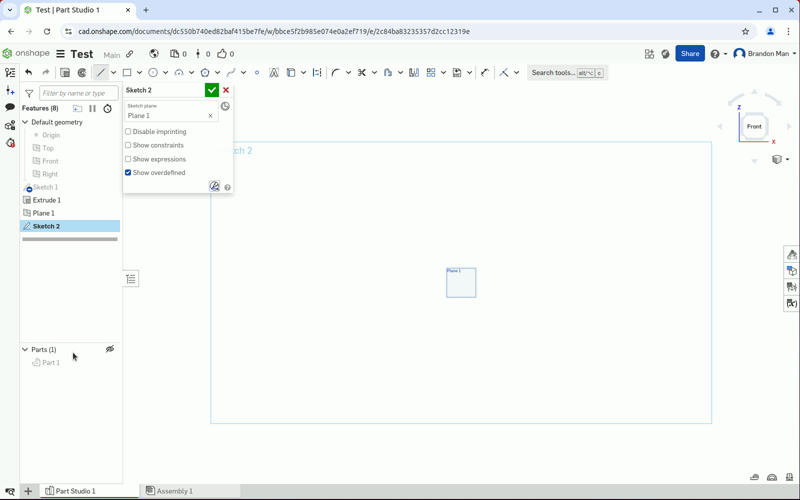
key_down(shift)
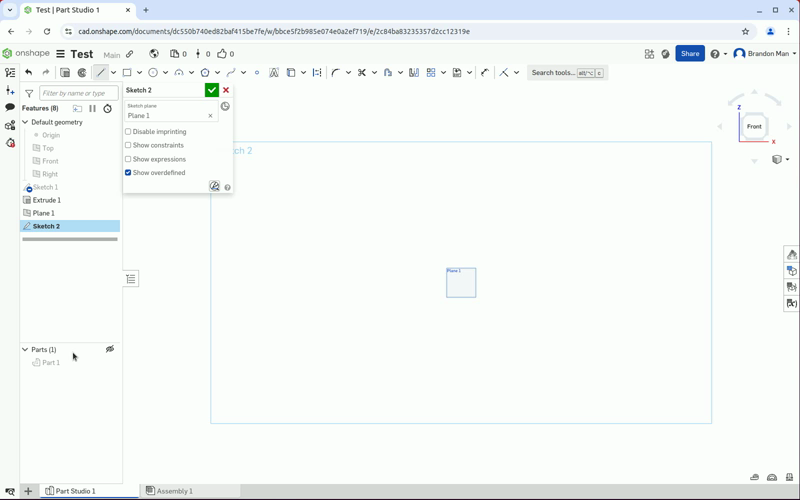
mouse_move(454, 224)
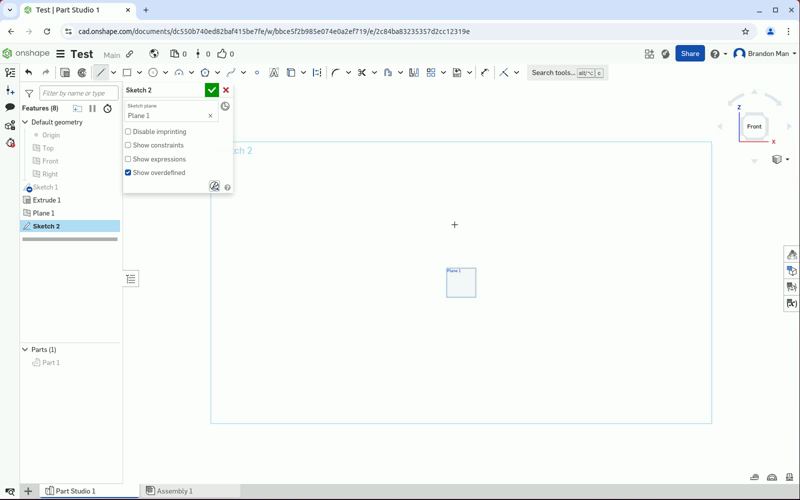
click(454, 224)
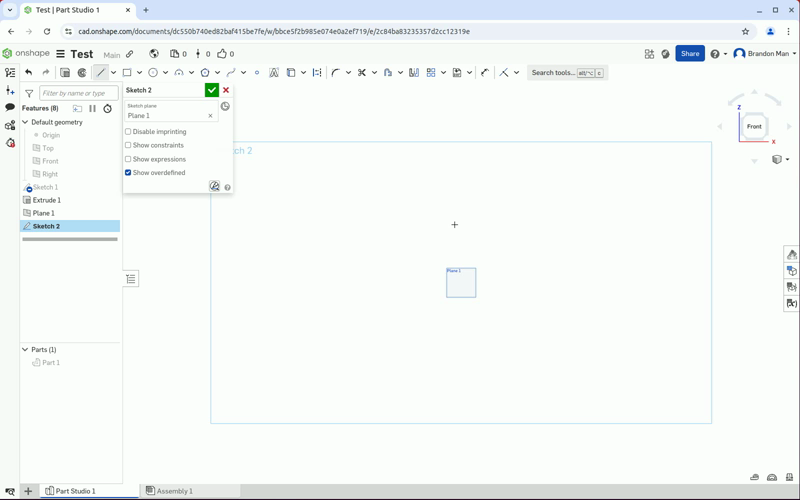
key_up(shift)
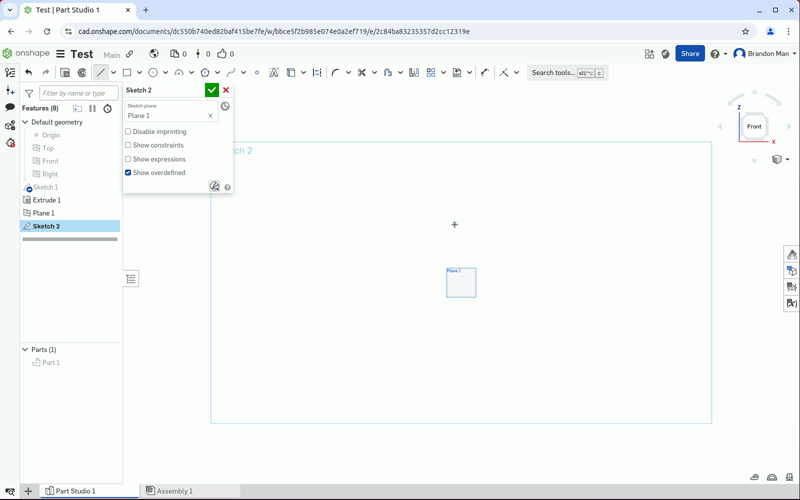
key_down(shift)
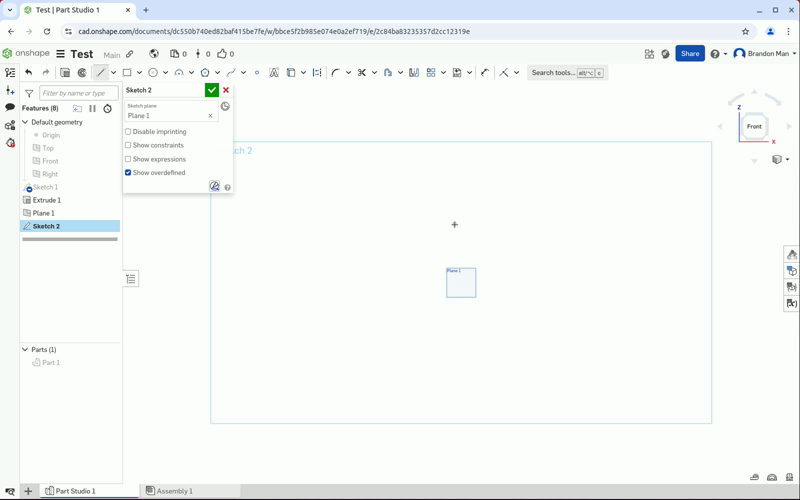
mouse_move(484, 224)
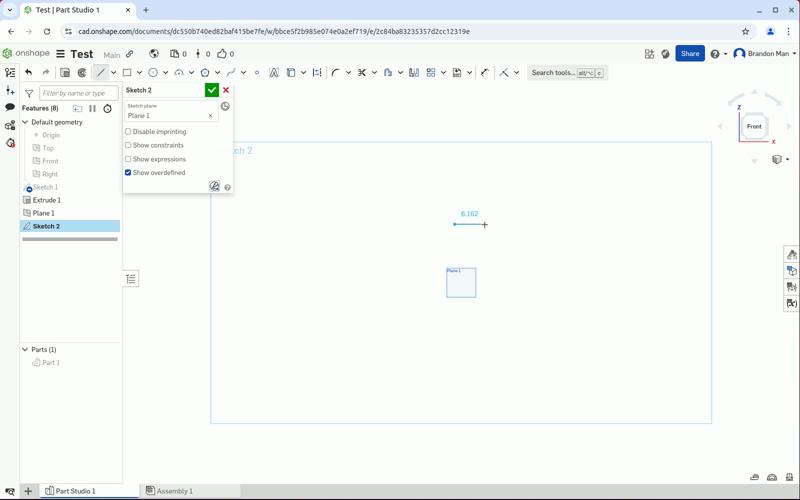
mouse_move(456, 224)
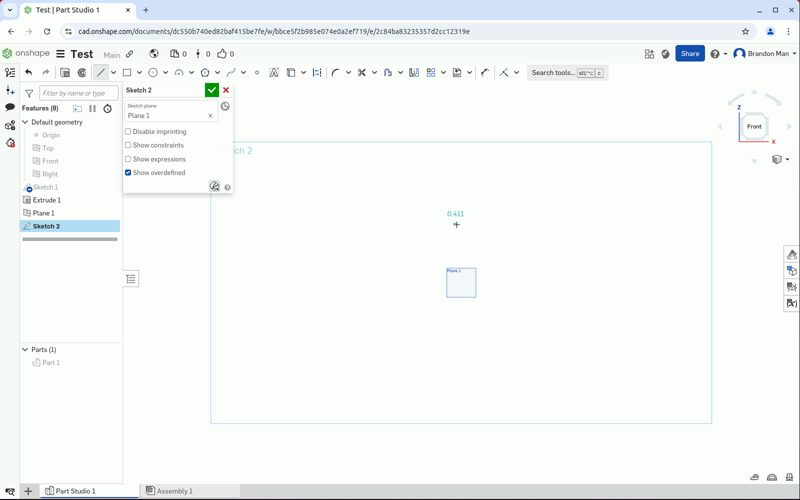
scroll(6)
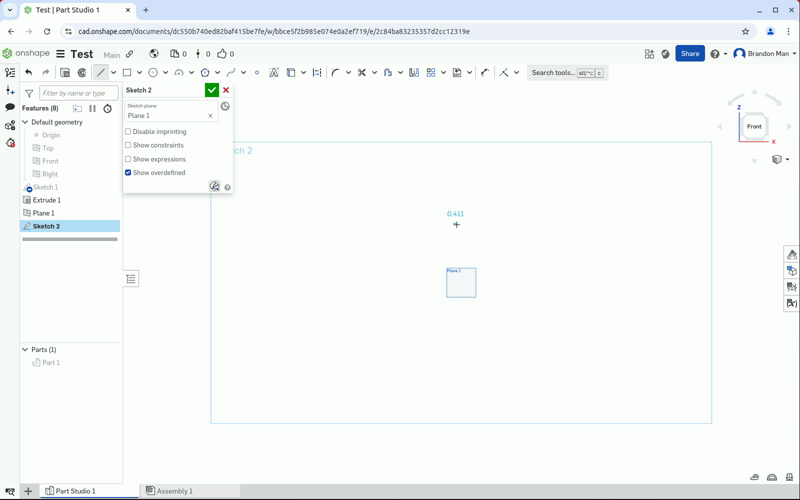
scroll(6)
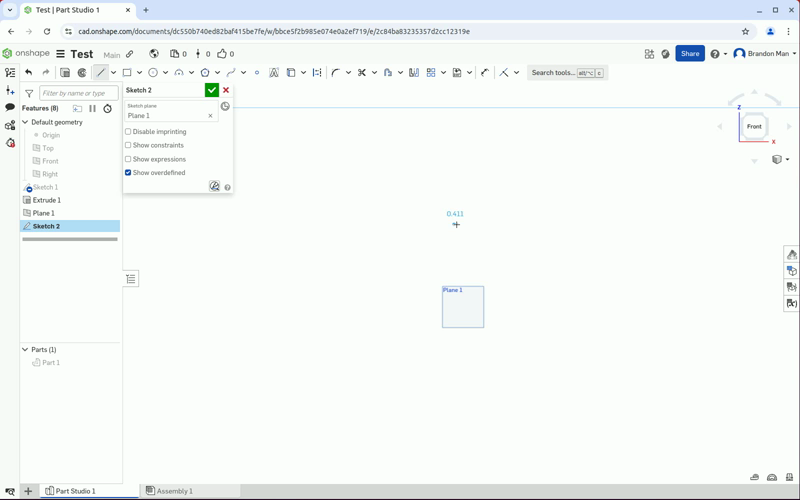
scroll(6)
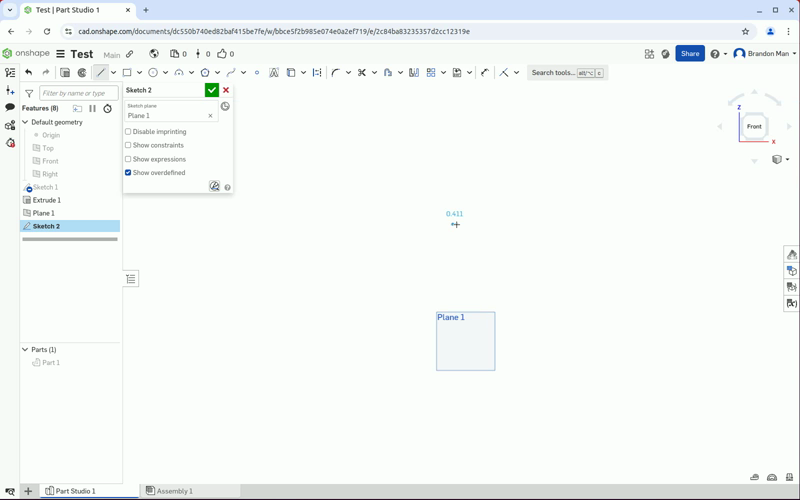
scroll(6)
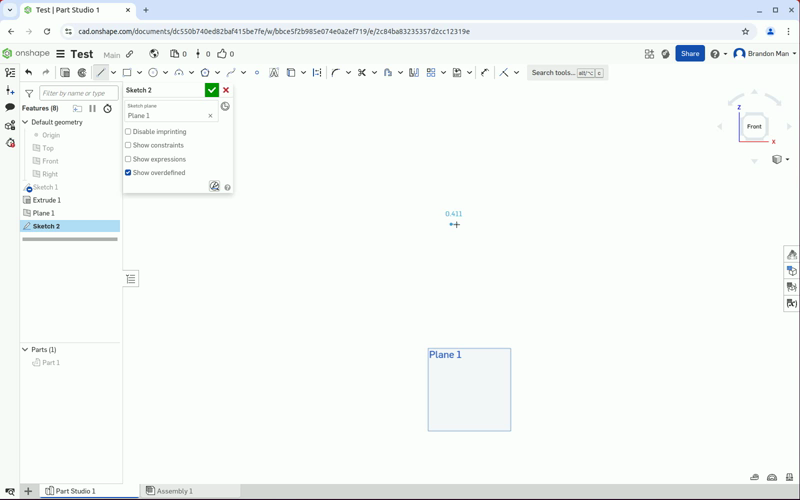
scroll(6)
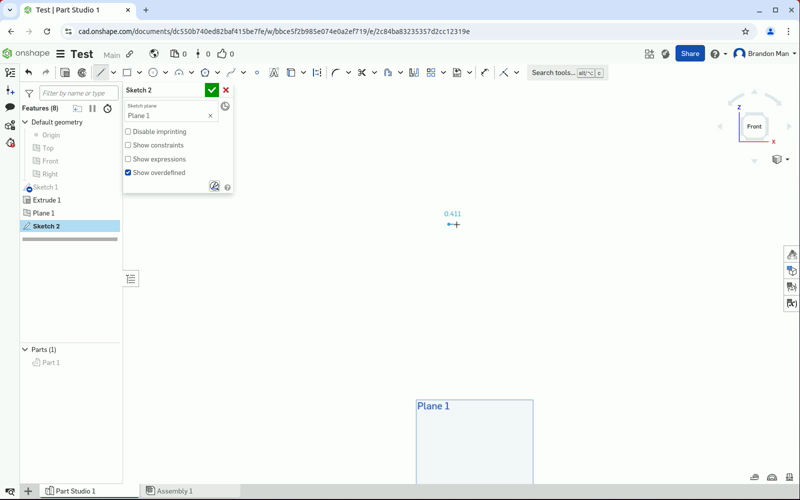
scroll(6)
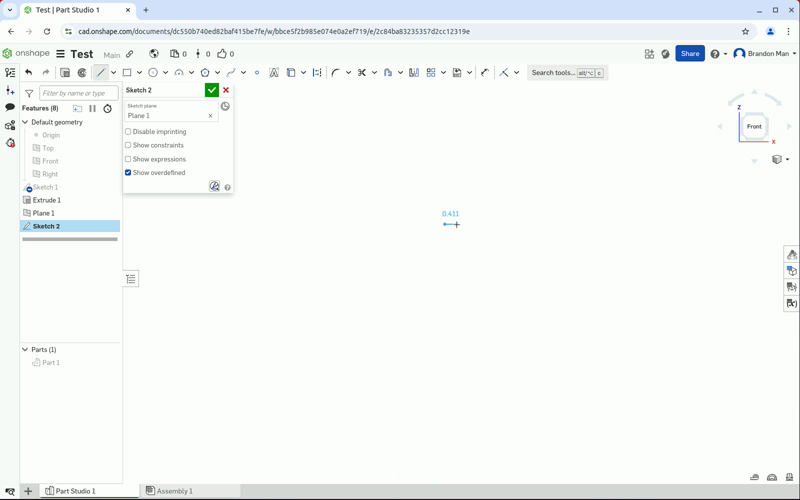
scroll(6)
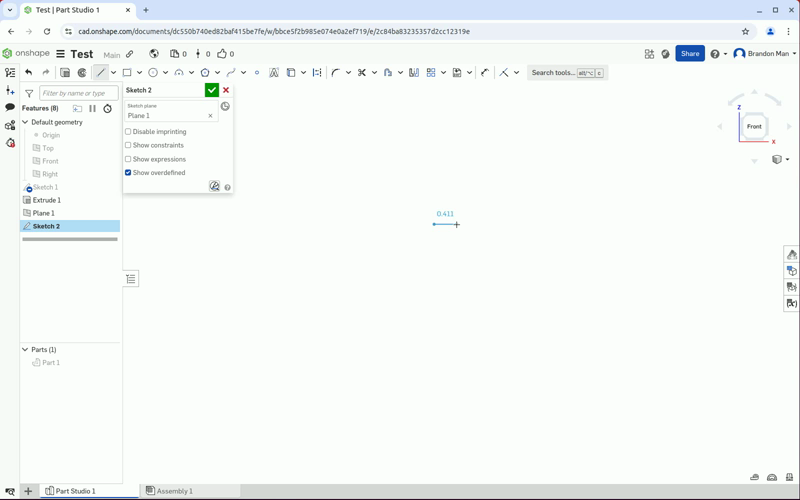
click(456, 224)
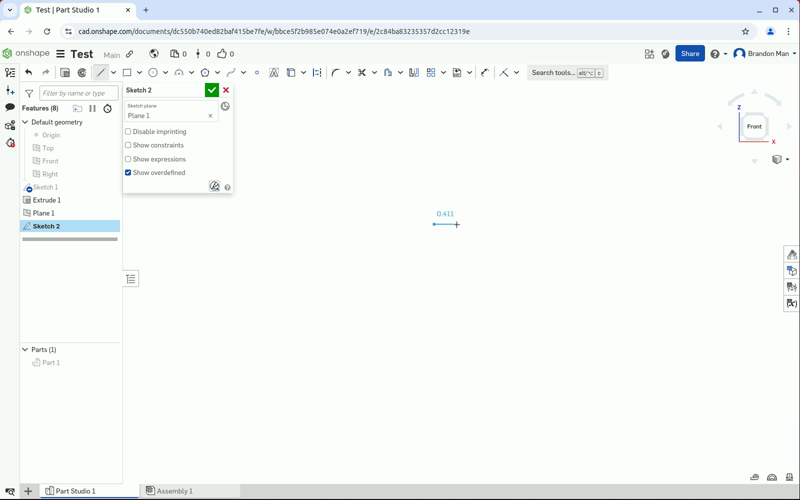
scroll(-6)
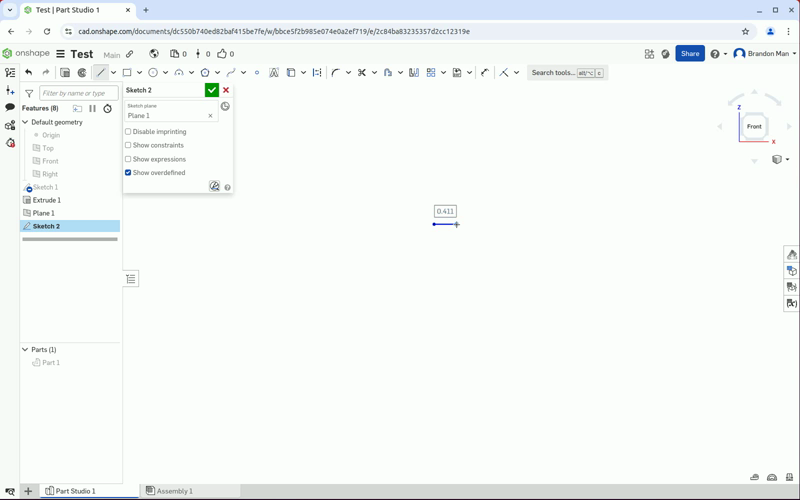
scroll(-6)
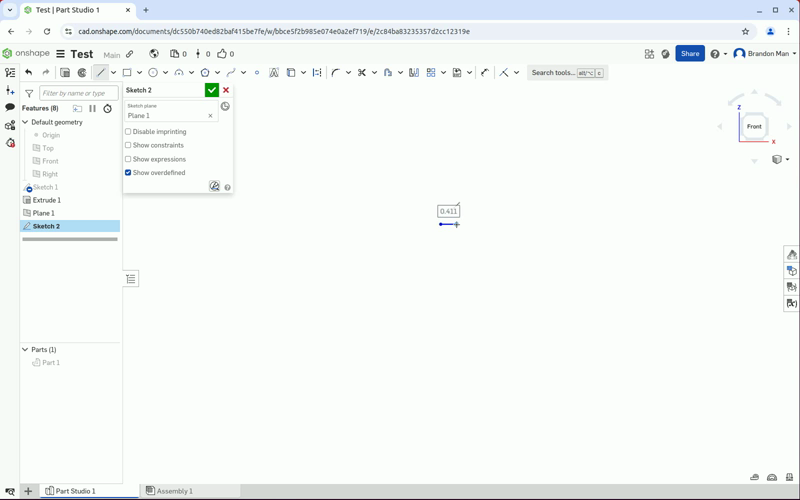
scroll(-6)
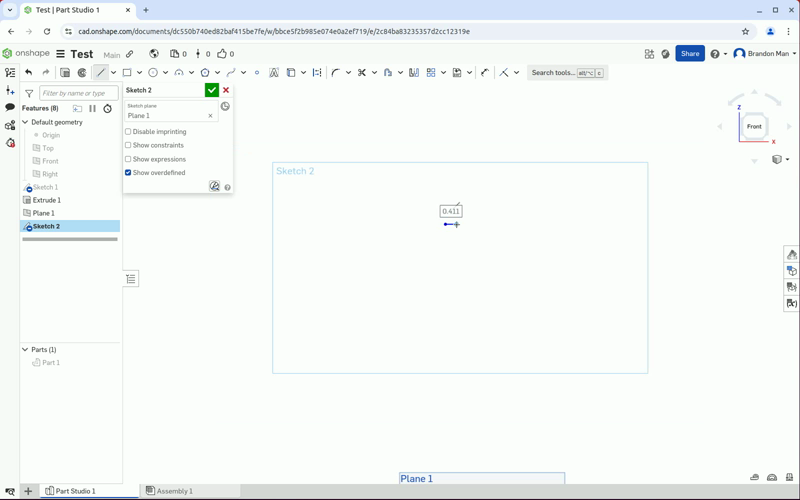
scroll(-6)
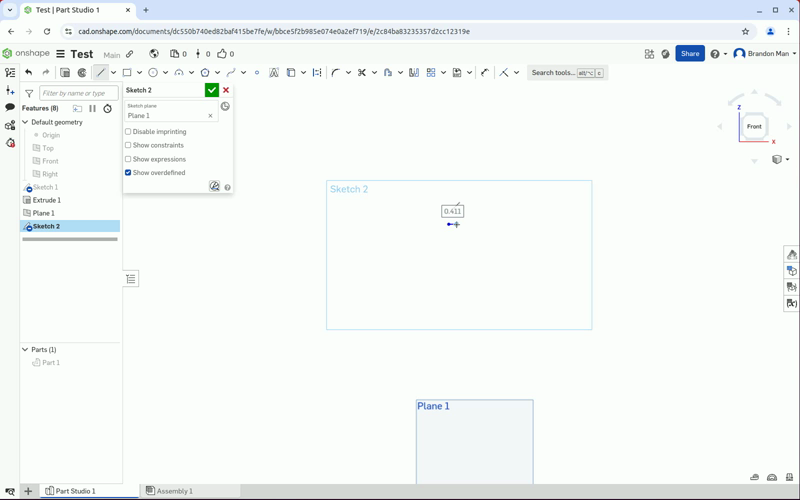
scroll(-6)
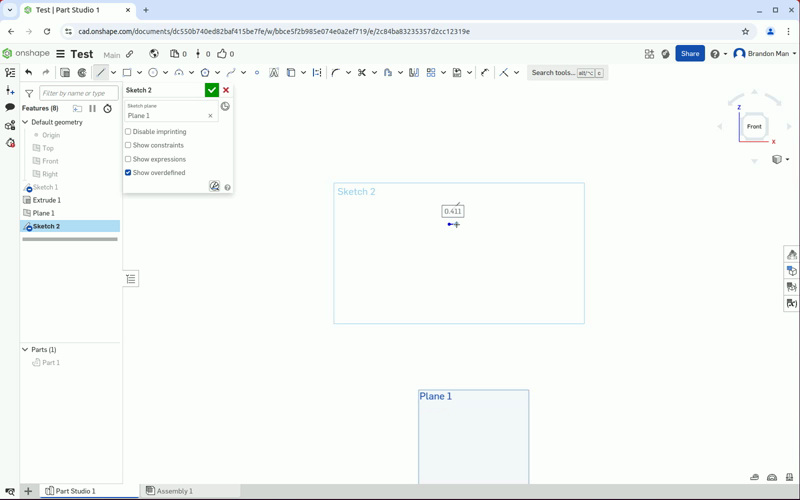
scroll(-6)
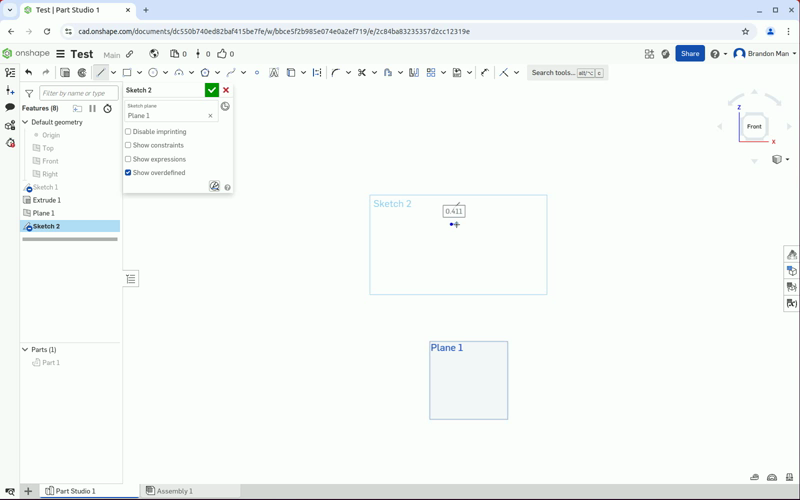
scroll(-6)
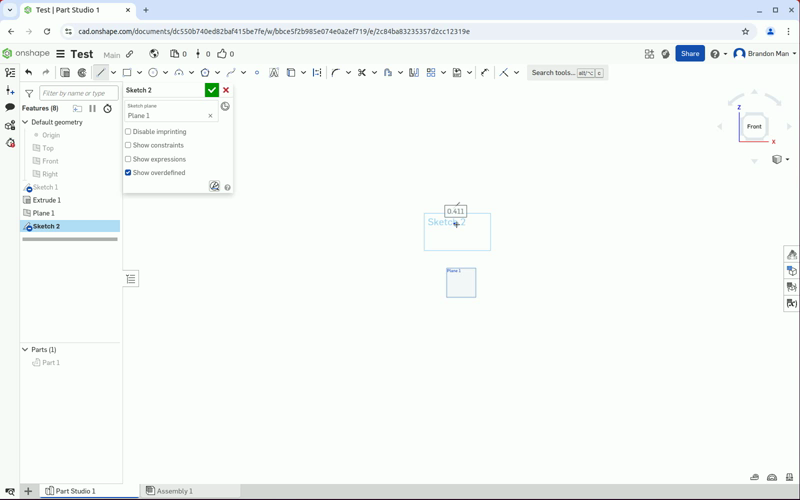
key_up(shift)
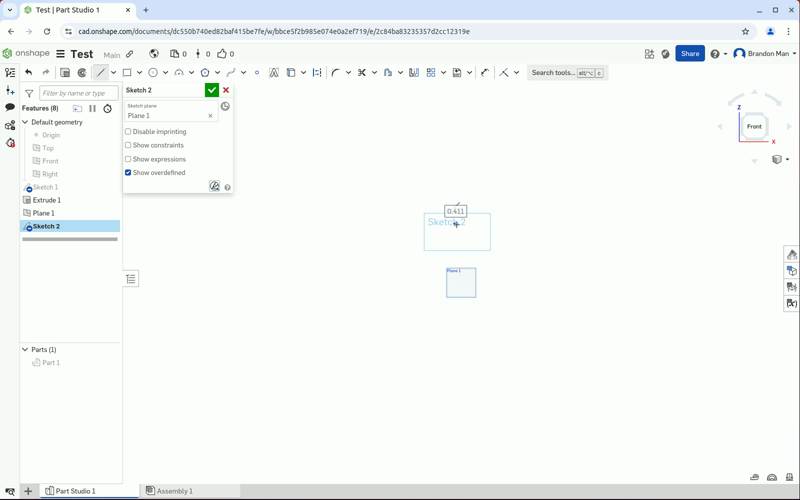
key_down(shift)
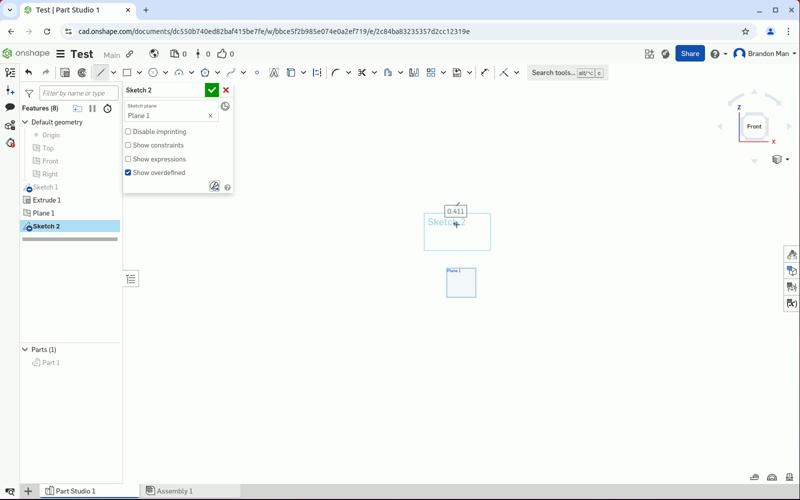
mouse_move(486, 224)
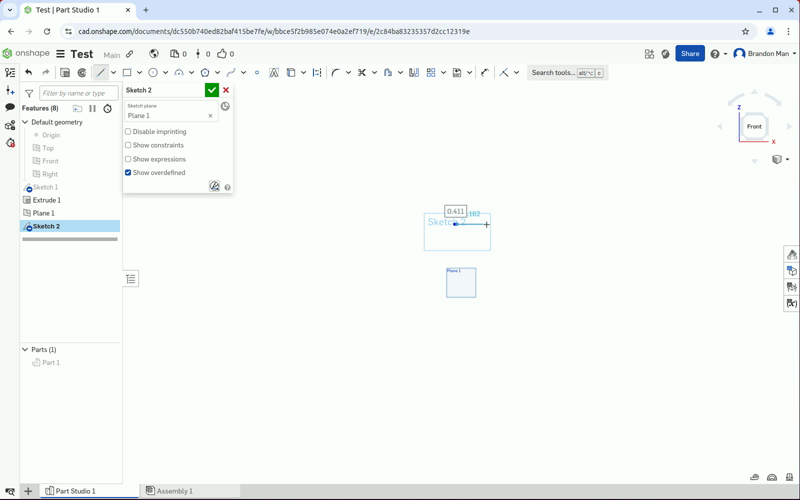
mouse_move(456, 209)
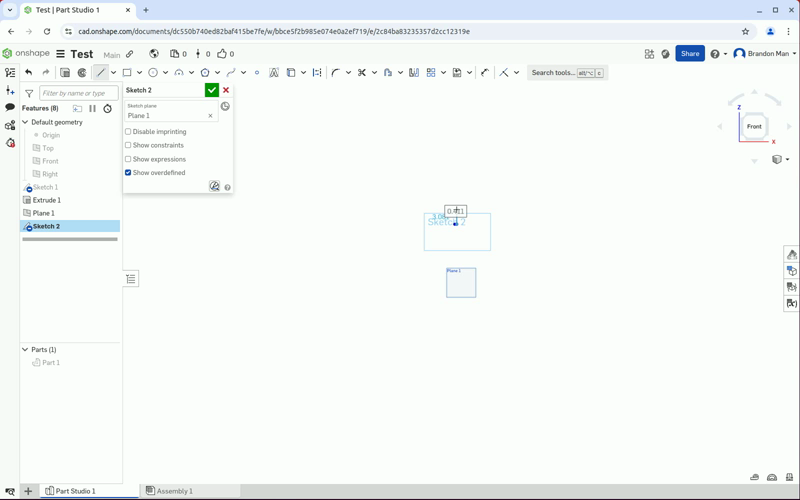
click(456, 209)
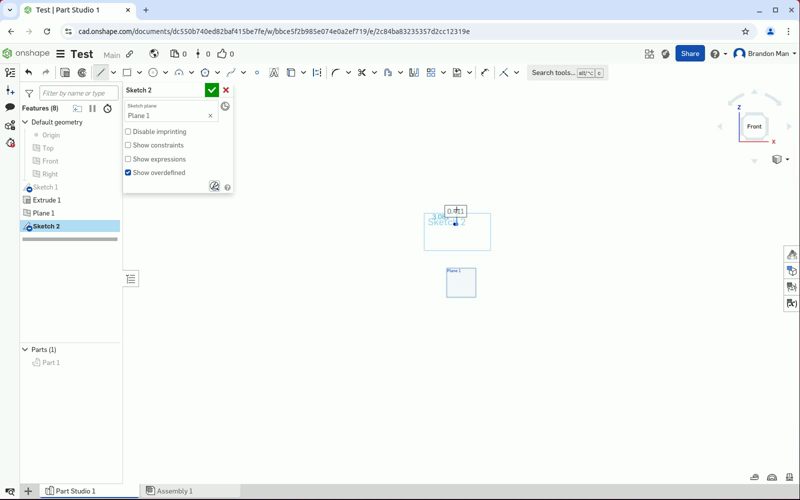
key_up(shift)
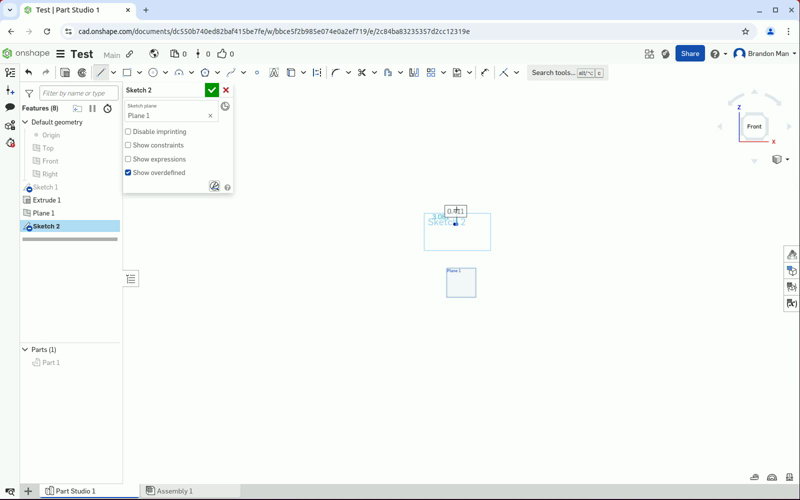
key_down(shift)
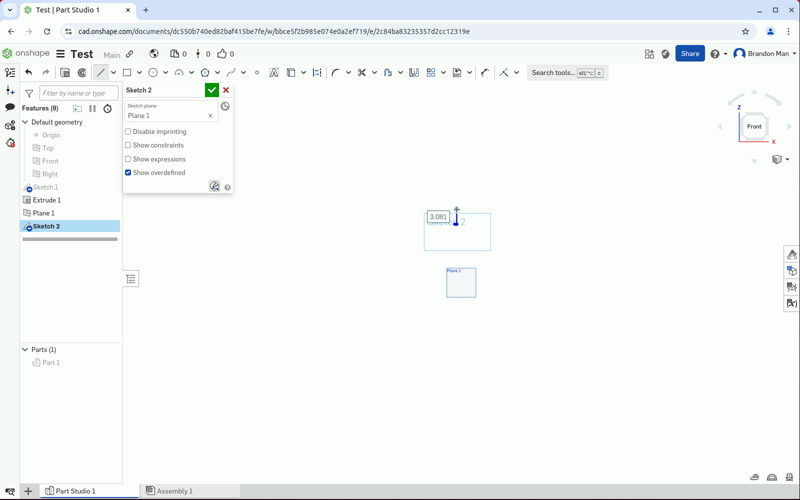
mouse_move(486, 209)
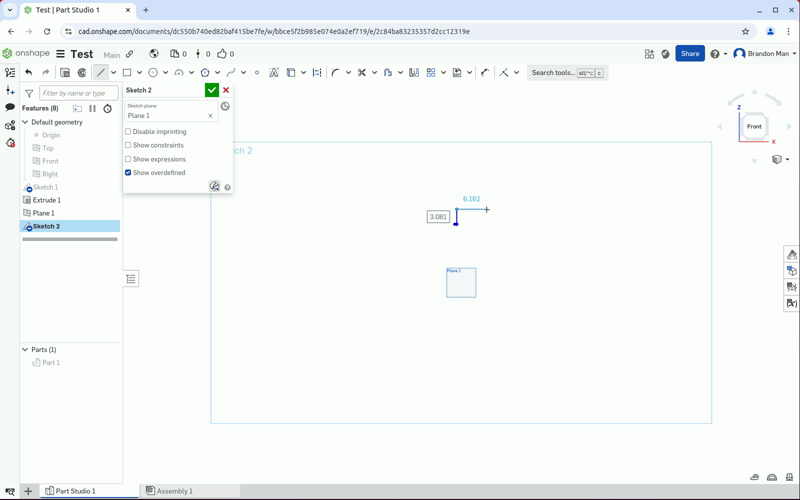
mouse_move(454, 209)
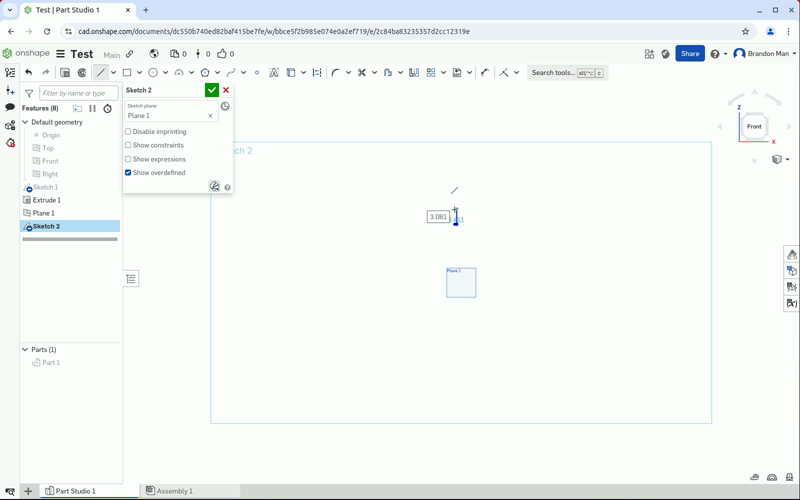
scroll(6)
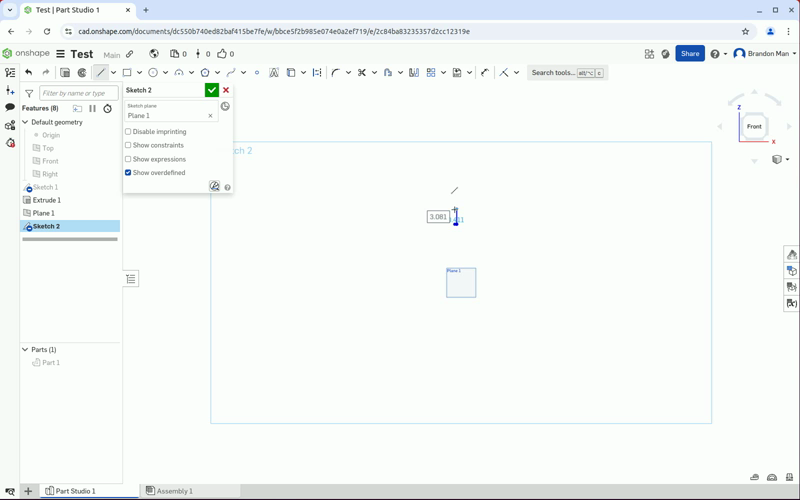
scroll(6)
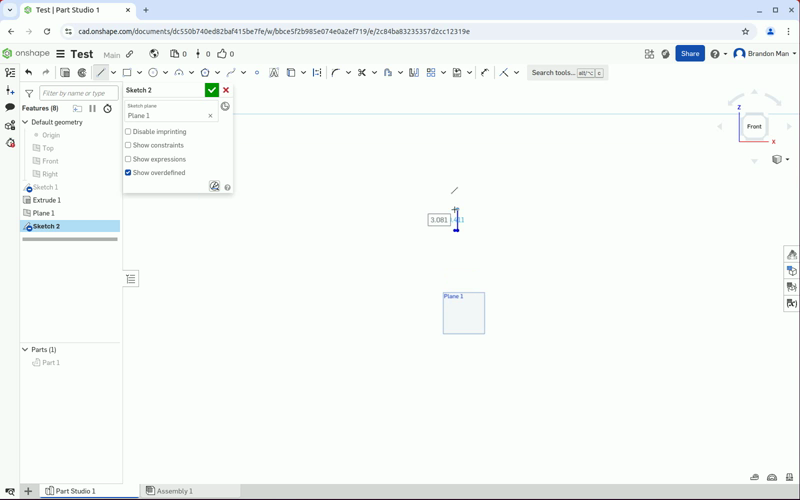
scroll(6)
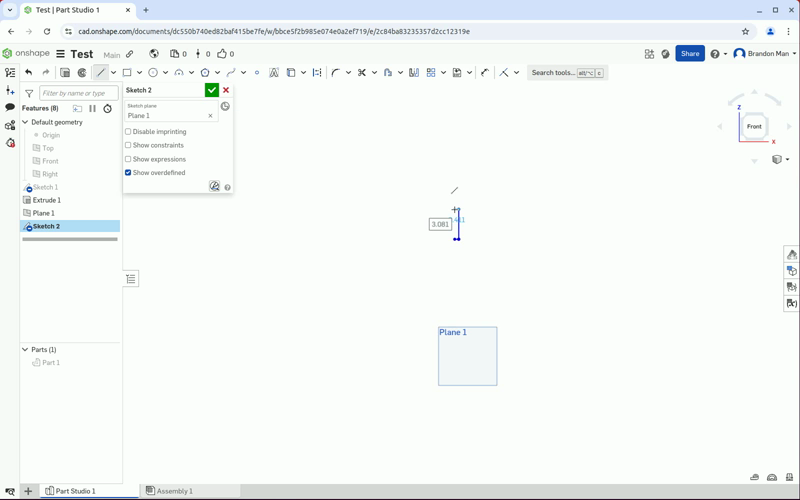
scroll(6)
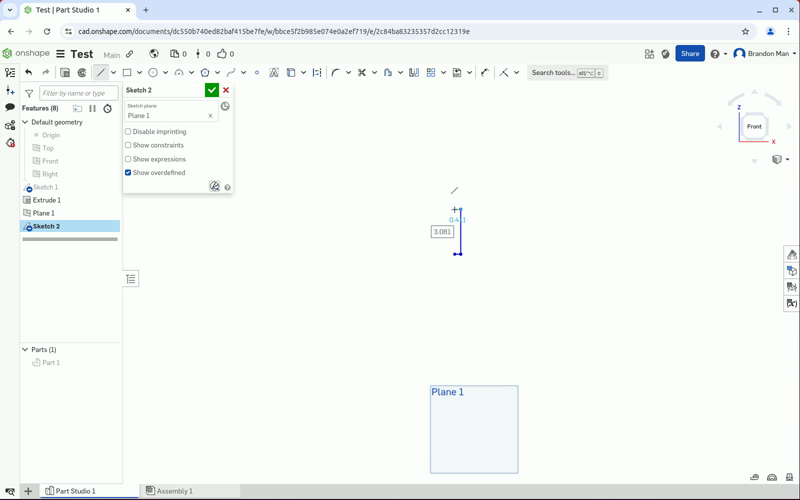
scroll(6)
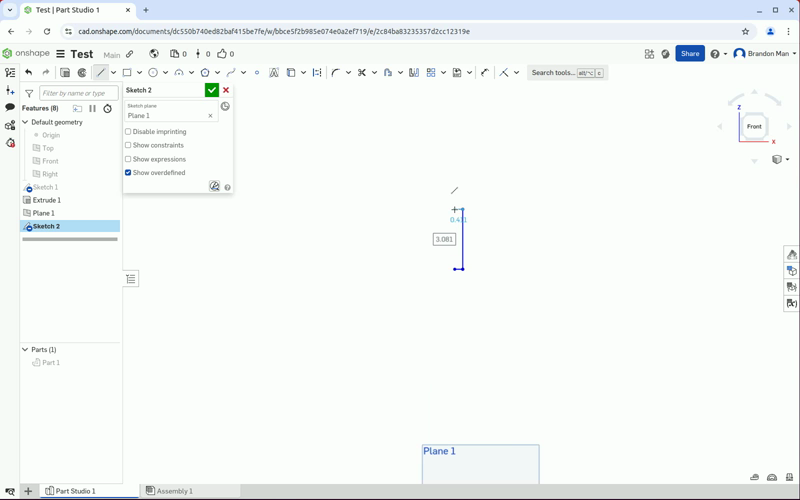
scroll(6)
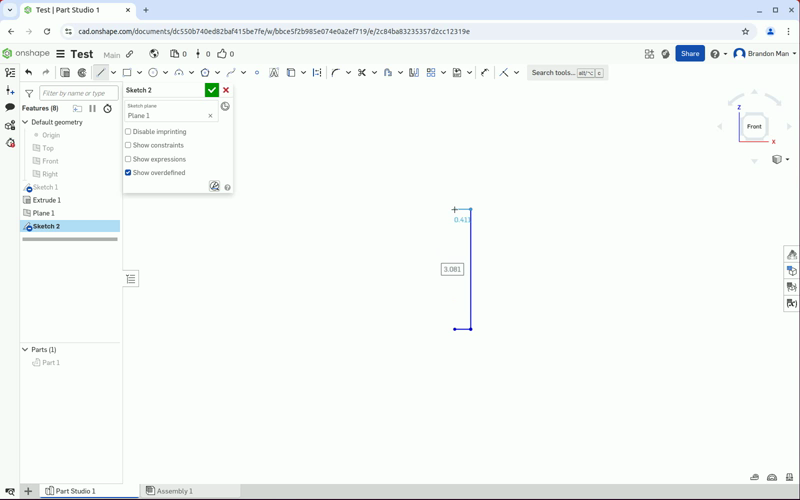
scroll(6)
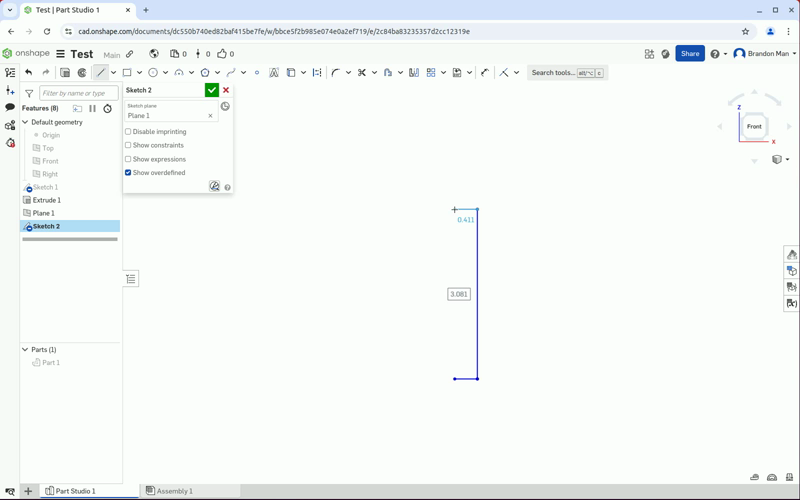
click(454, 209)
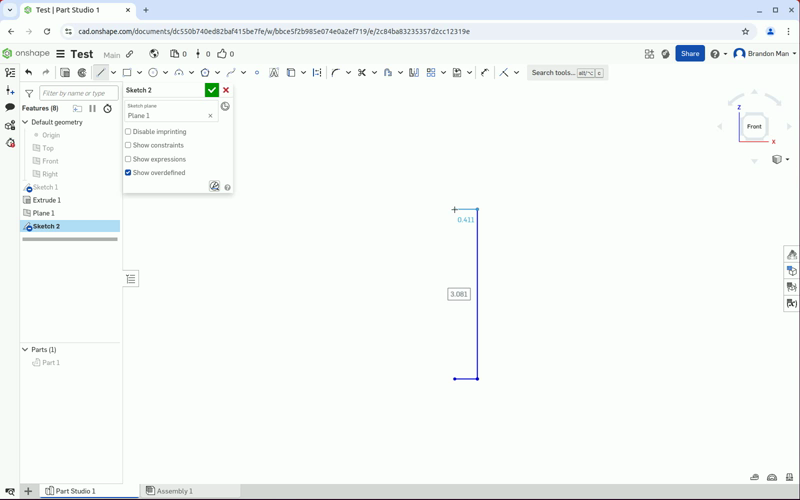
scroll(-6)
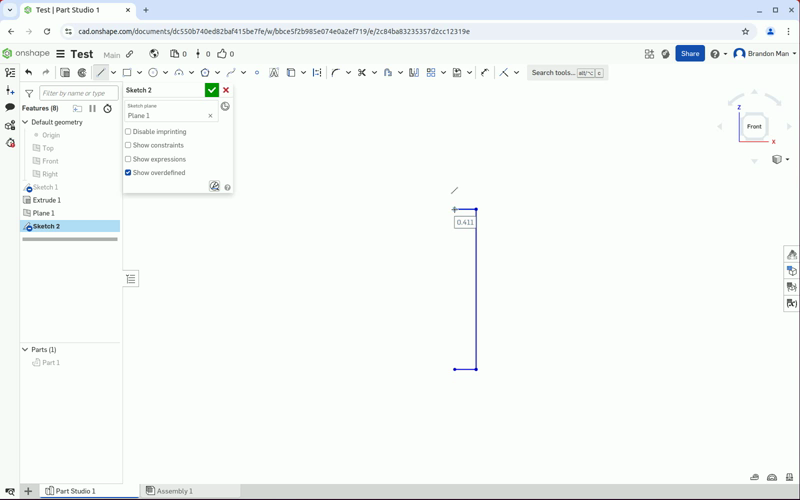
scroll(-6)
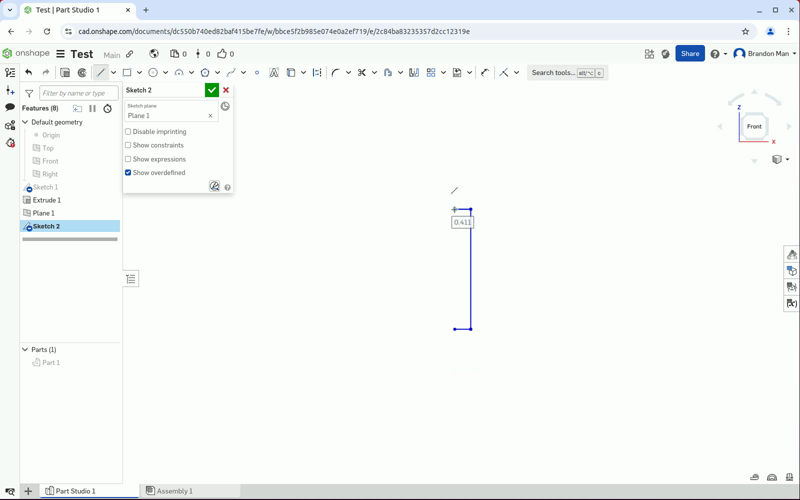
scroll(-6)
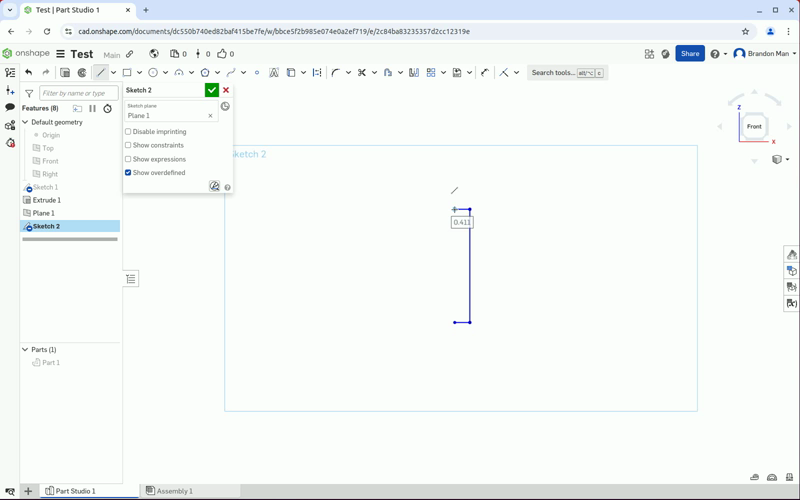
scroll(-6)
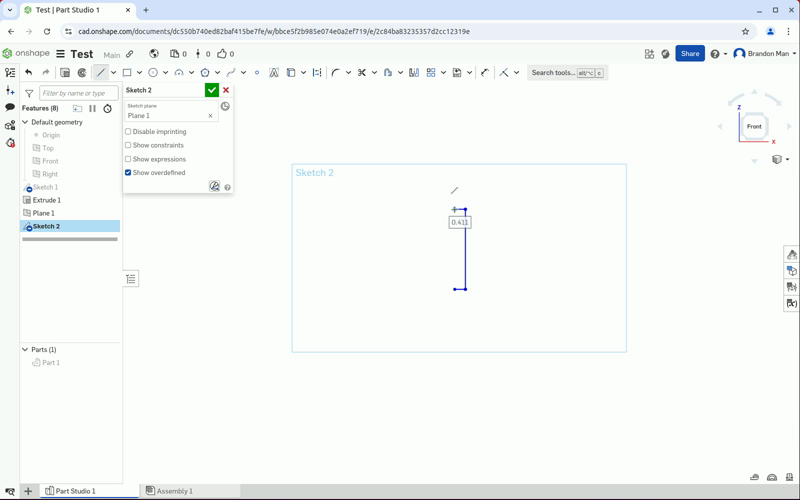
scroll(-6)
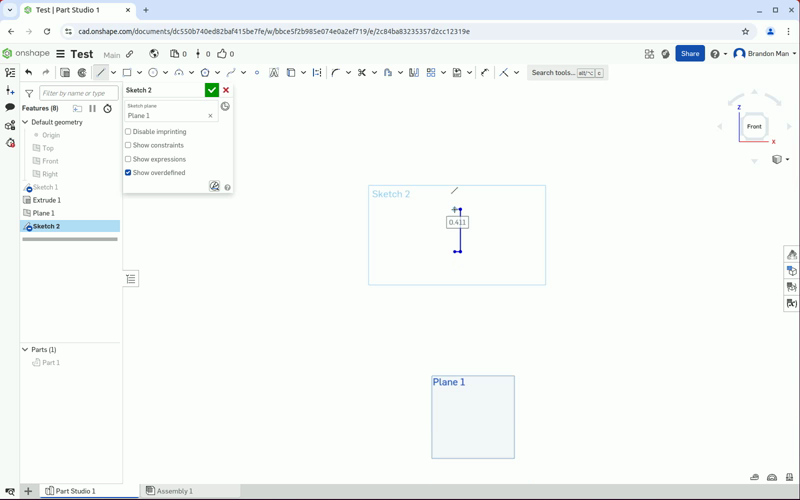
scroll(-6)
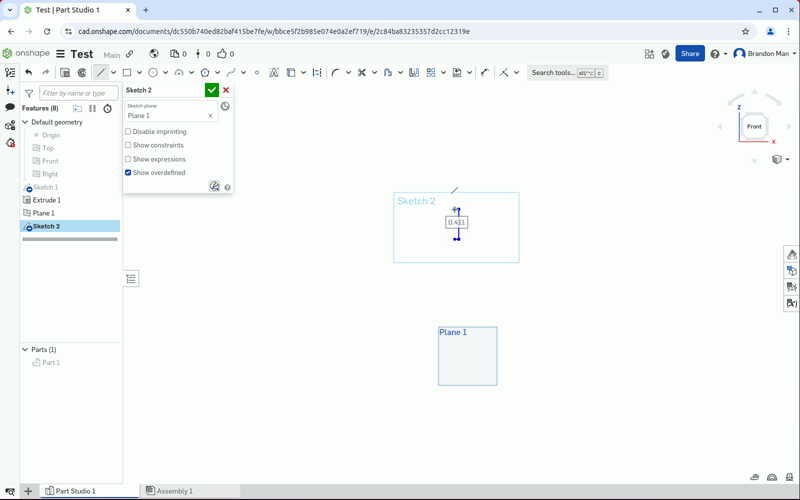
scroll(-6)
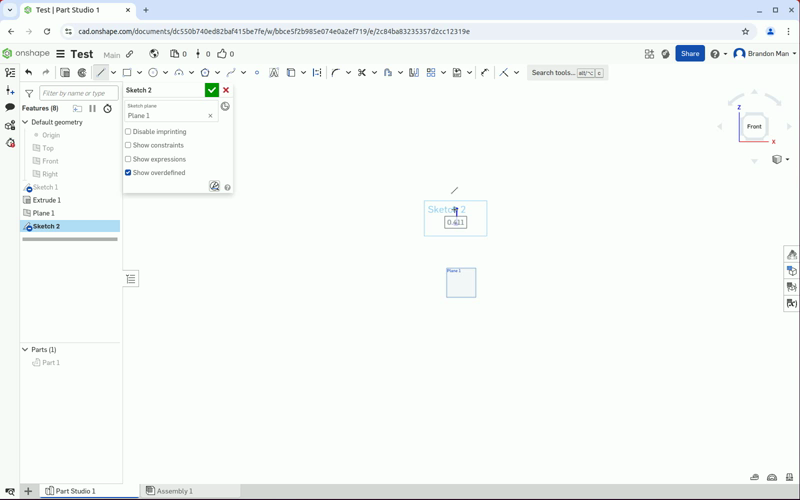
key_up(shift)
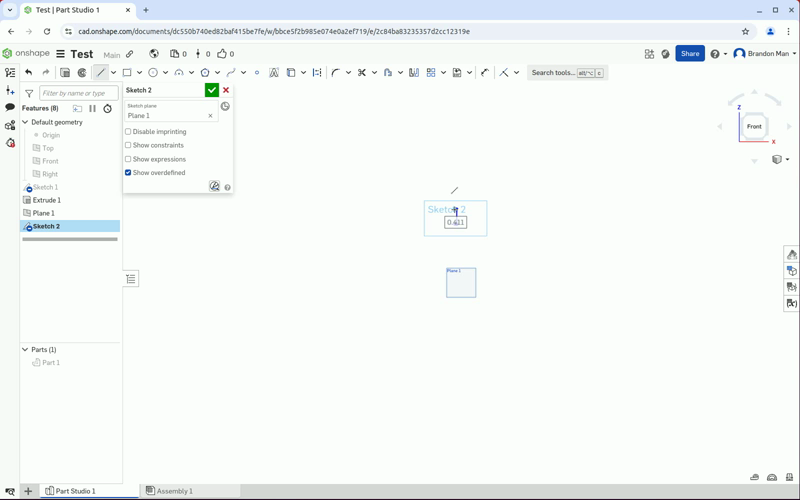
mouse_move(484, 209)
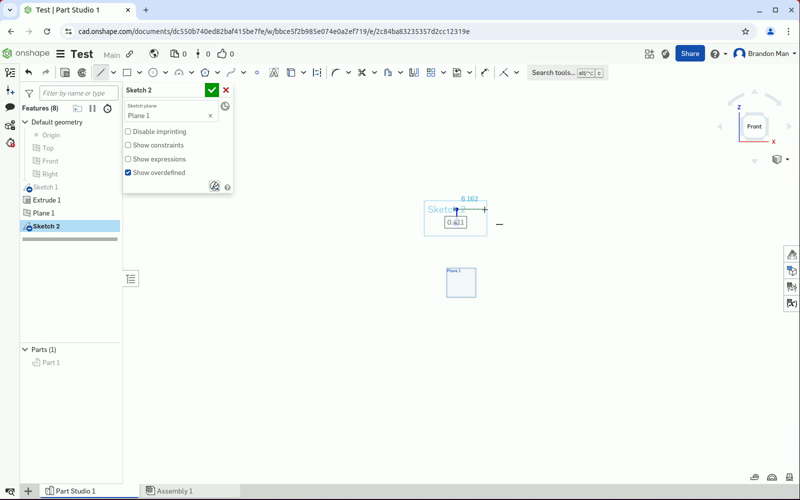
key_down(shift)
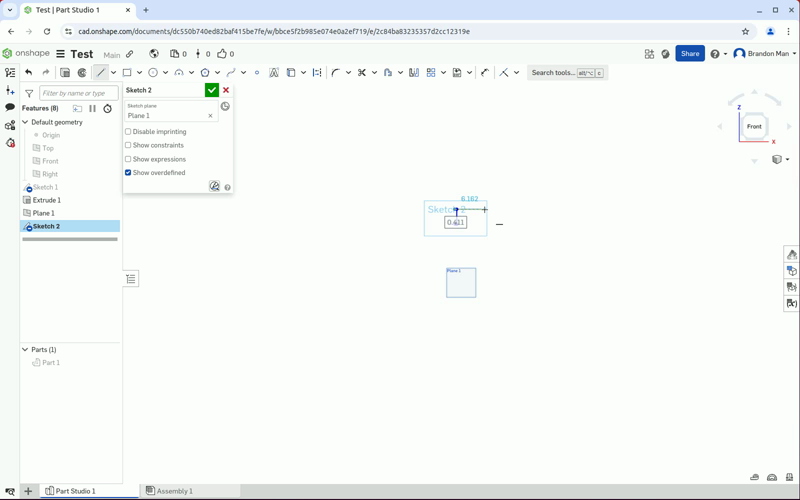
mouse_move(454, 224)
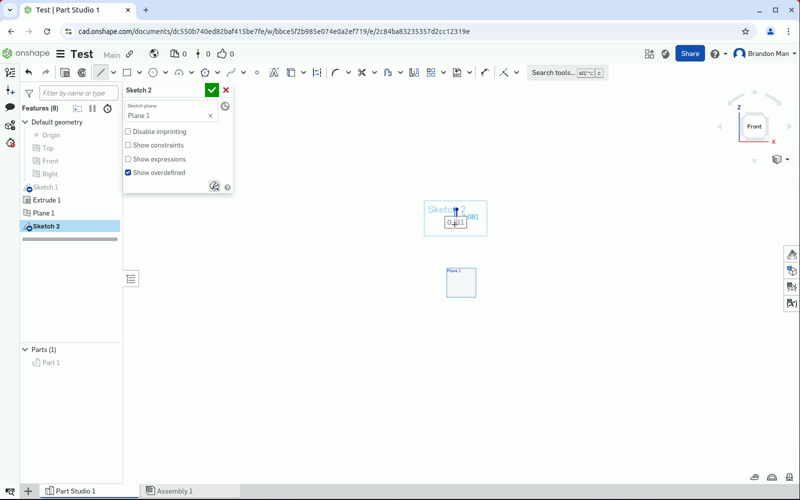
scroll(6)
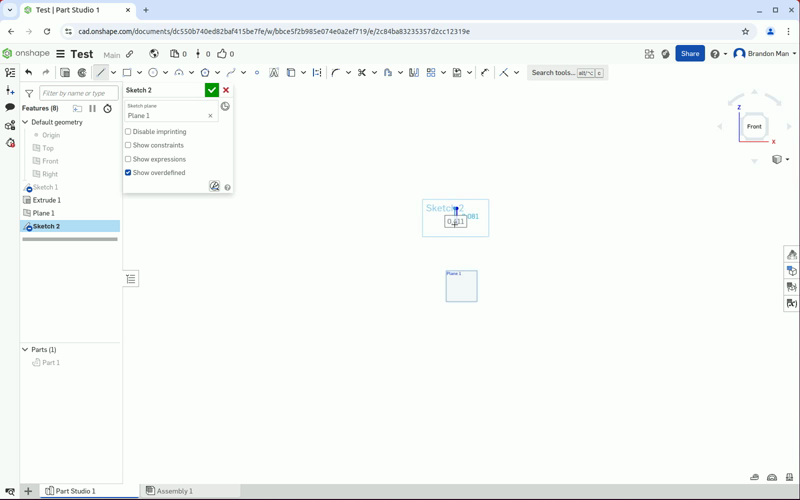
scroll(6)
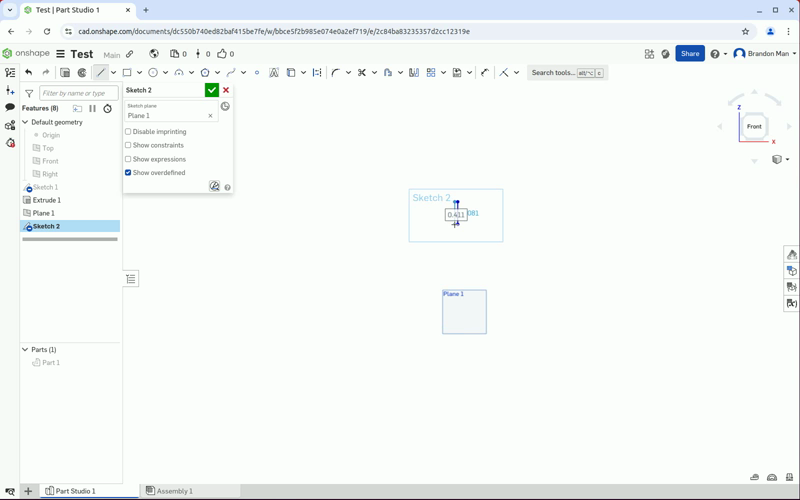
scroll(6)
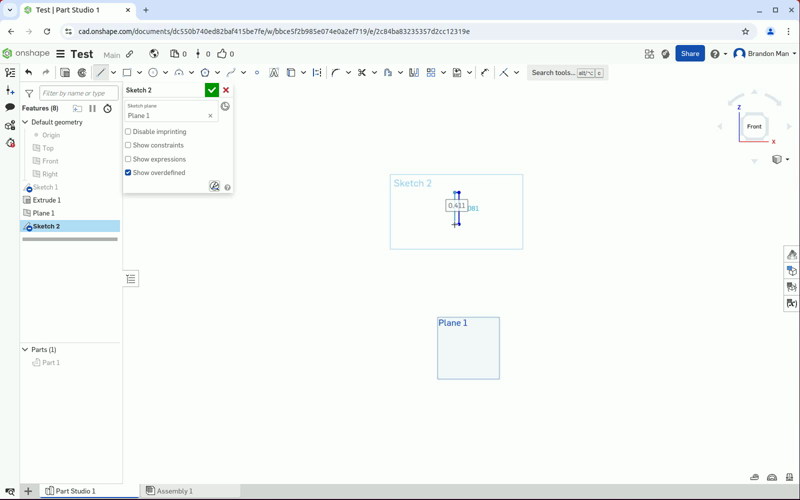
scroll(6)
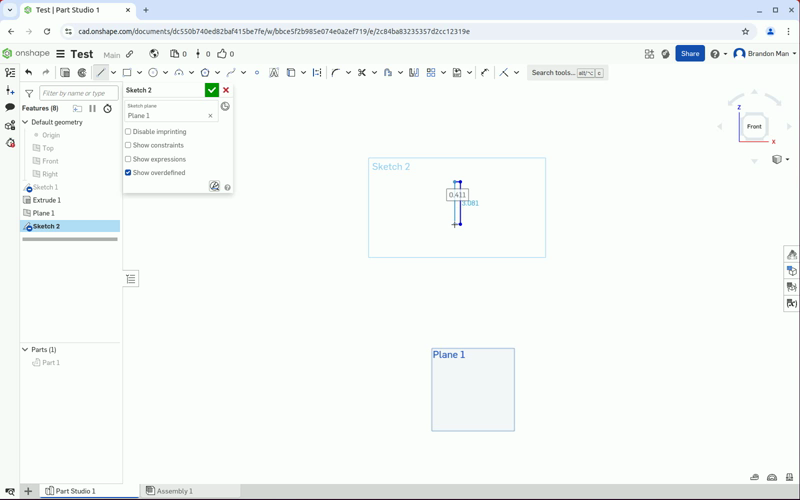
scroll(6)
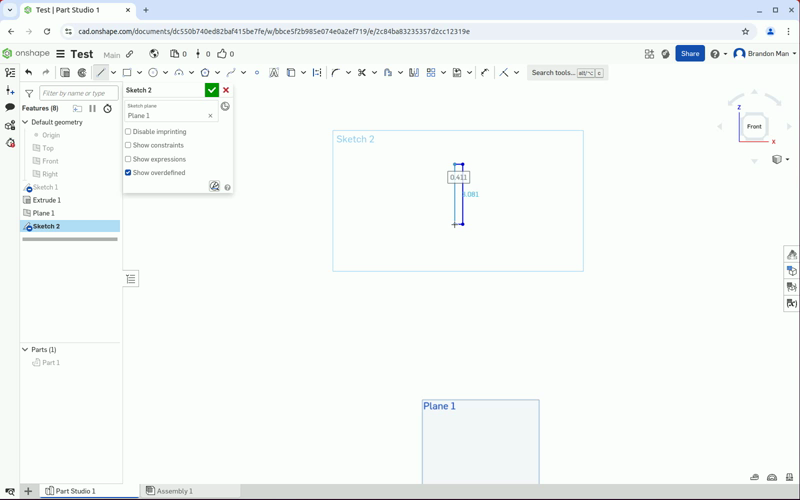
scroll(6)
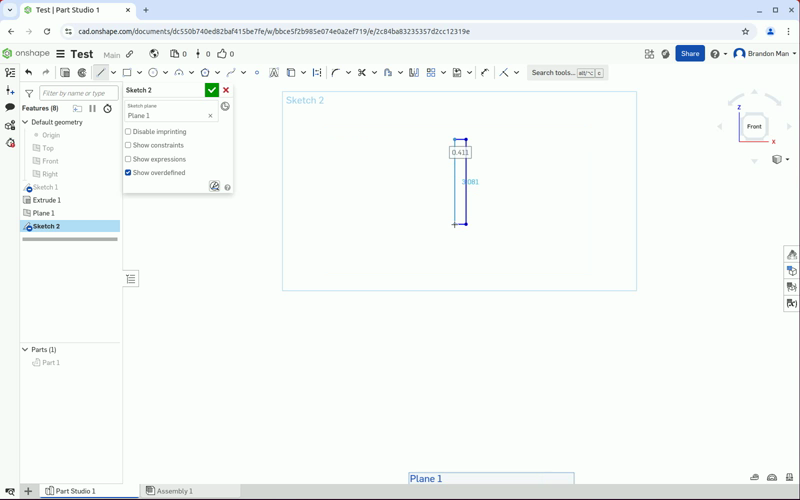
scroll(6)
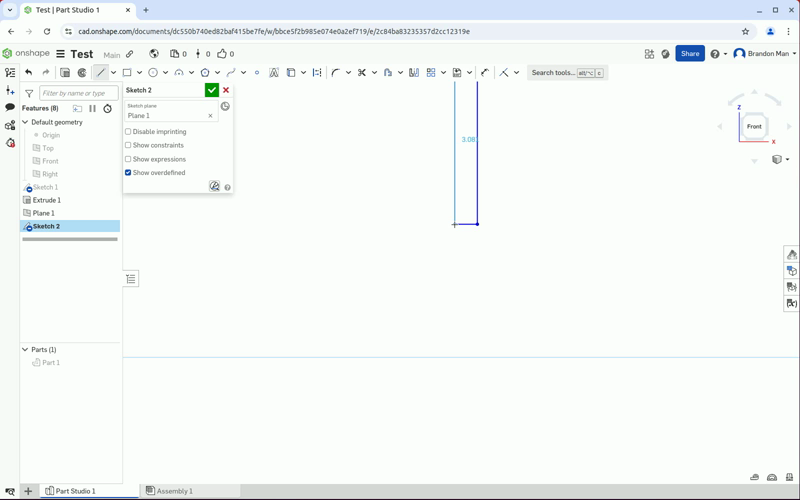
key_up(shift)
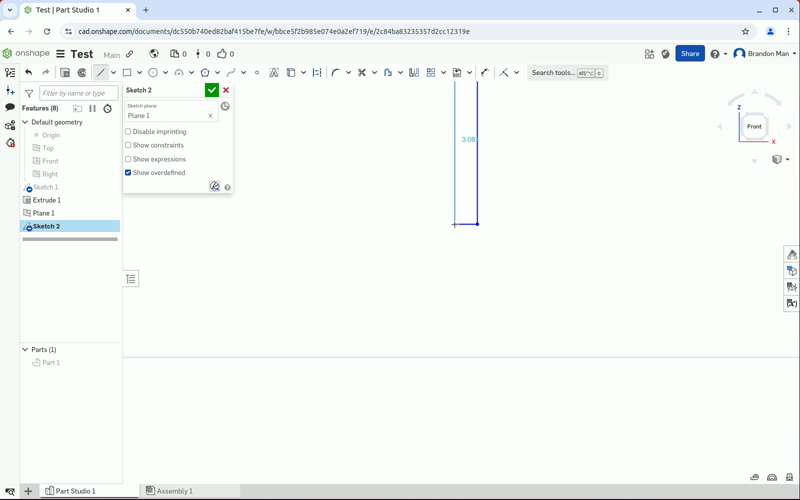
click(454, 224)
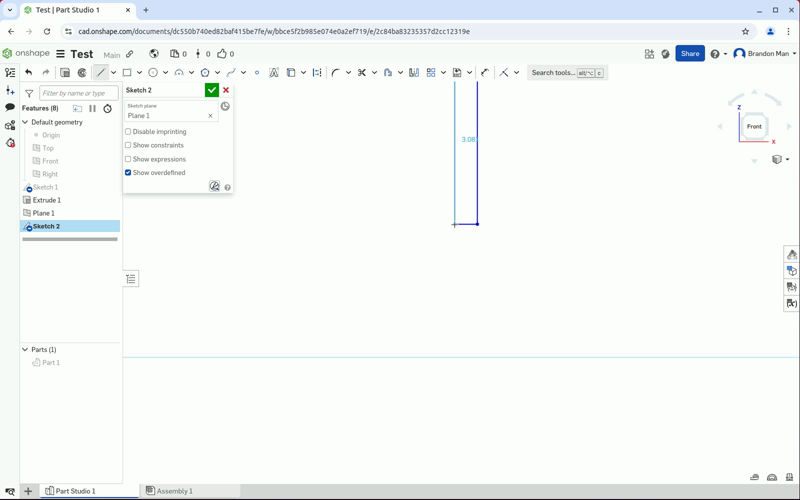
scroll(-6)
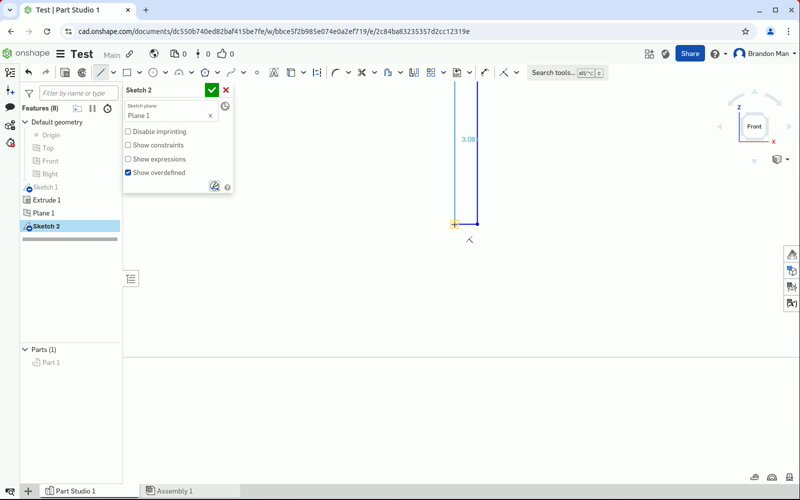
scroll(-6)
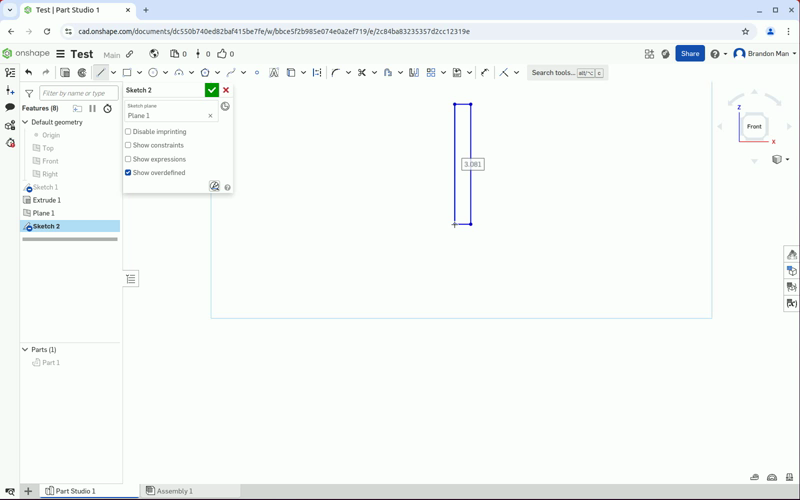
scroll(-6)
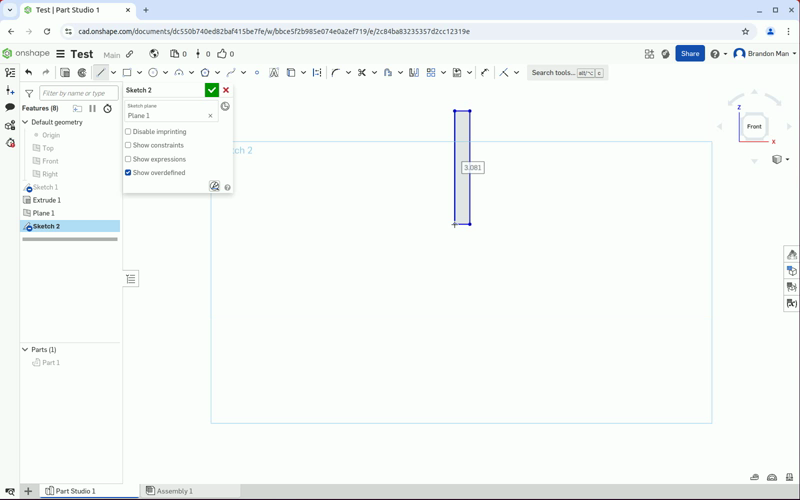
scroll(-6)
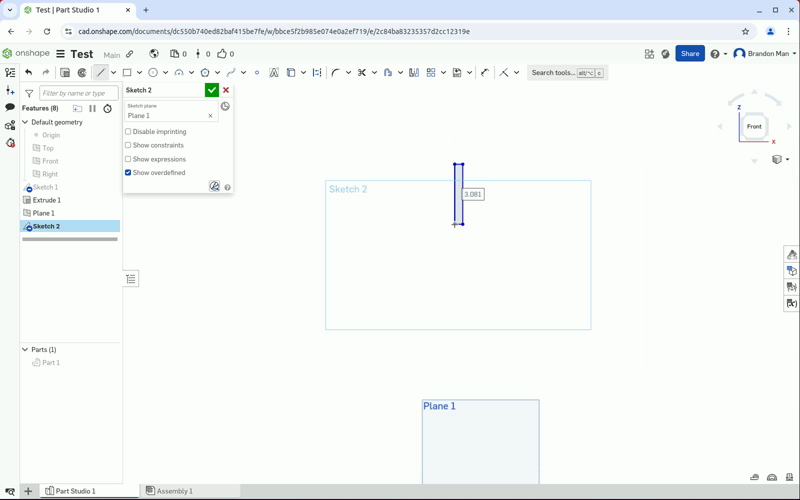
scroll(-6)
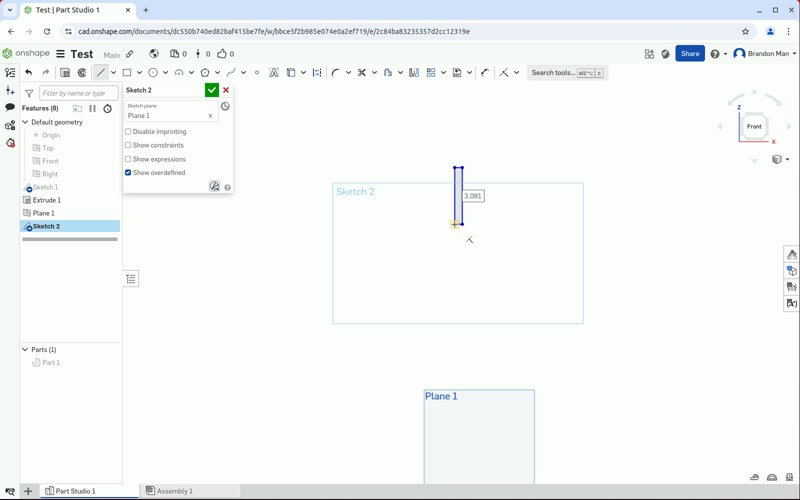
scroll(-6)
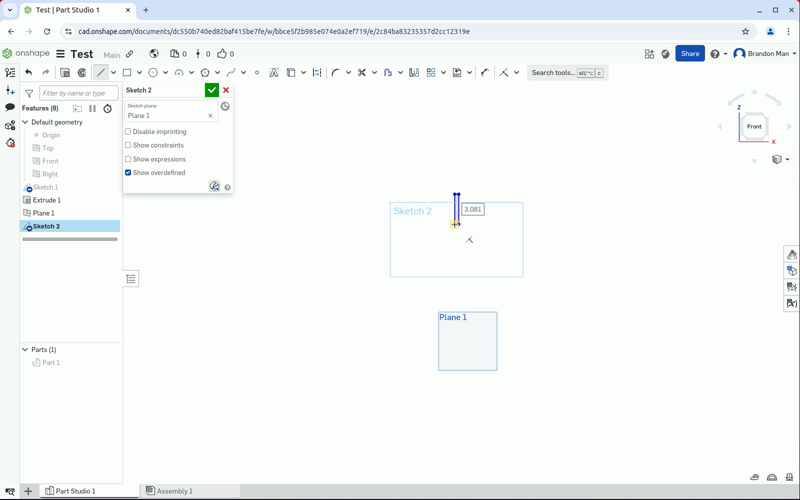
scroll(-6)
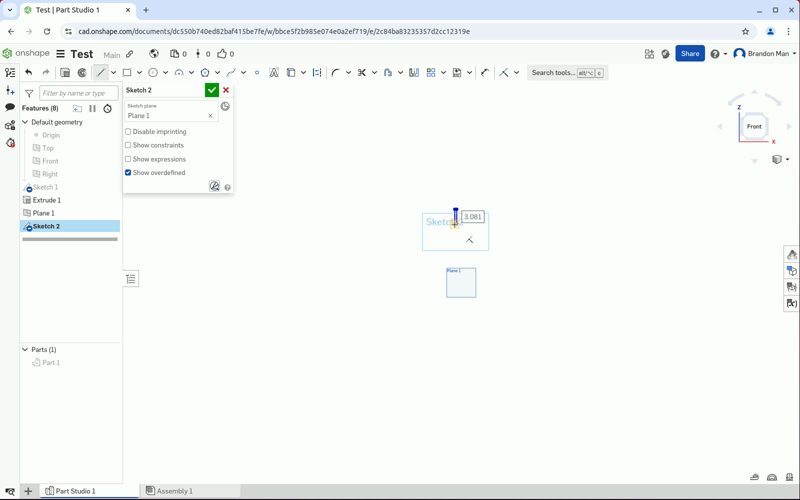
key(esc)
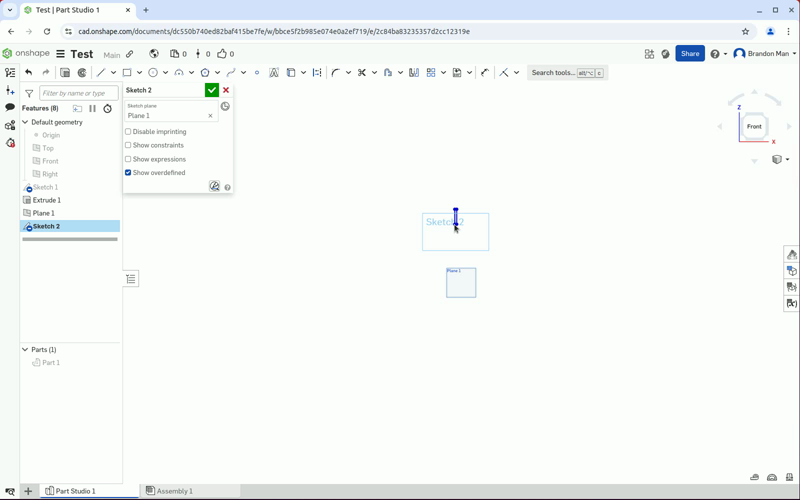
mouse_move(455, 218)
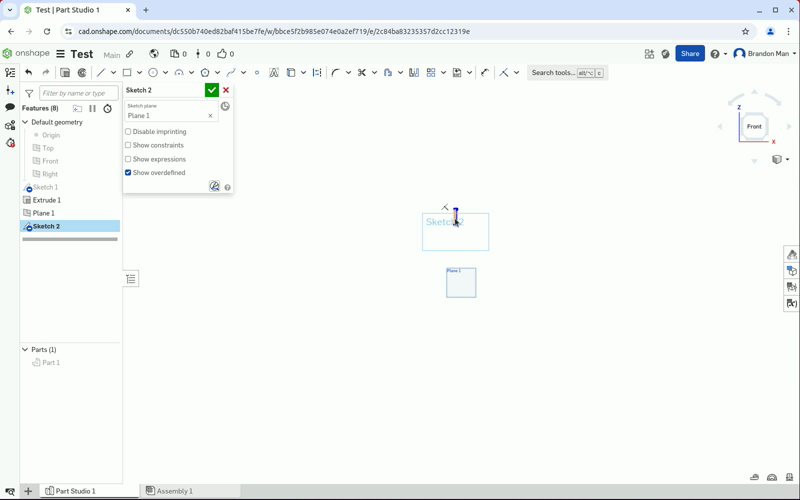
scroll(6)
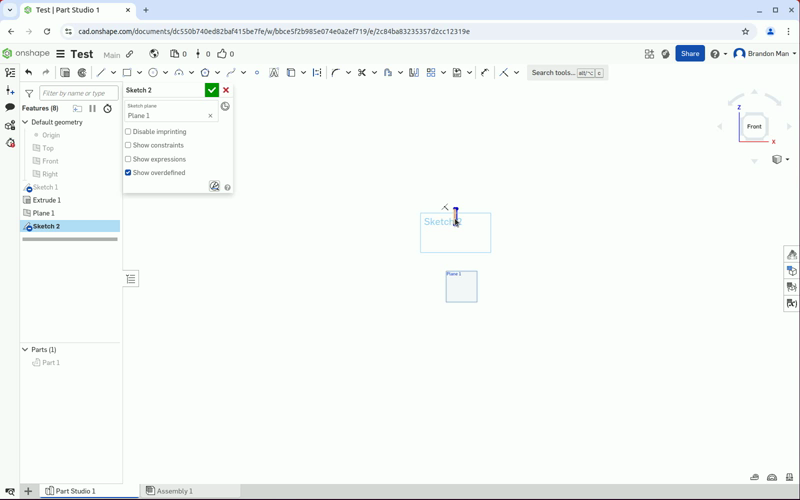
scroll(6)
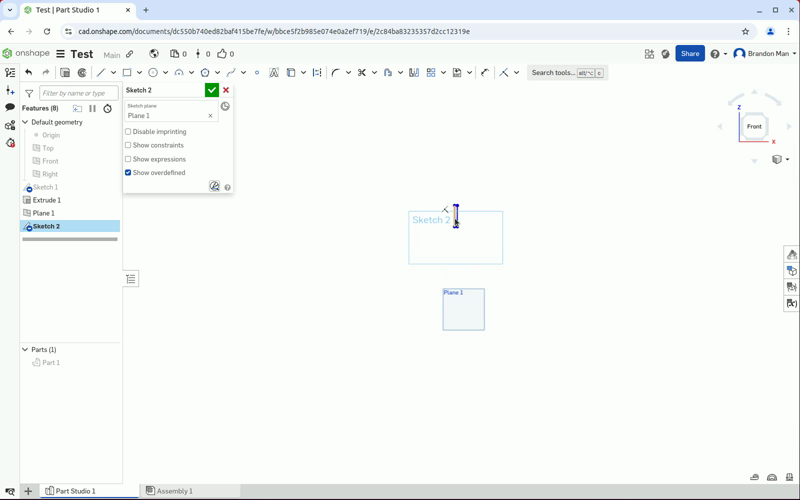
scroll(6)
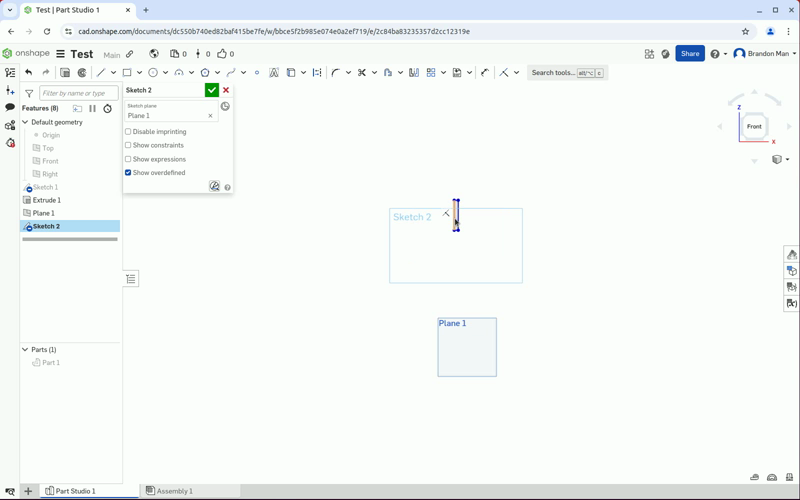
scroll(6)
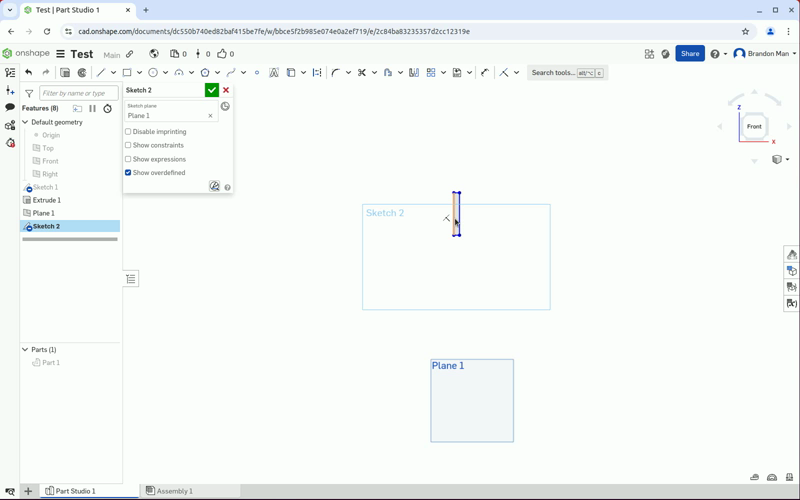
scroll(6)
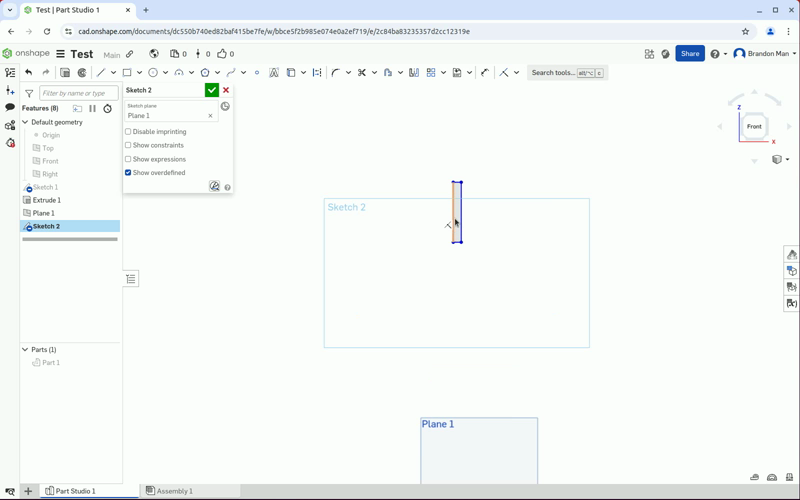
scroll(6)
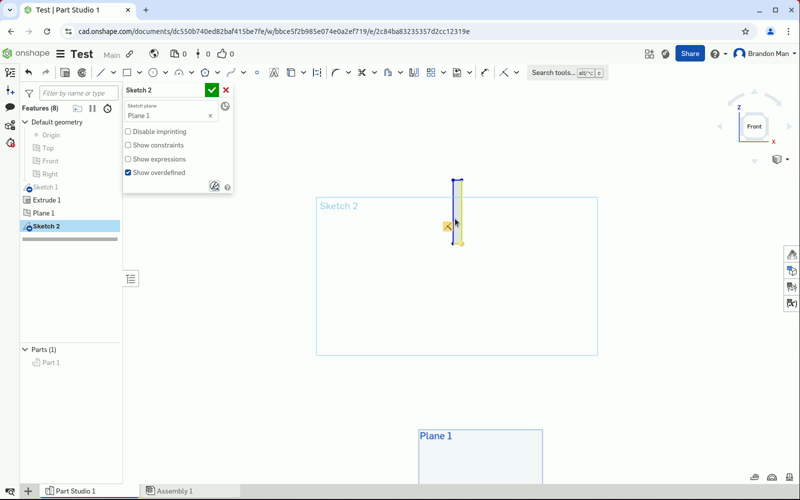
scroll(6)
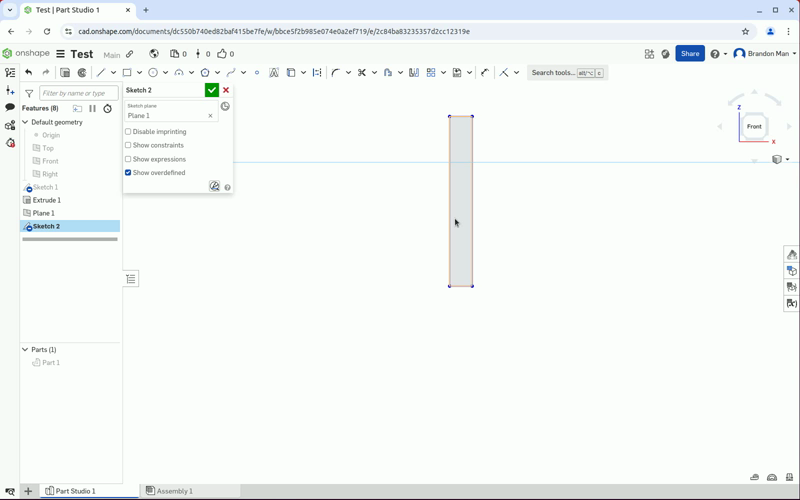
click(455, 218)
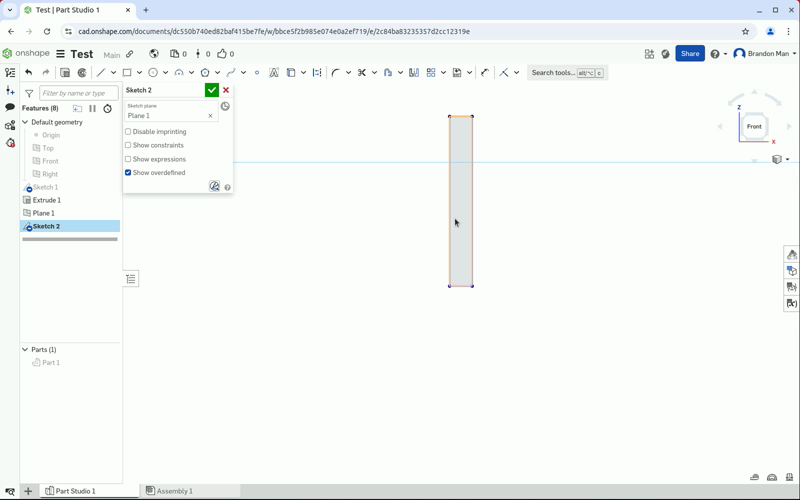
scroll(-6)
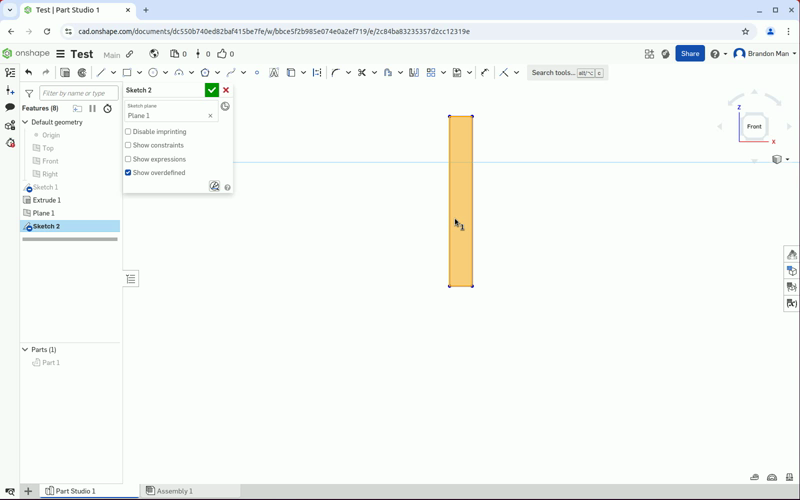
scroll(-6)
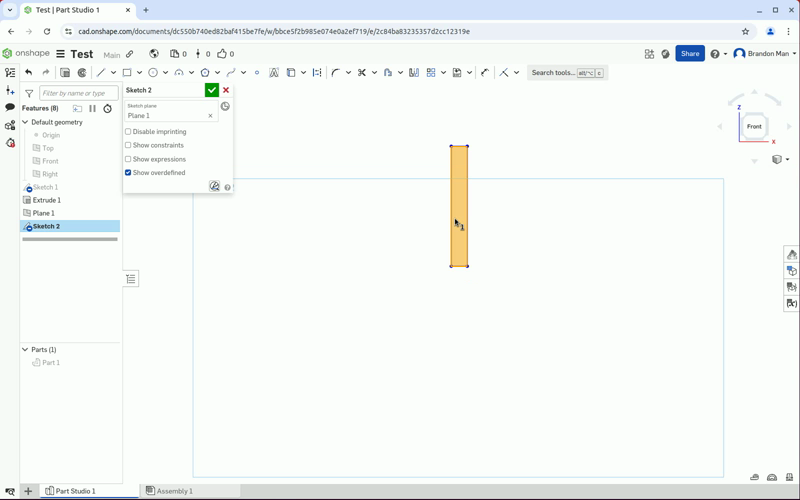
scroll(-6)
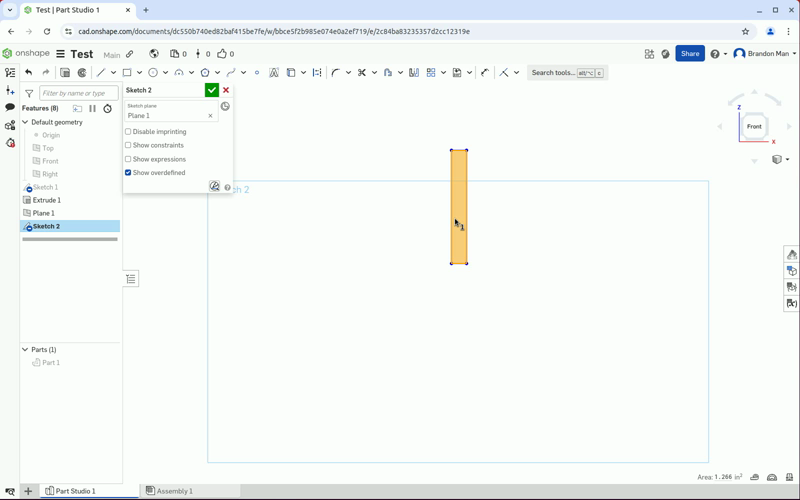
scroll(-6)
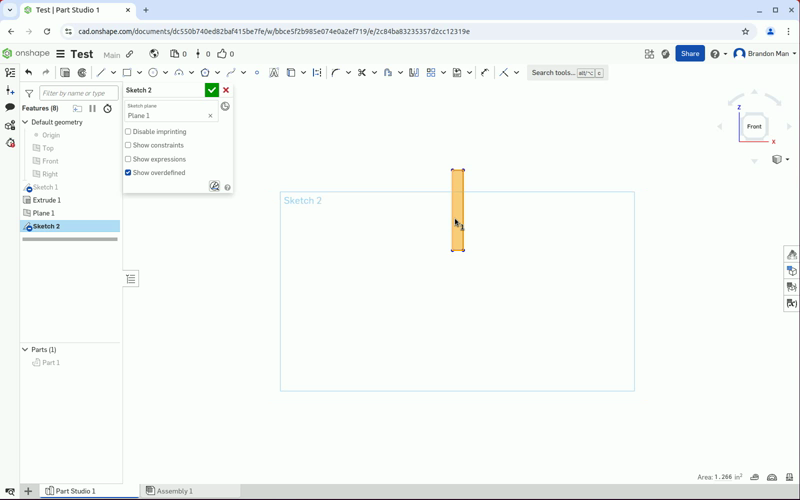
scroll(-6)
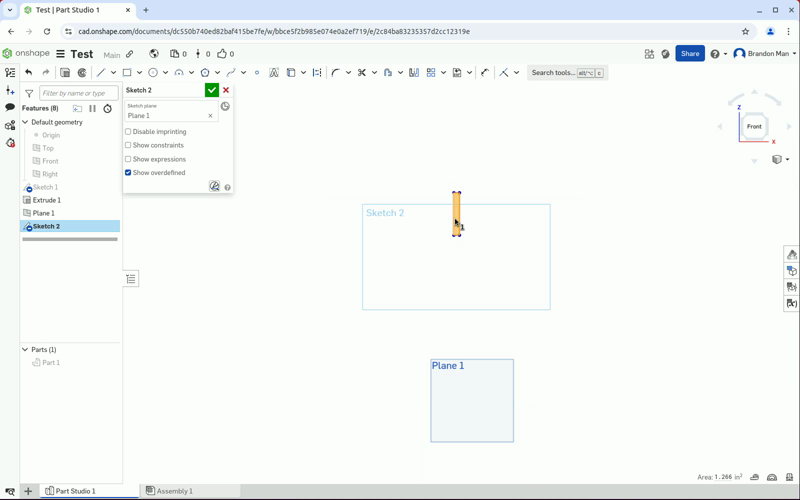
scroll(-6)
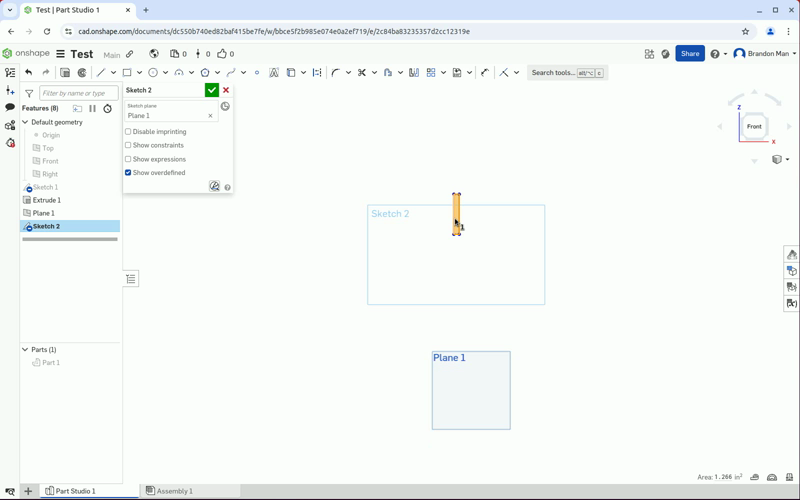
scroll(-6)
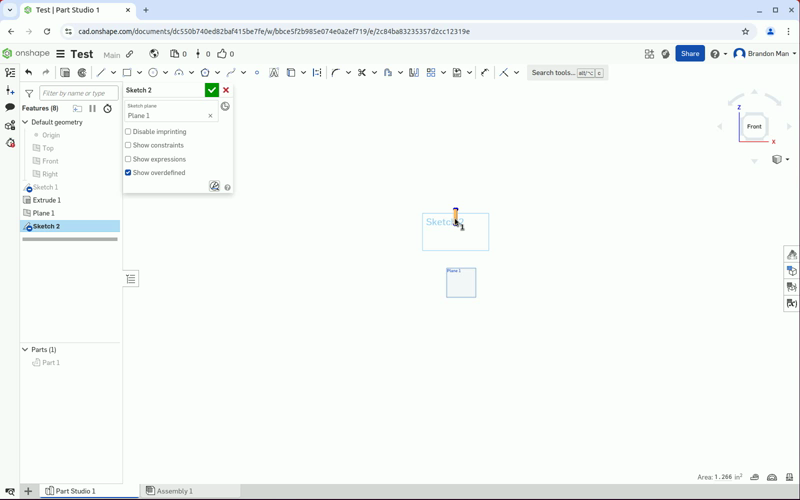
mouse_move(73, 352)
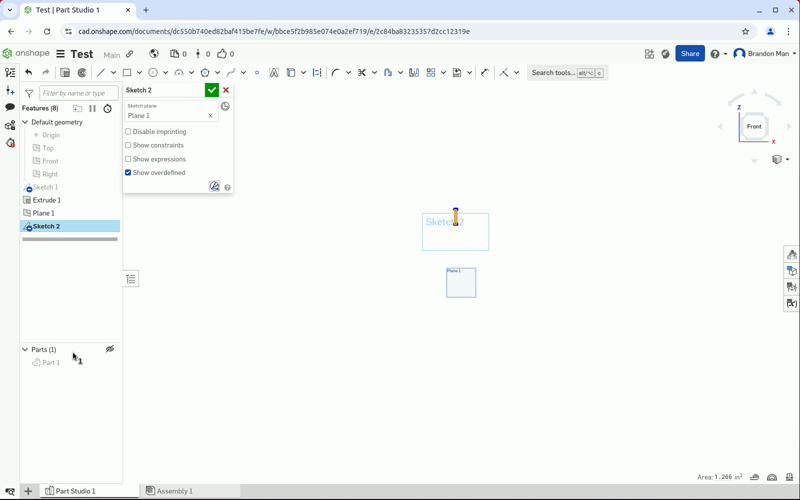
key(shift+y)
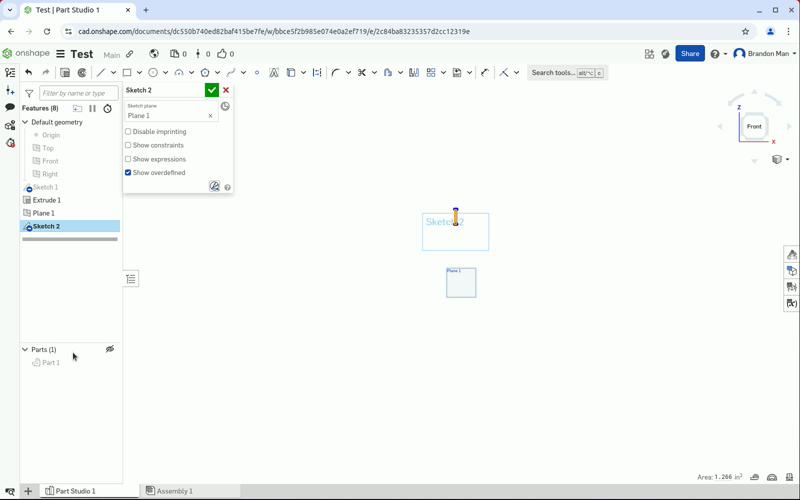
key(shift+e)
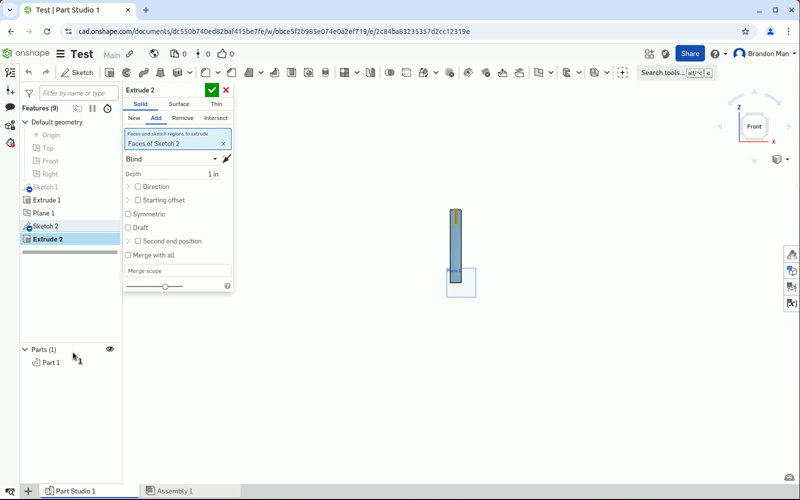
mouse_move(143, 106)
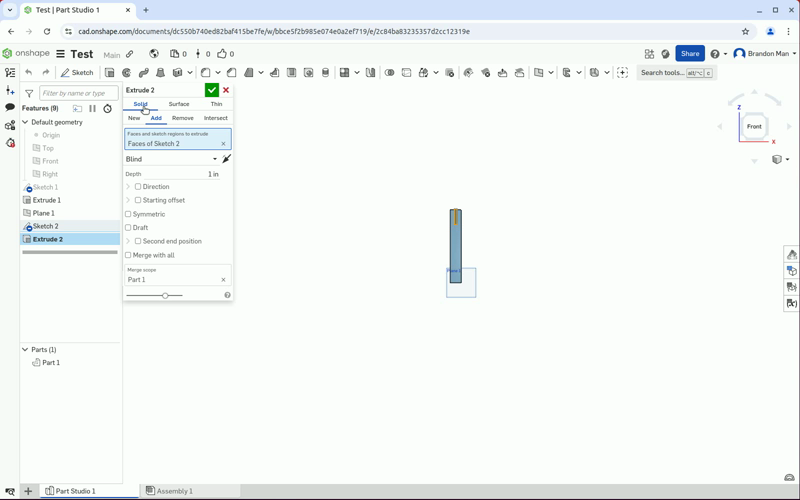
click(143, 106)
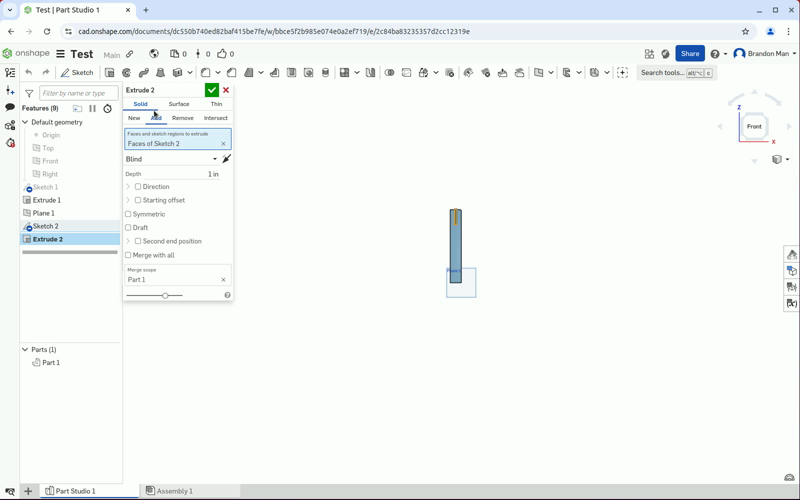
mouse_move(186, 120)
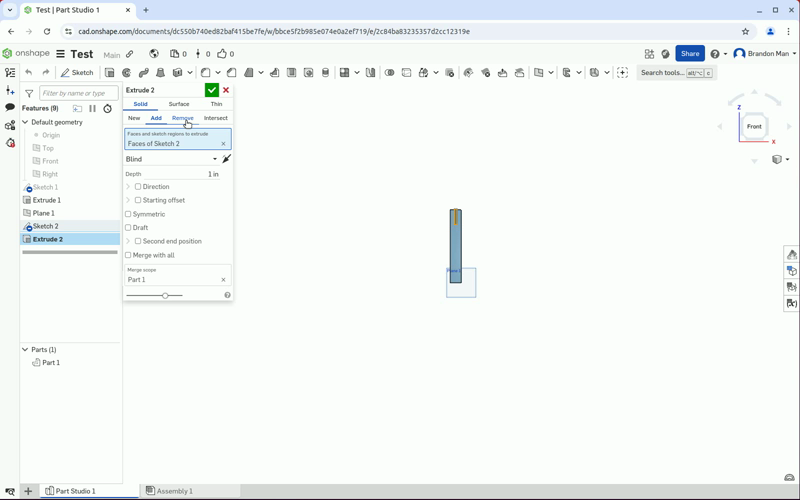
click(186, 120)
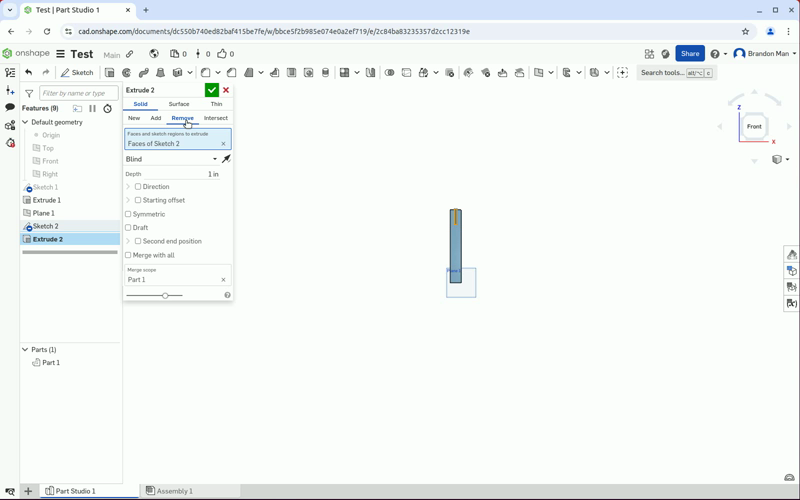
key(tab, 4)
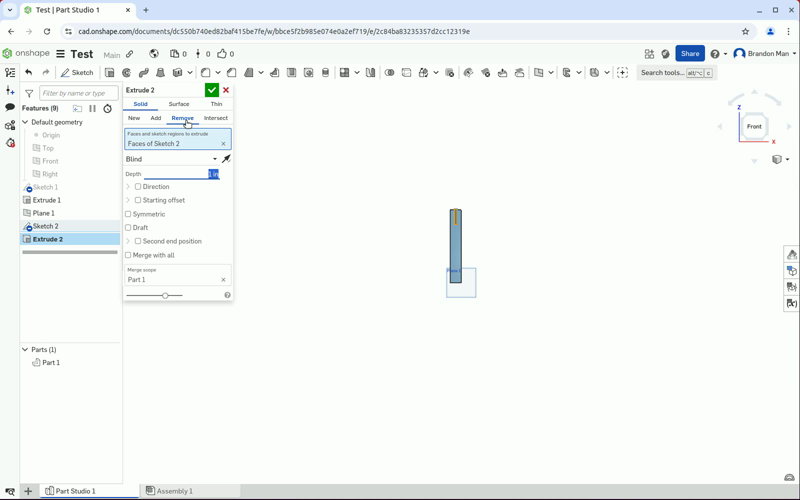
text(3.611)
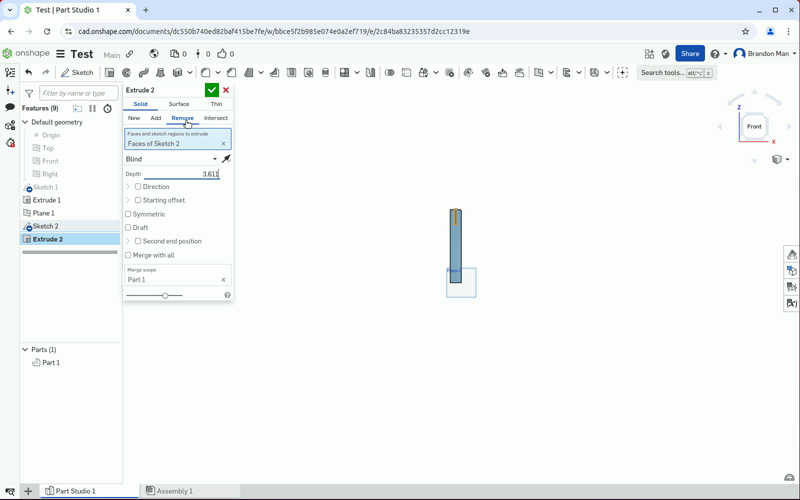
key(tab, 6)
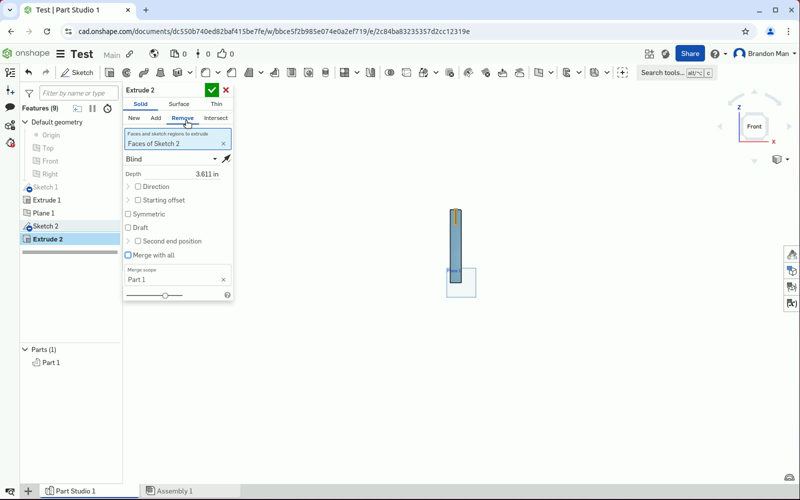
key(space)
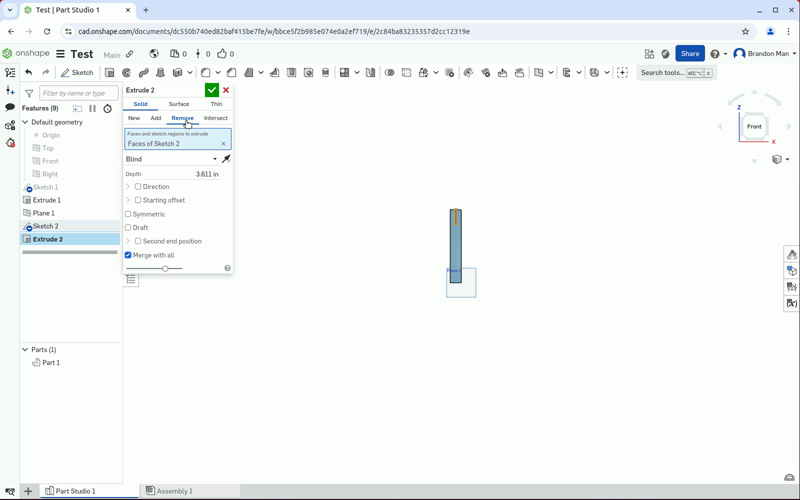
key(enter)
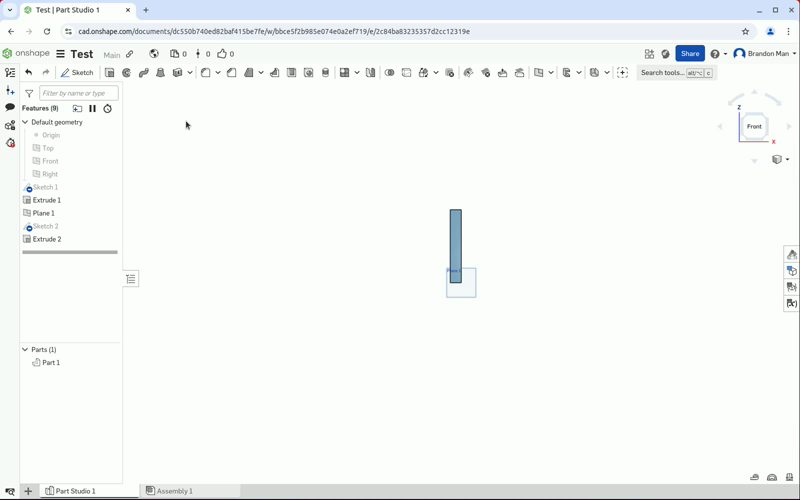
key(shift+h)
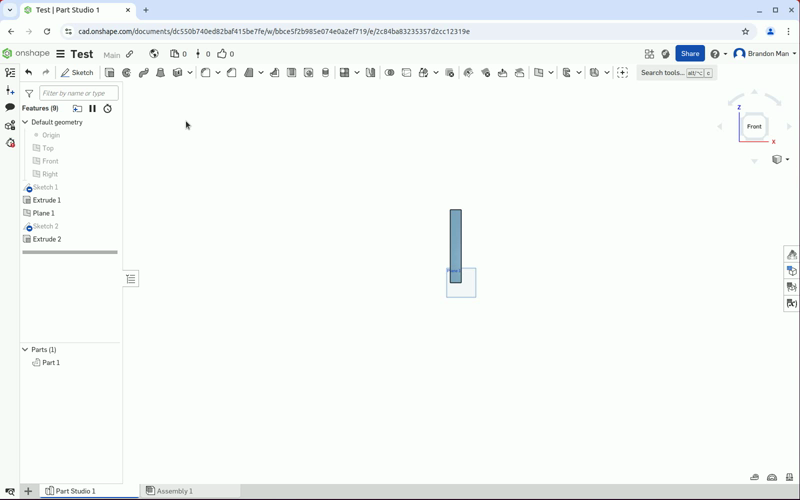
key(shift+h)
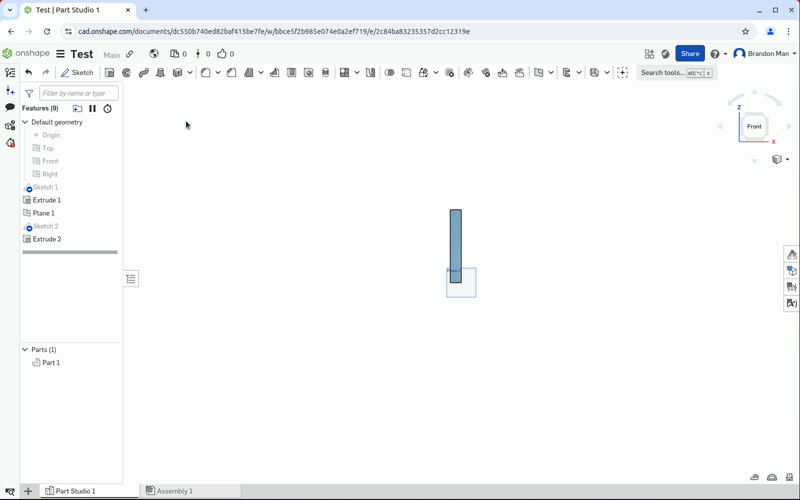
mouse_move(73, 189)
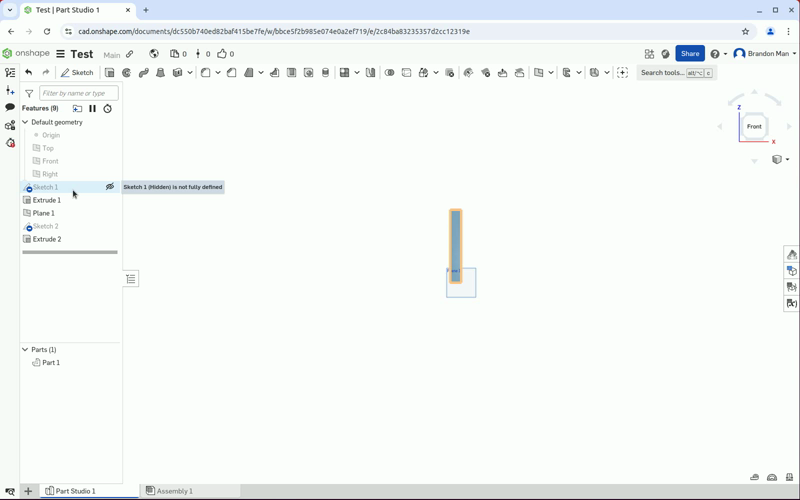
click(73, 189)
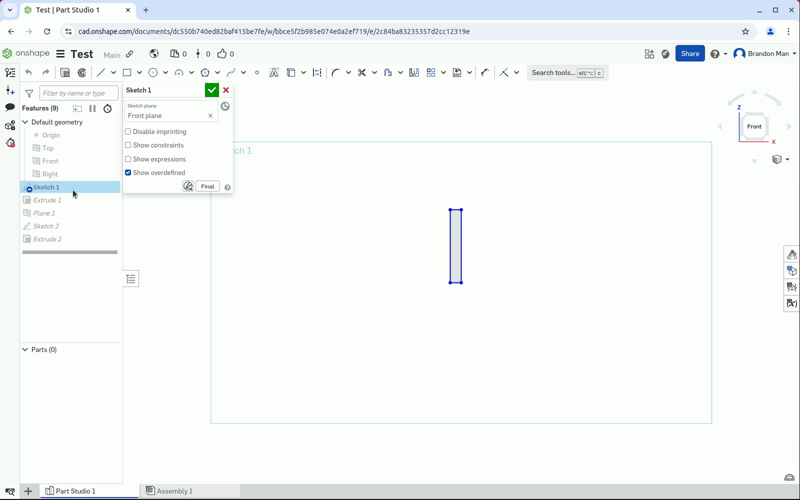
mouse_move(229, 92)
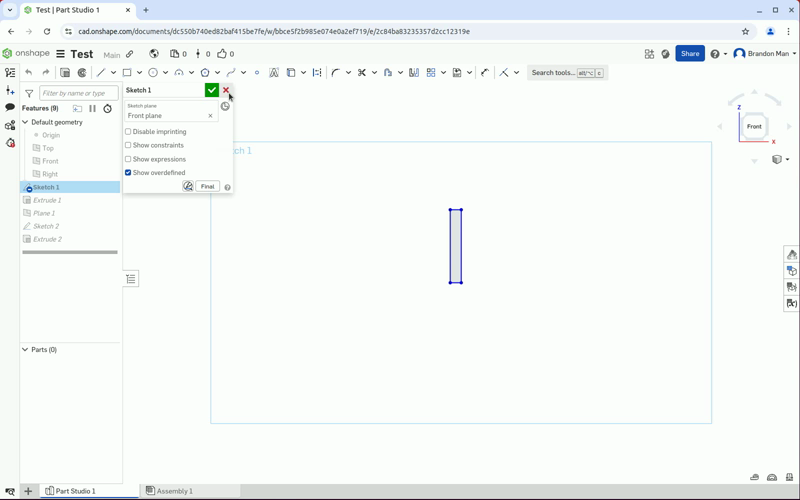
click(229, 92)
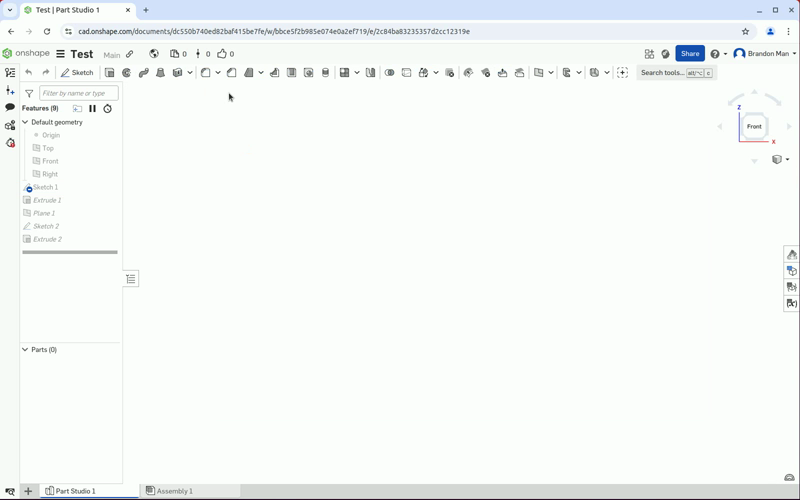
key(shift+s)
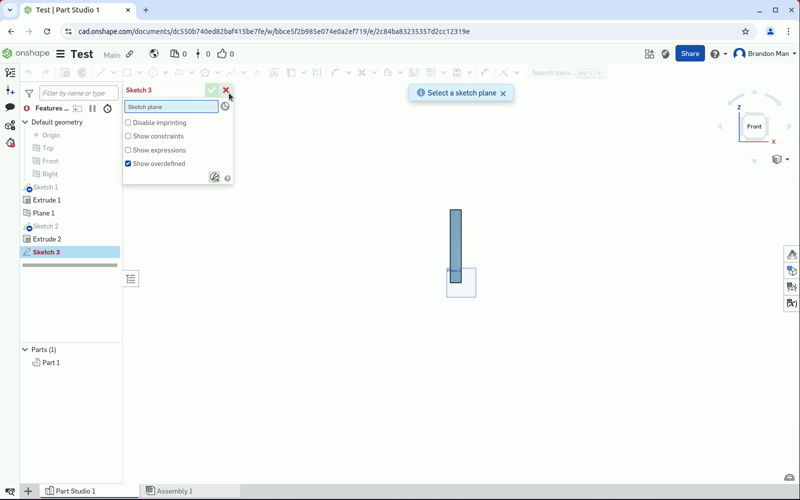
mouse_move(73, 215)
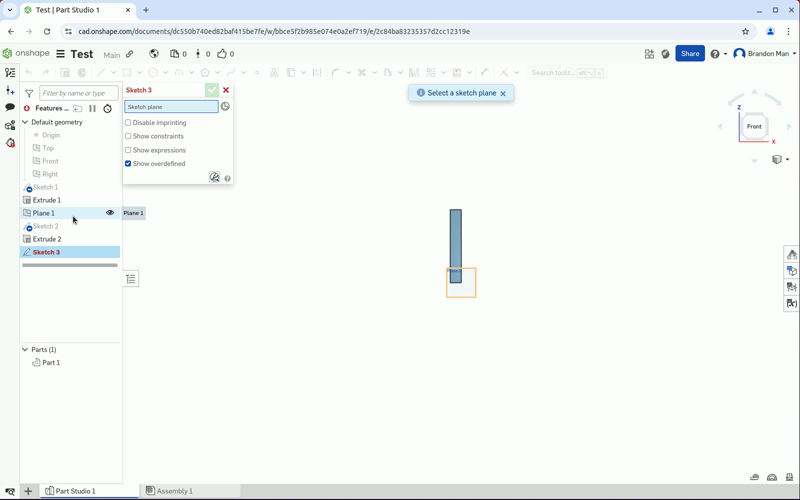
click(73, 215)
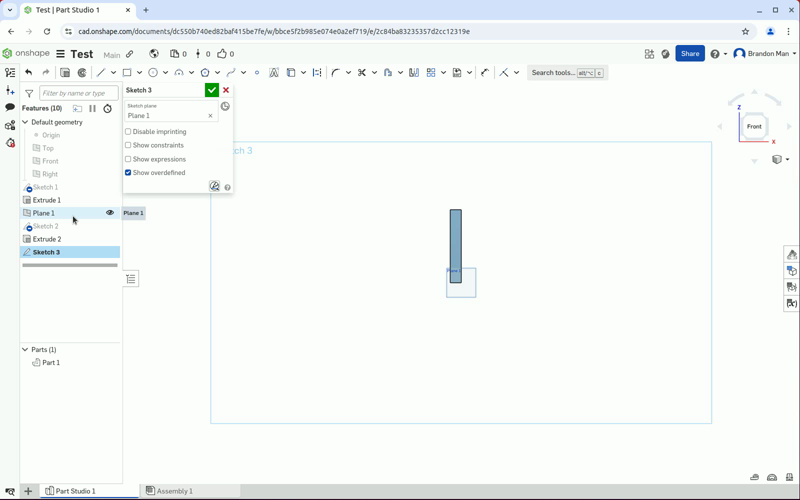
mouse_move(73, 352)
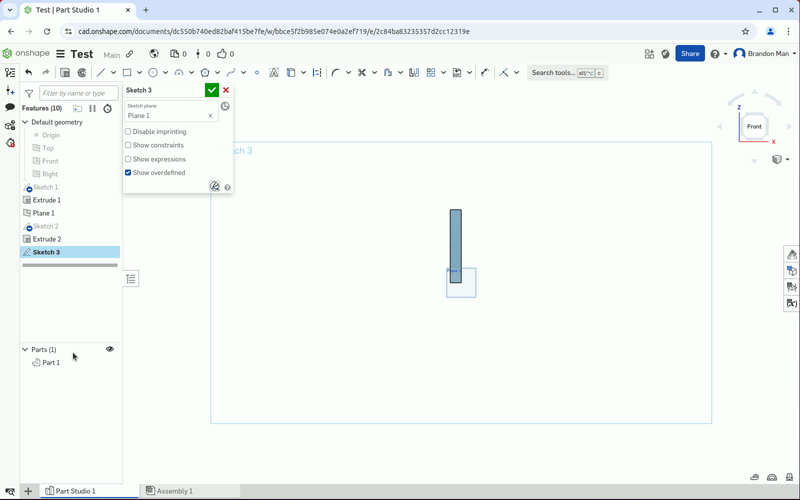
key(y)
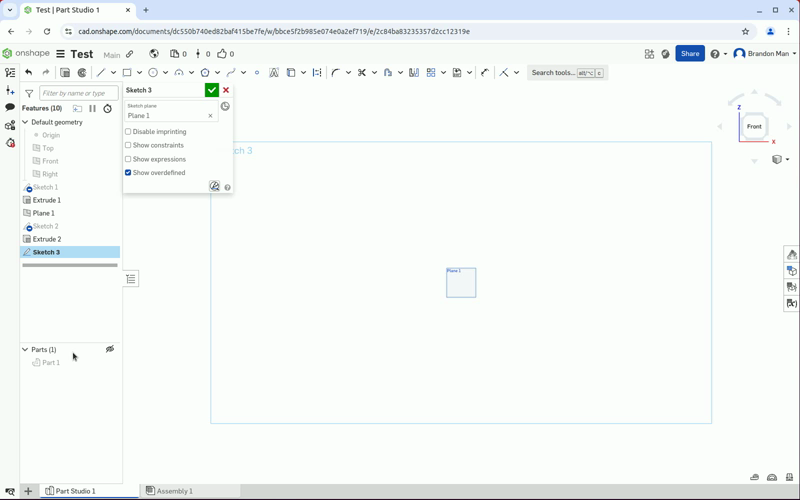
key(l)
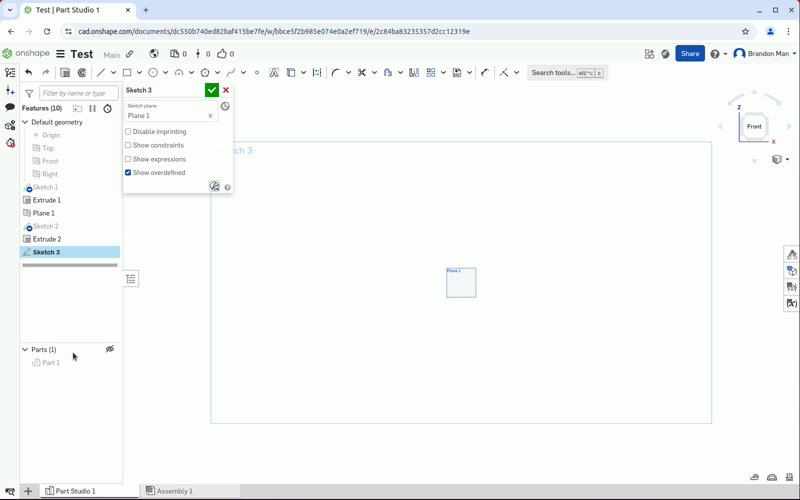
key_down(shift)
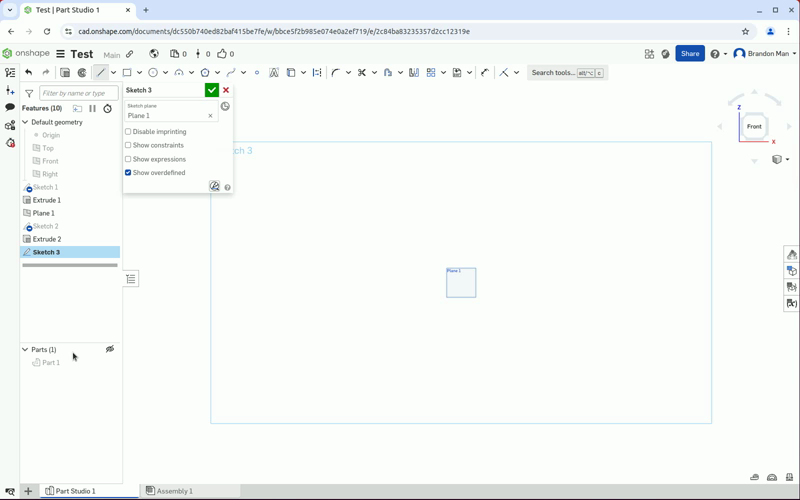
mouse_move(454, 224)
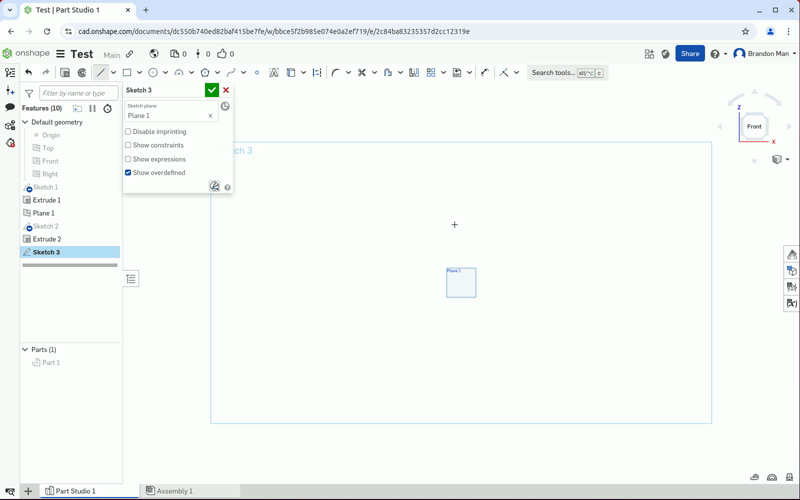
click(454, 224)
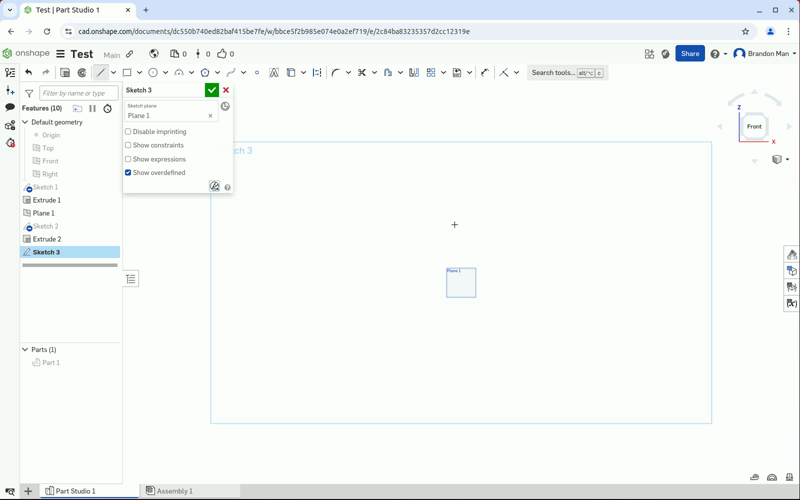
key_up(shift)
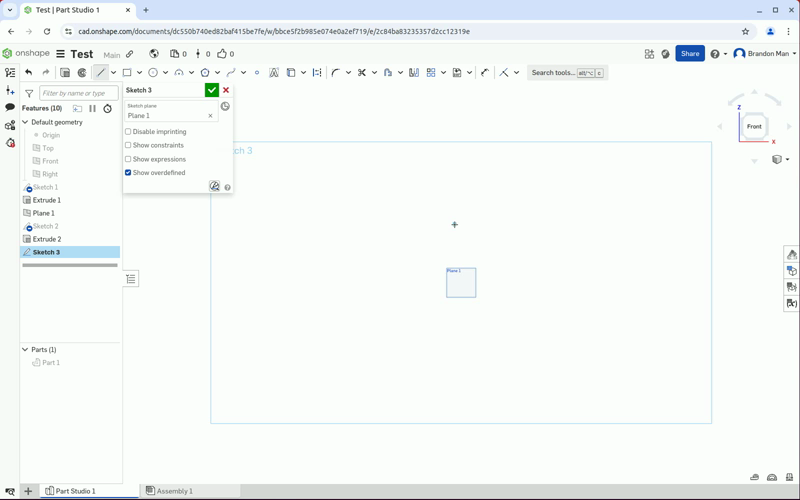
key_down(shift)
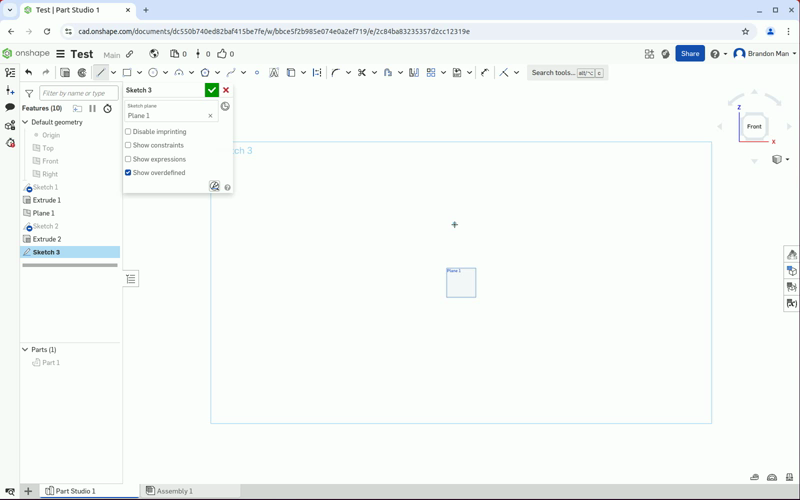
mouse_move(484, 224)
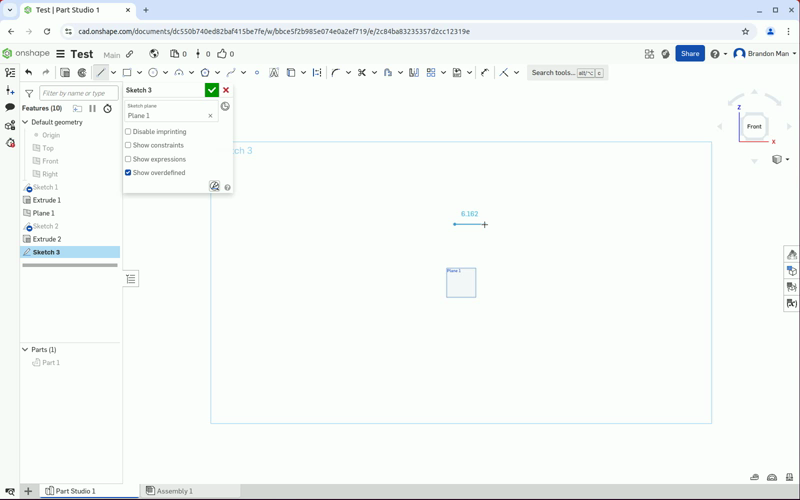
mouse_move(456, 224)
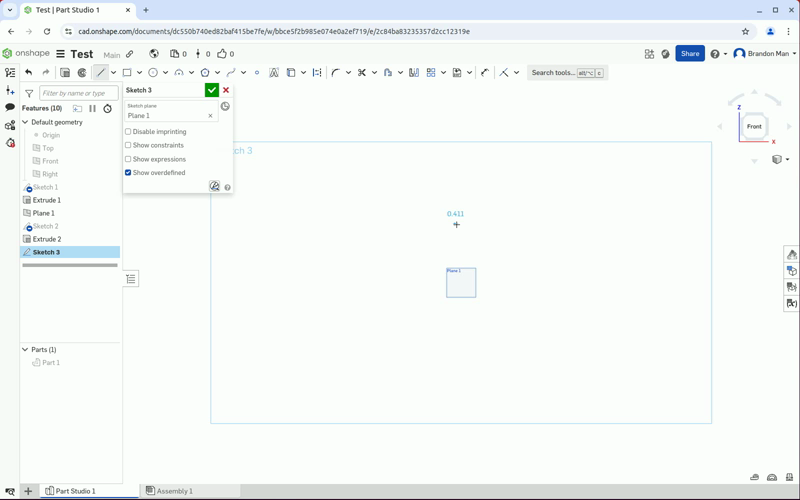
scroll(6)
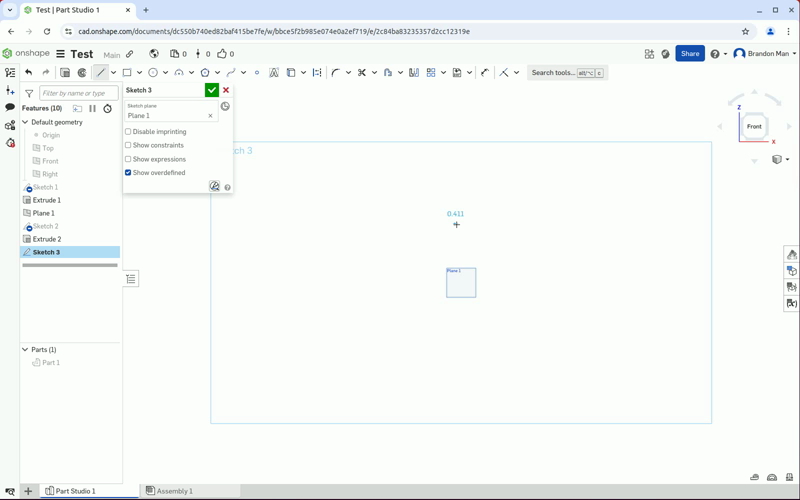
scroll(6)
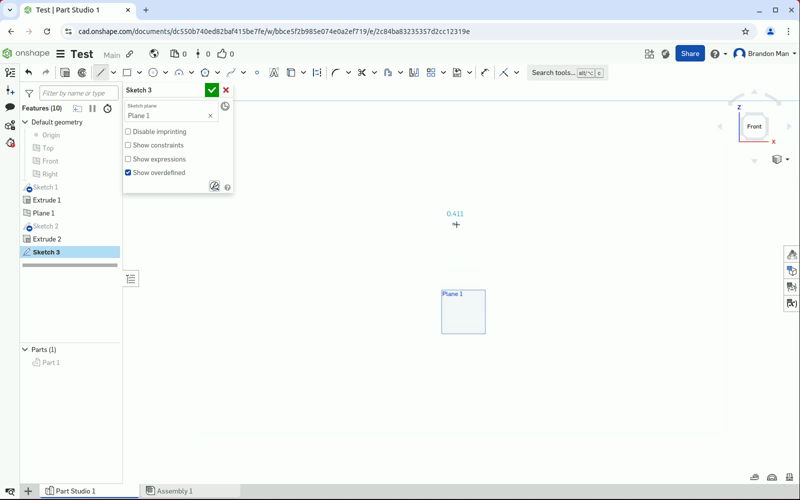
scroll(6)
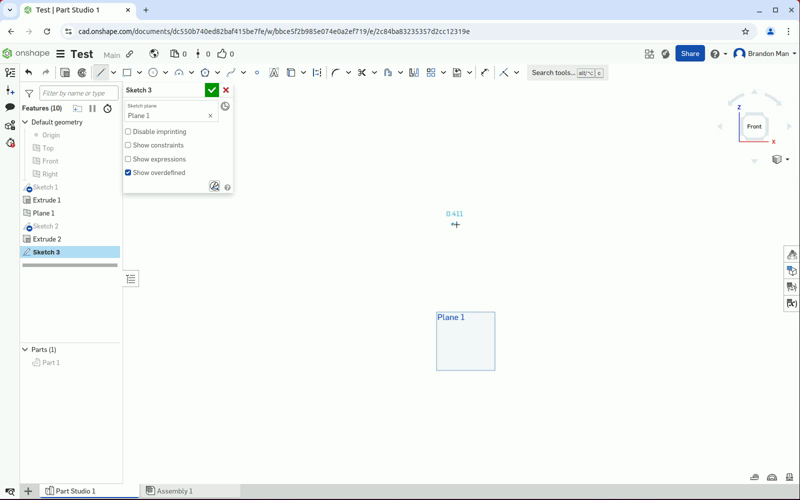
scroll(6)
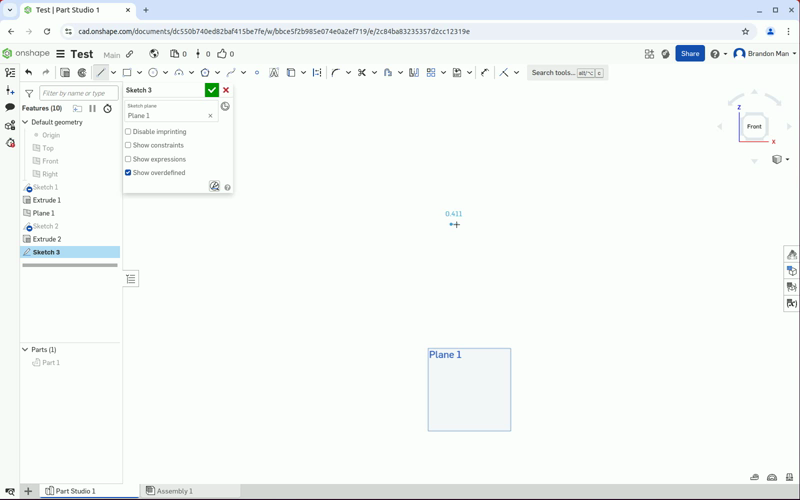
scroll(6)
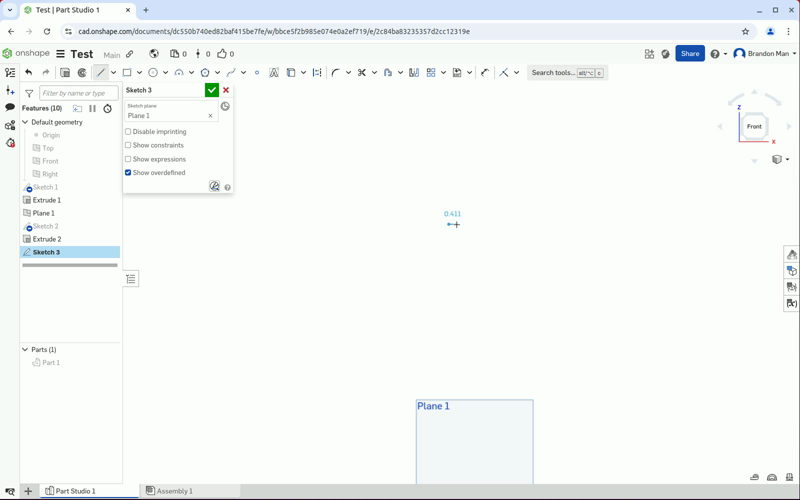
scroll(6)
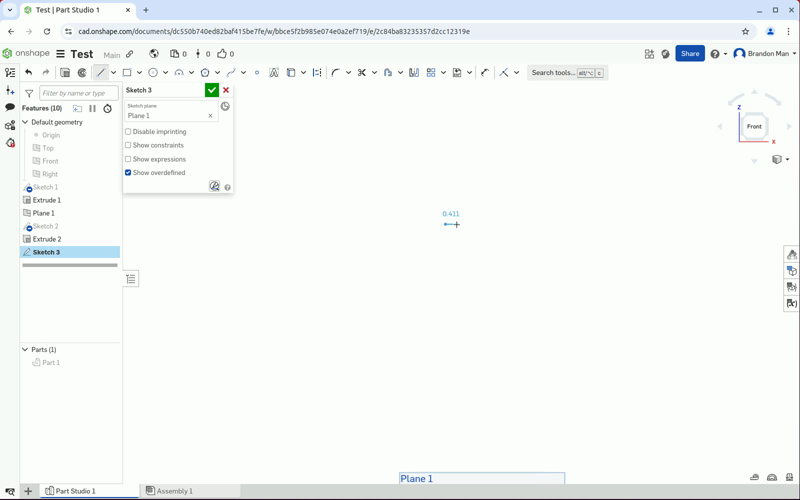
scroll(6)
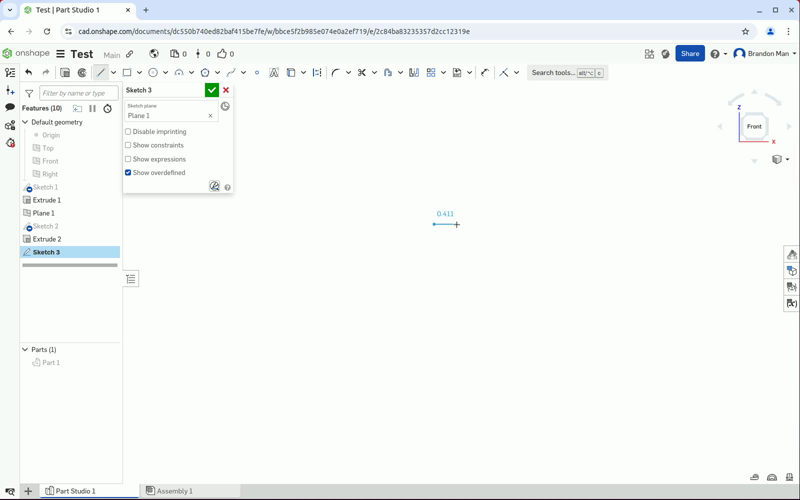
click(456, 224)
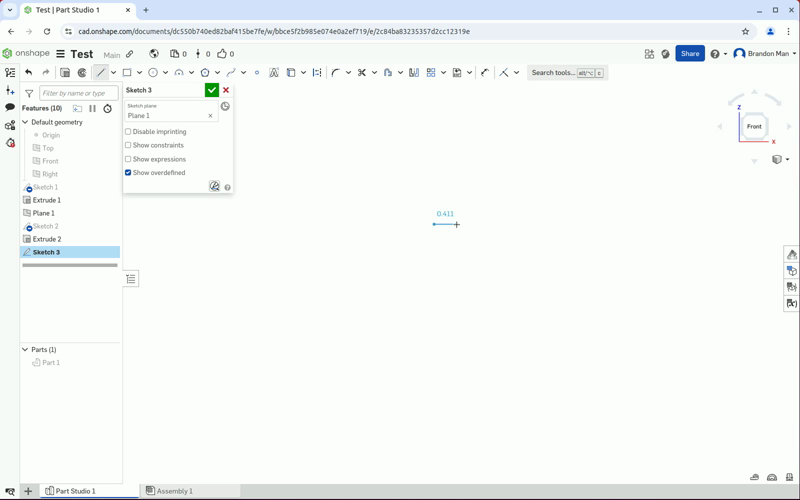
scroll(-6)
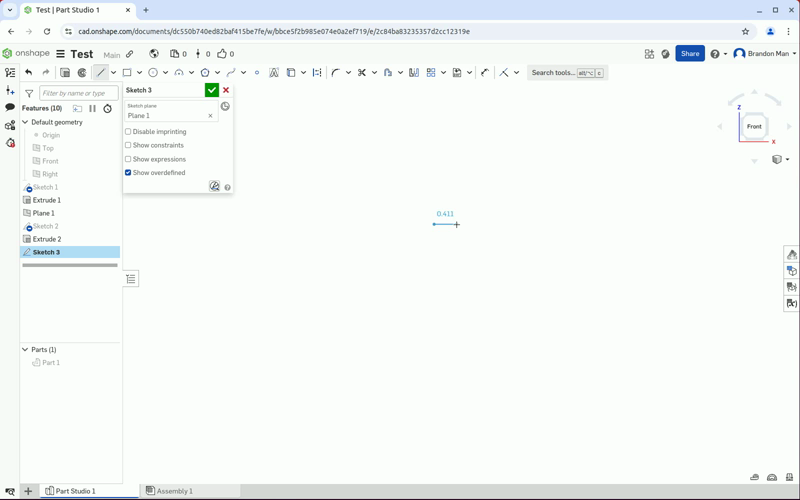
scroll(-6)
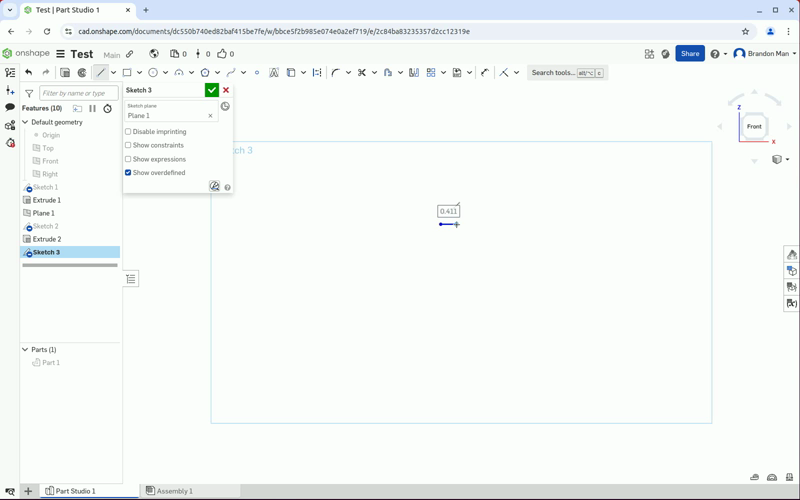
scroll(-6)
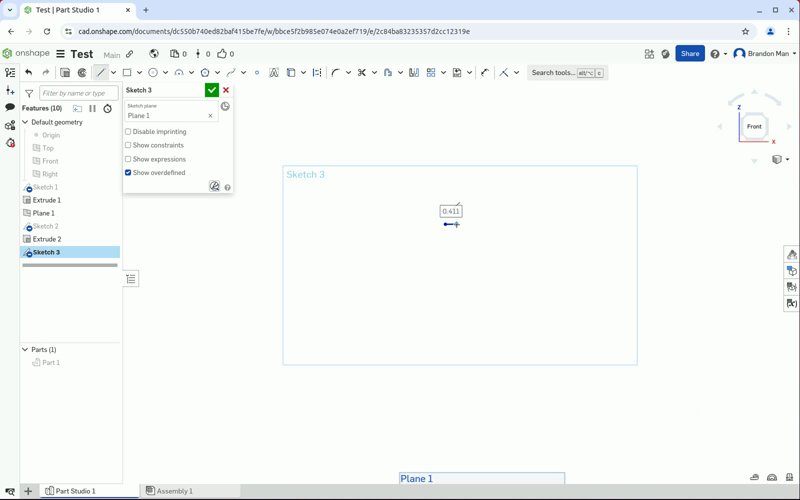
scroll(-6)
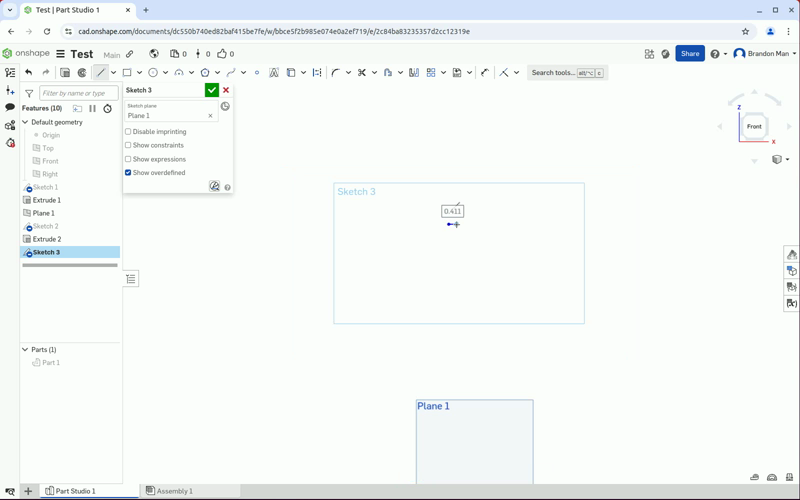
scroll(-6)
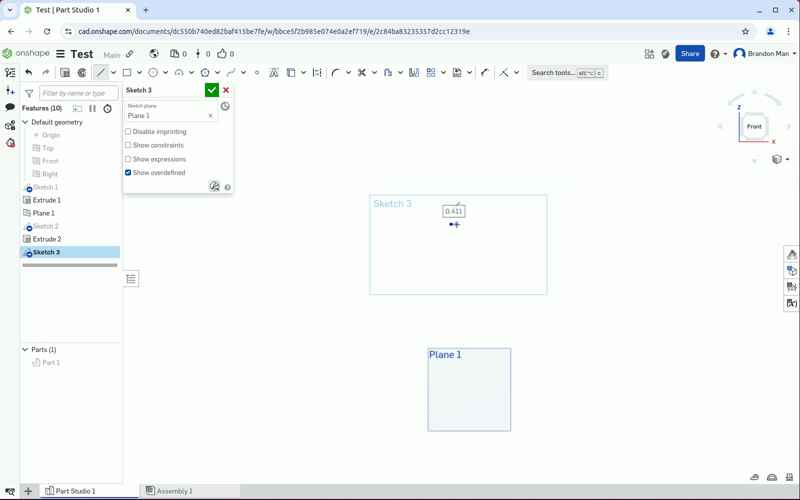
scroll(-6)
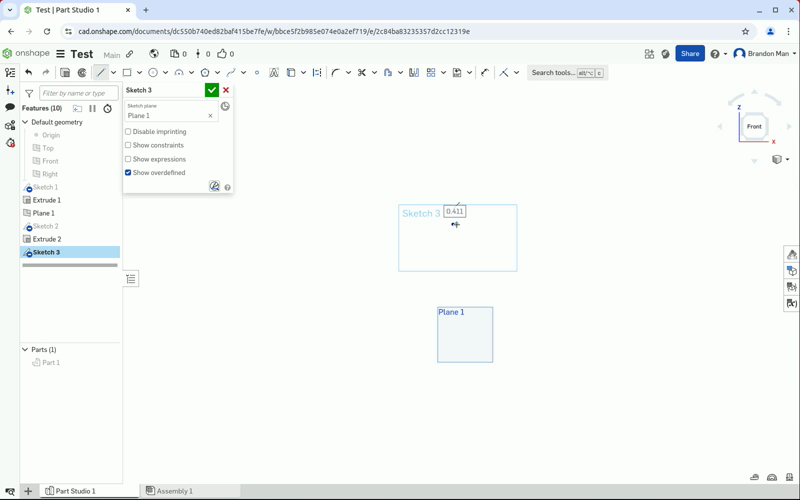
scroll(-6)
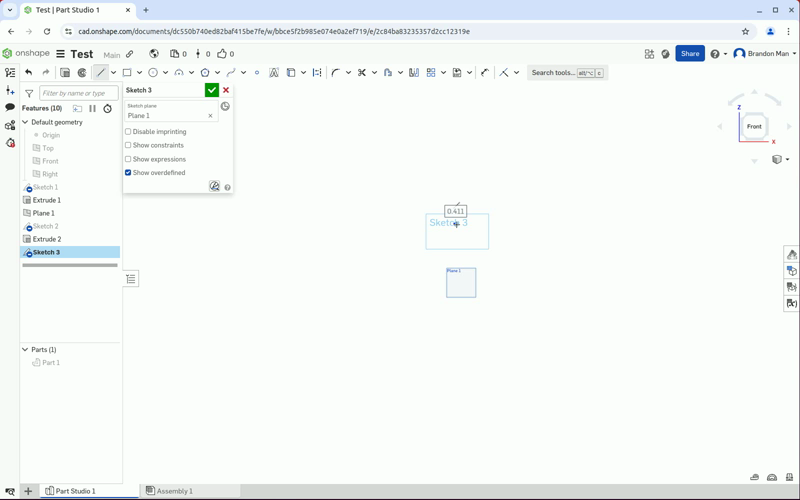
key_up(shift)
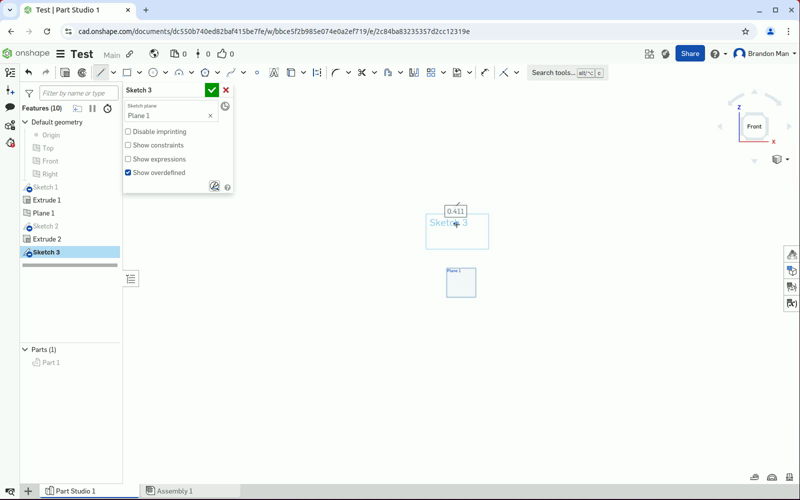
key_down(shift)
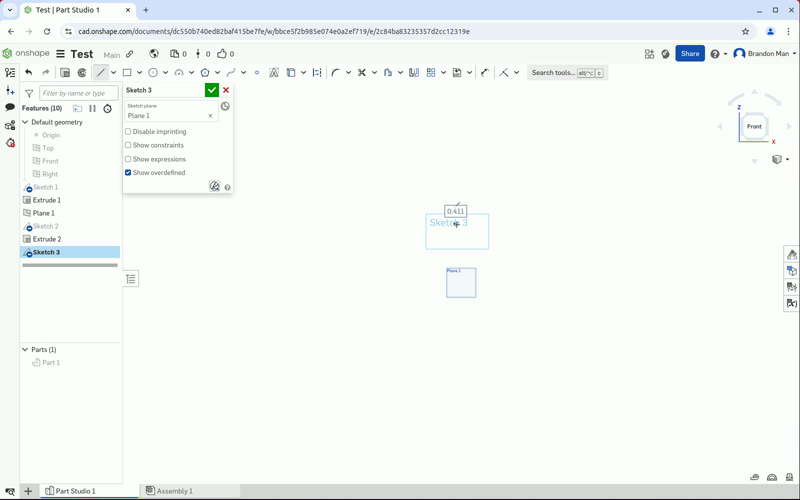
mouse_move(486, 224)
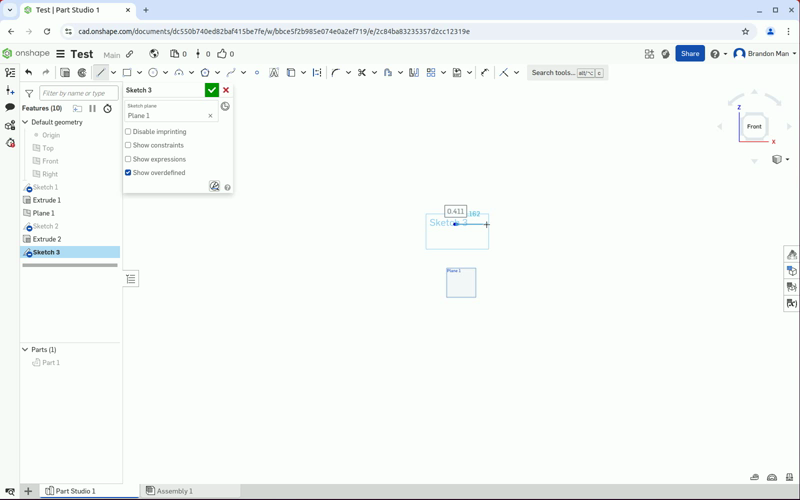
mouse_move(456, 209)
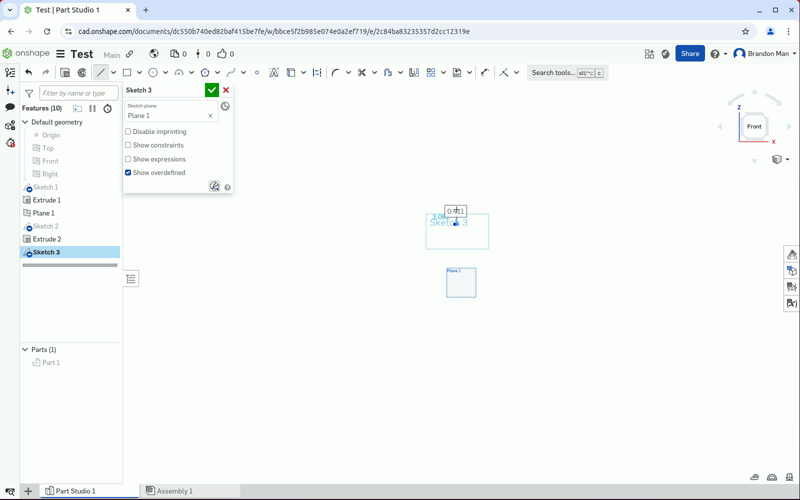
click(456, 209)
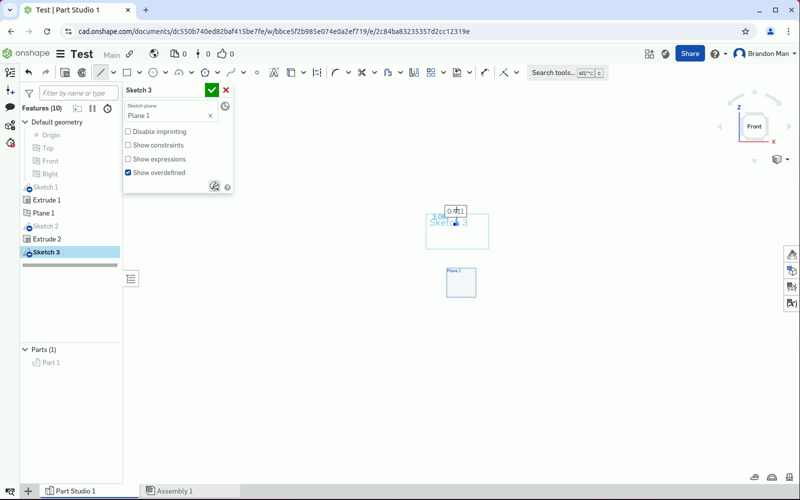
key_up(shift)
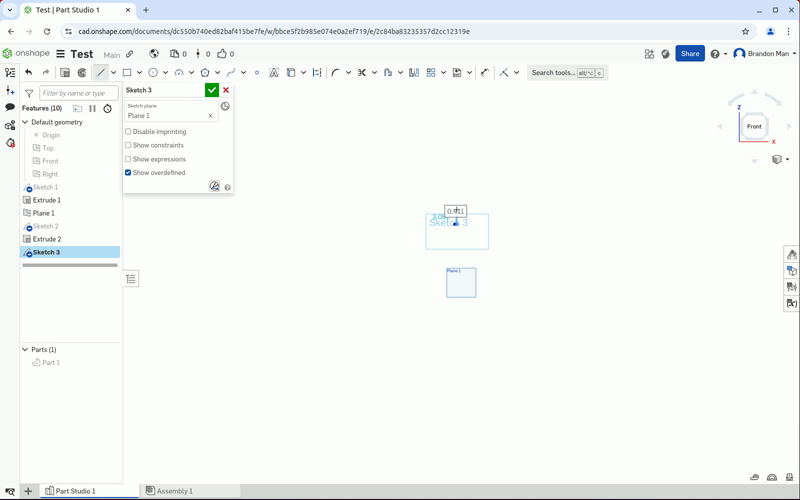
key_down(shift)
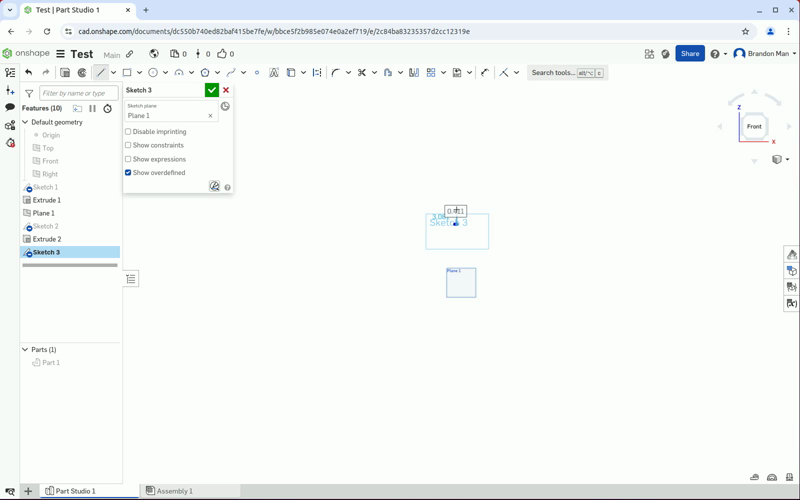
mouse_move(486, 209)
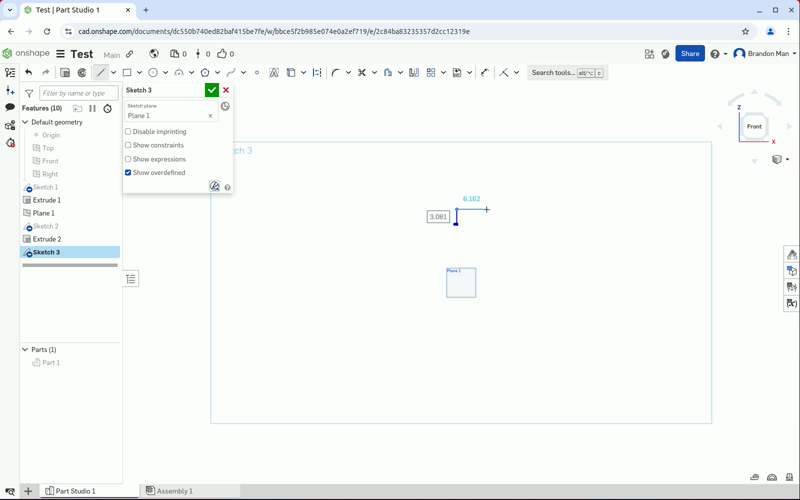
mouse_move(454, 209)
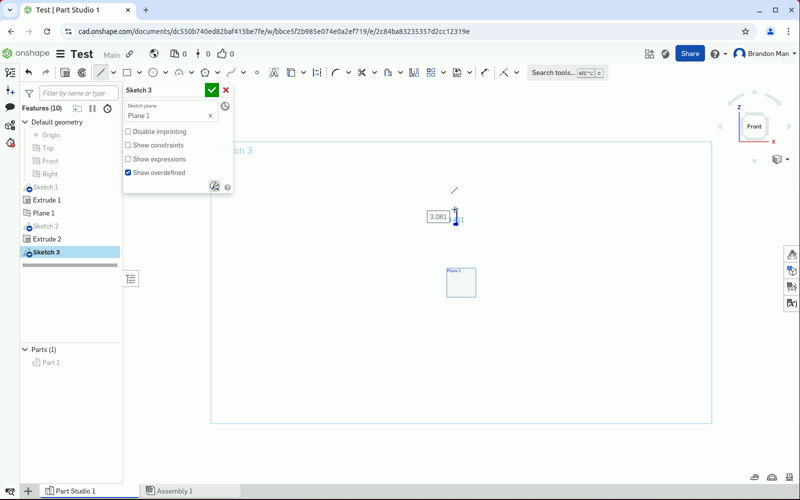
scroll(6)
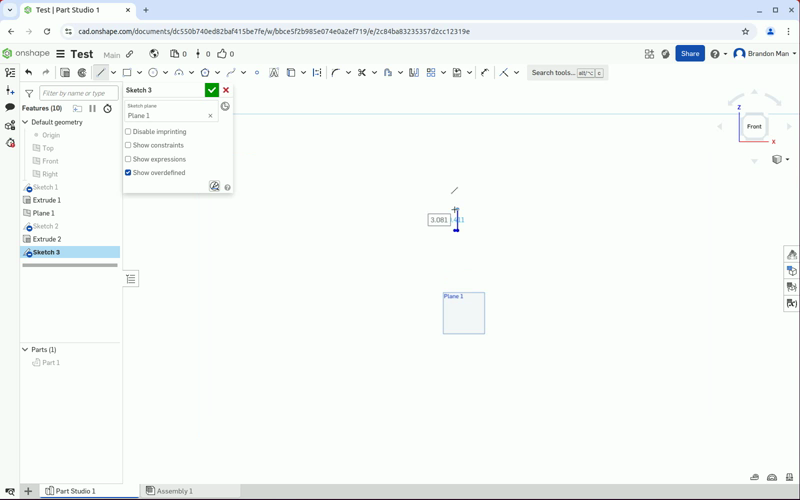
scroll(6)
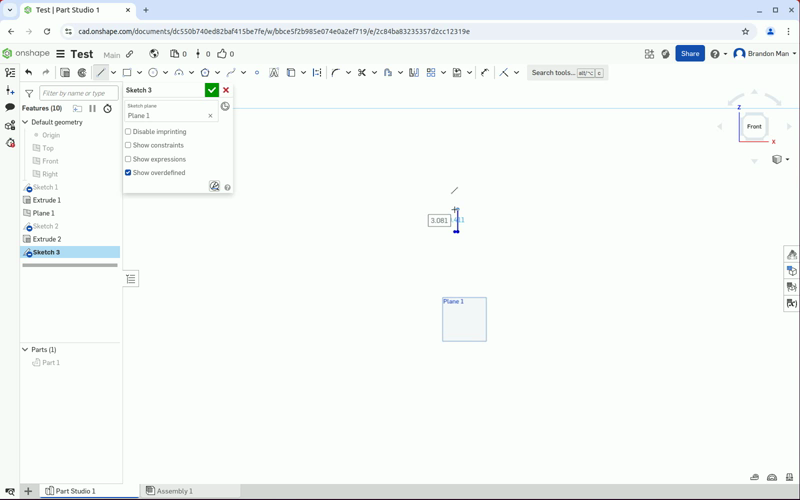
scroll(6)
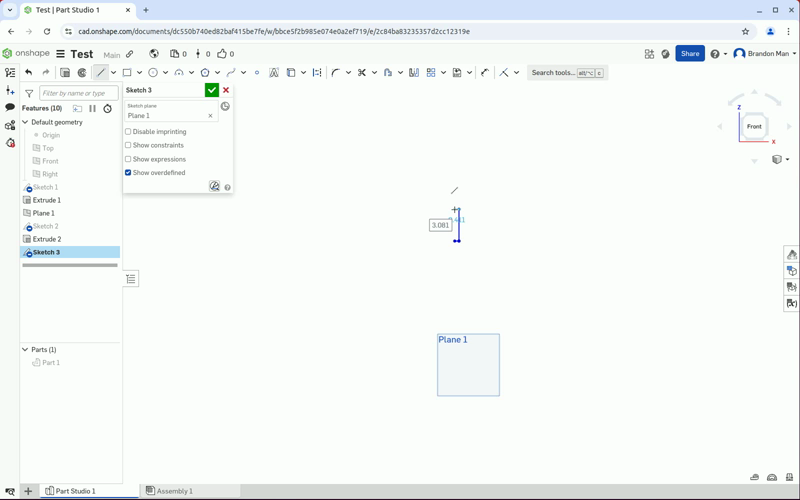
scroll(6)
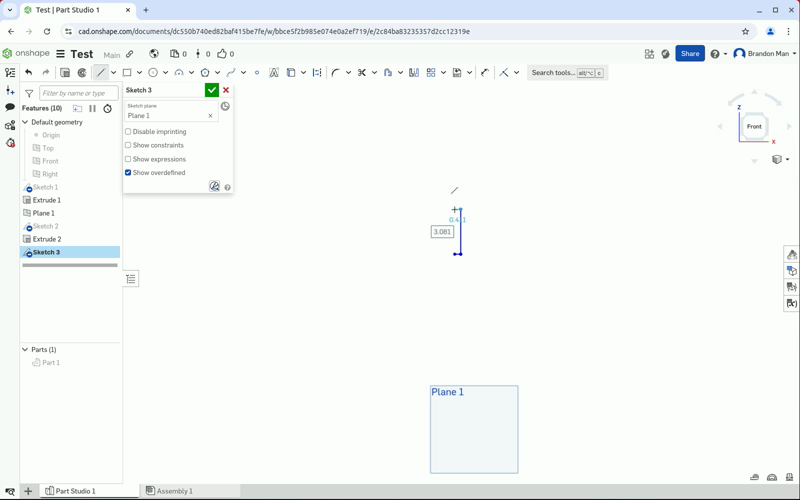
scroll(6)
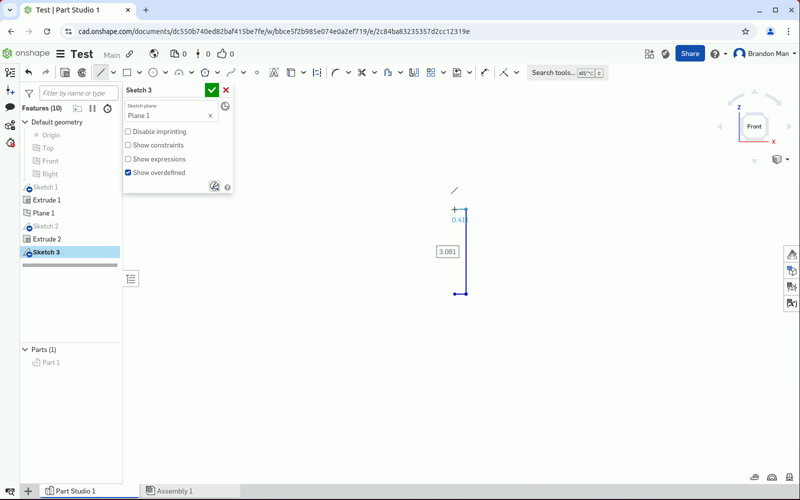
scroll(6)
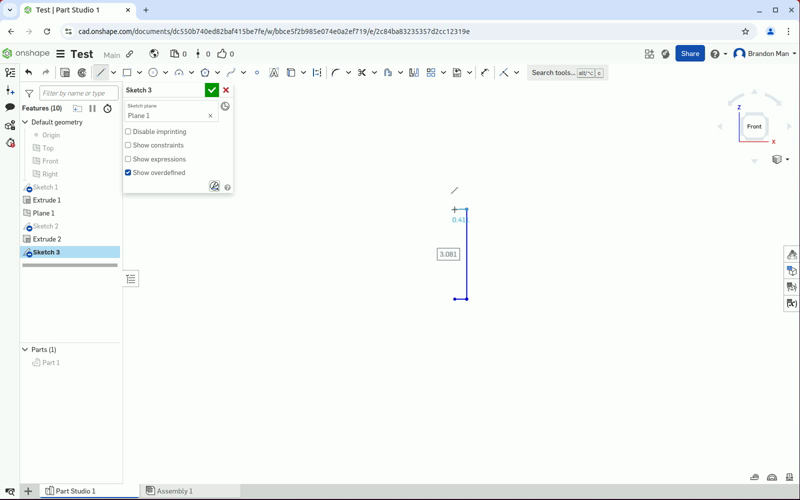
scroll(6)
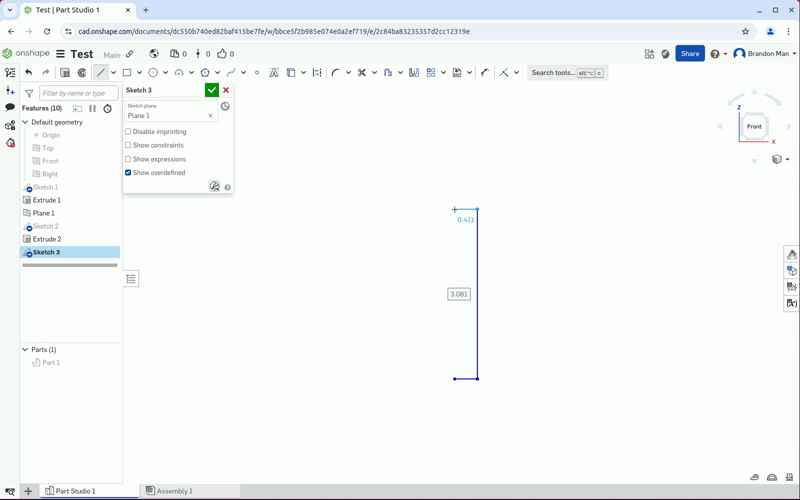
click(454, 209)
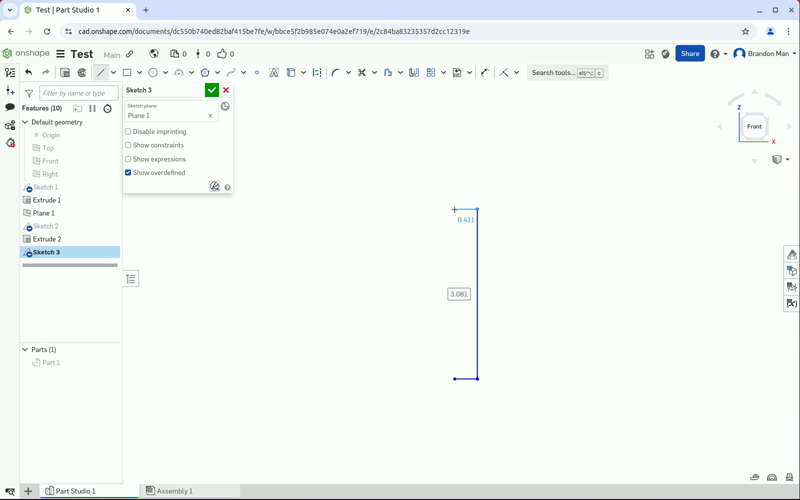
scroll(-6)
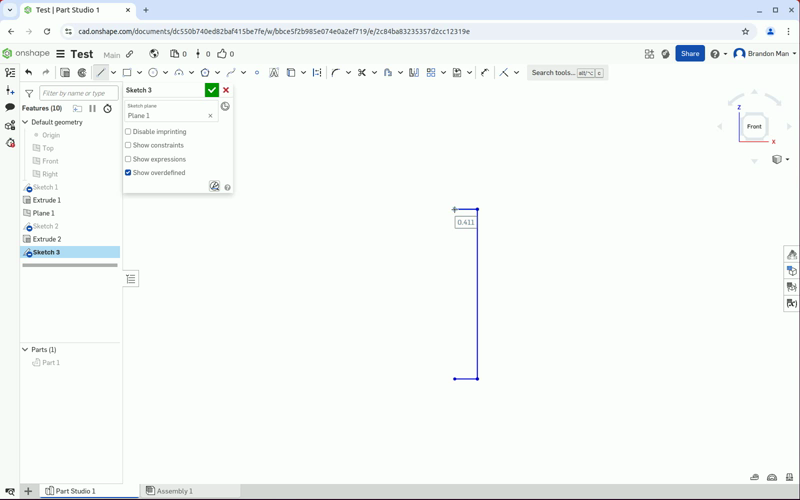
scroll(-6)
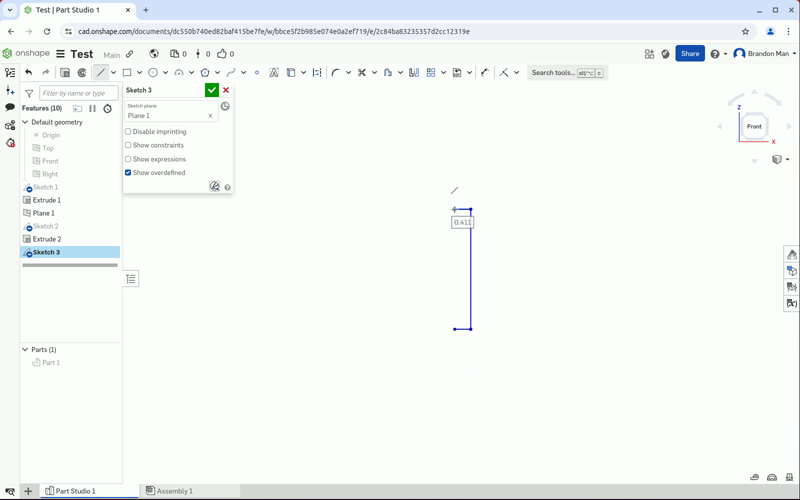
scroll(-6)
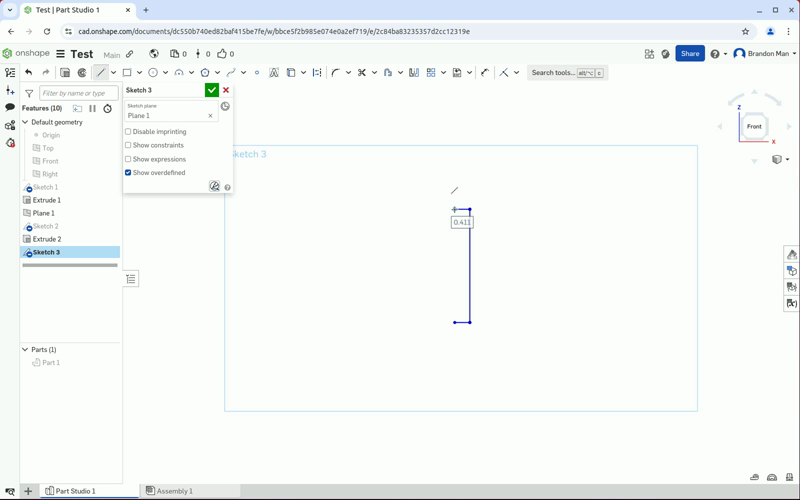
scroll(-6)
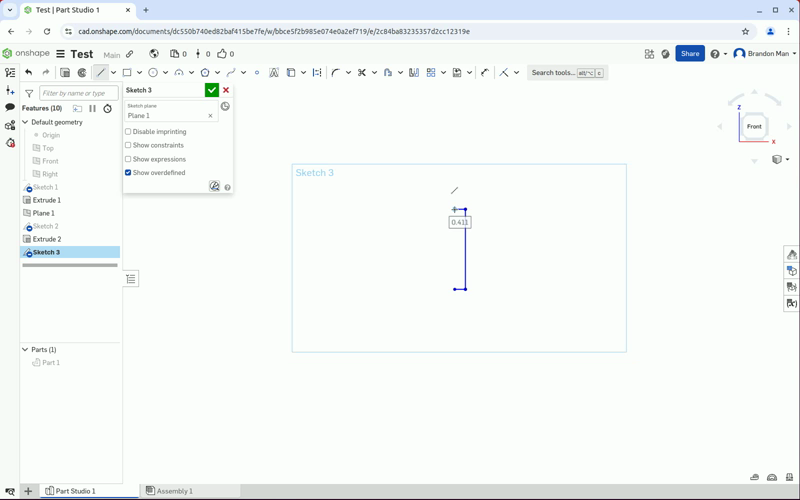
scroll(-6)
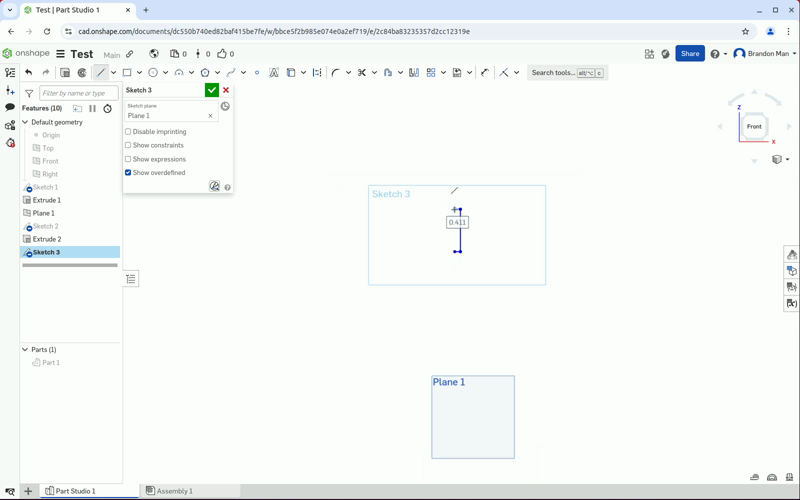
scroll(-6)
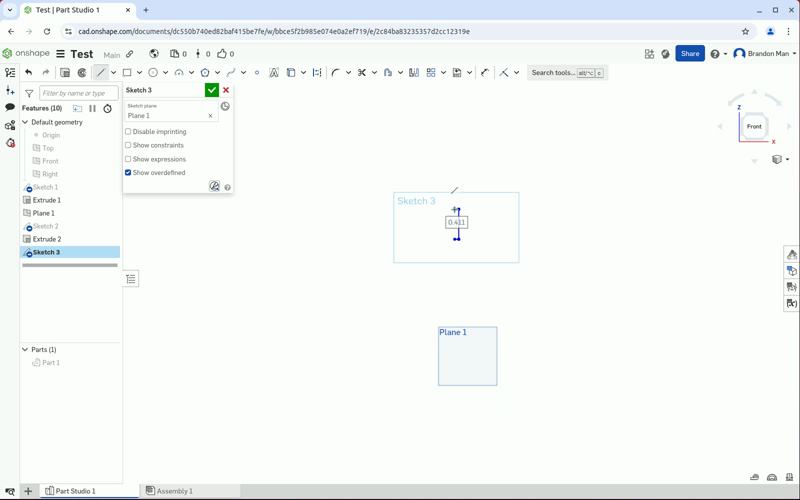
scroll(-6)
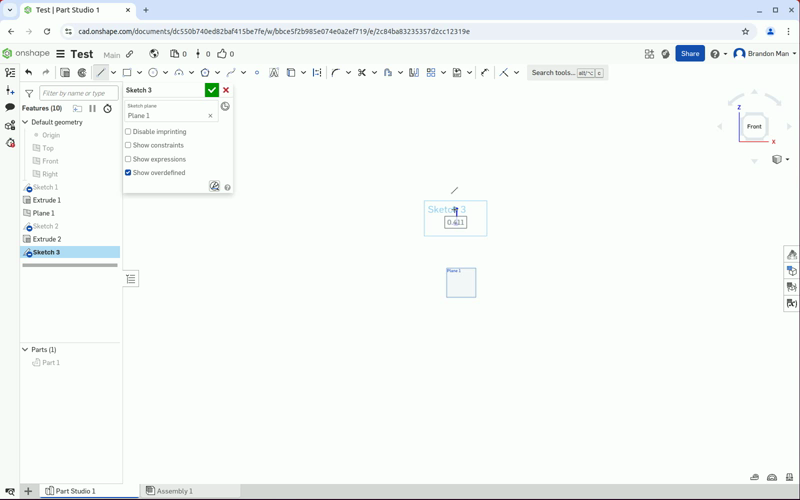
key_up(shift)
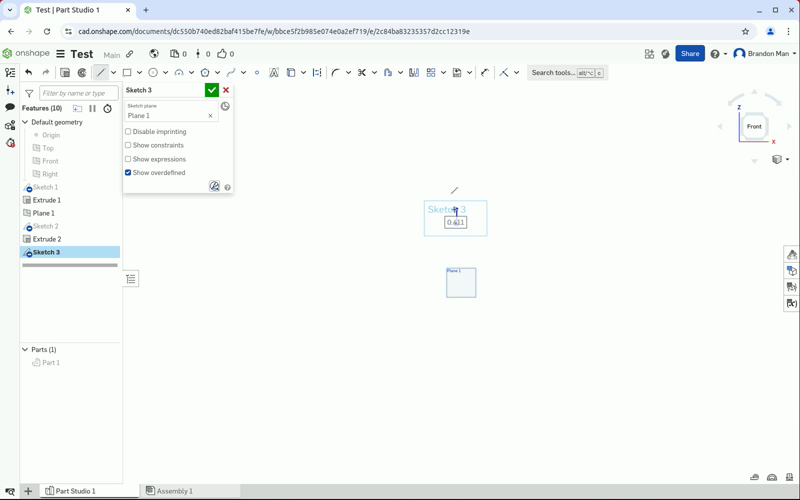
mouse_move(484, 209)
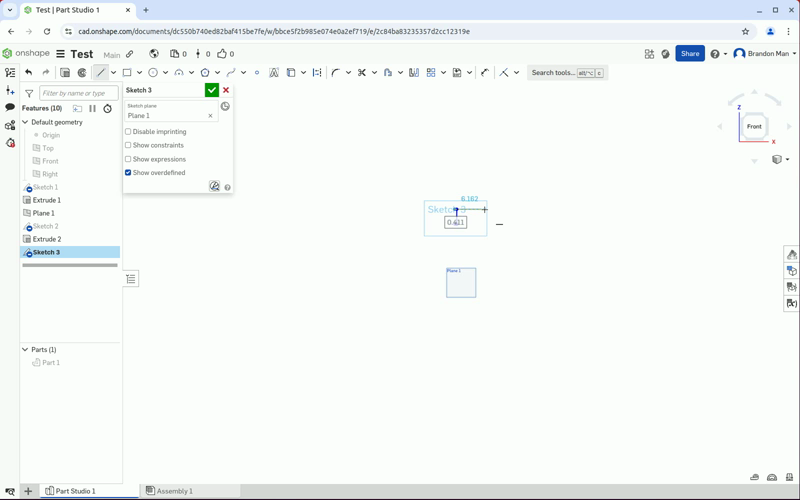
key_down(shift)
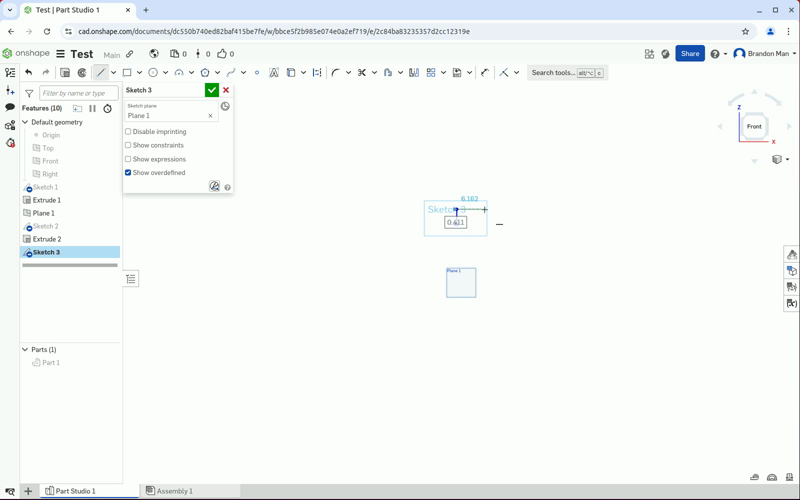
mouse_move(454, 224)
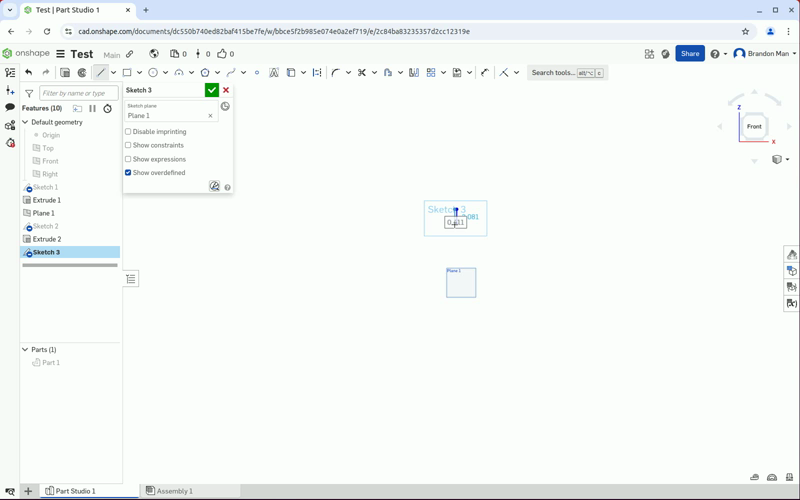
scroll(6)
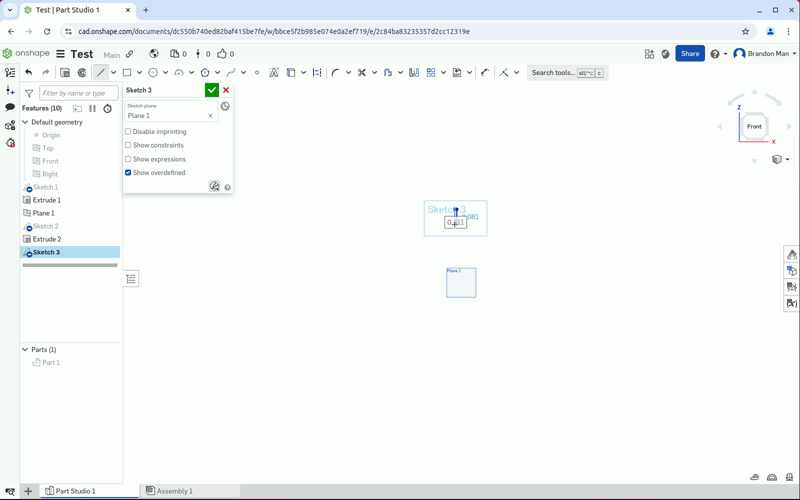
scroll(6)
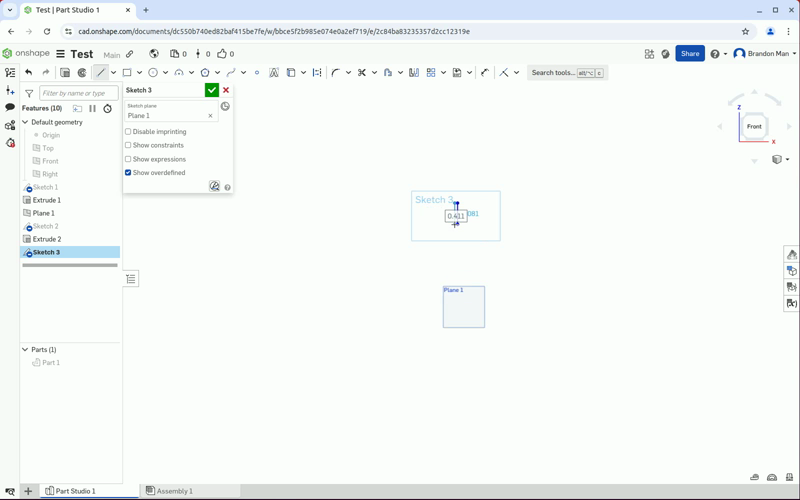
scroll(6)
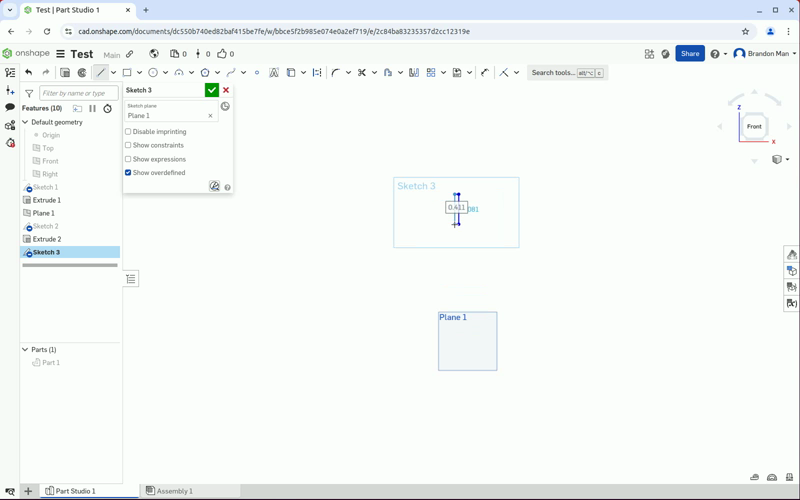
scroll(6)
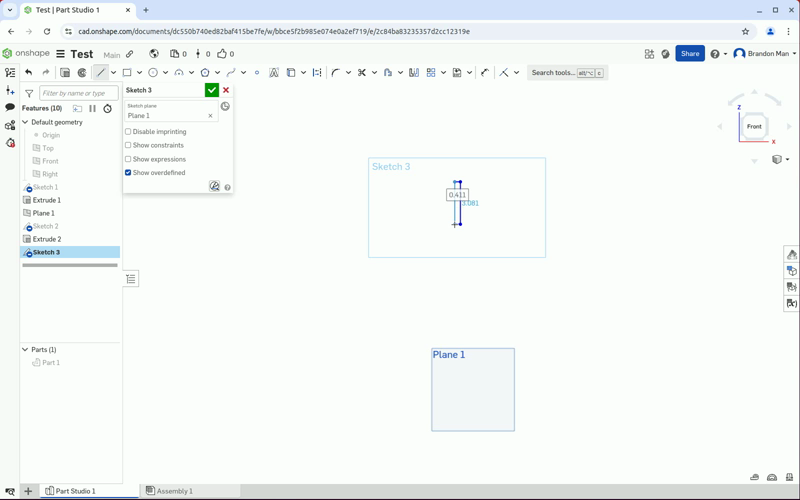
scroll(6)
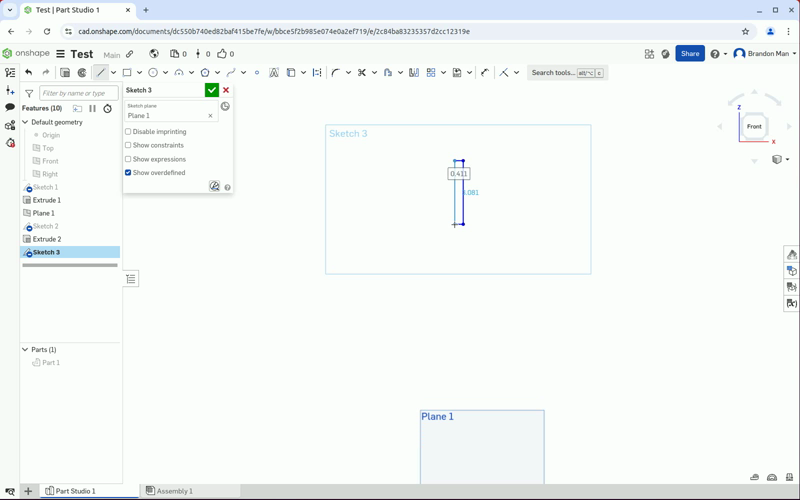
scroll(6)
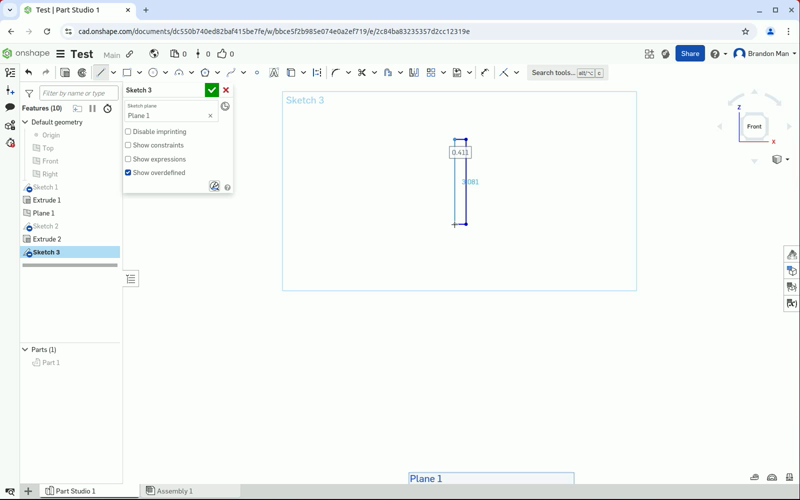
scroll(6)
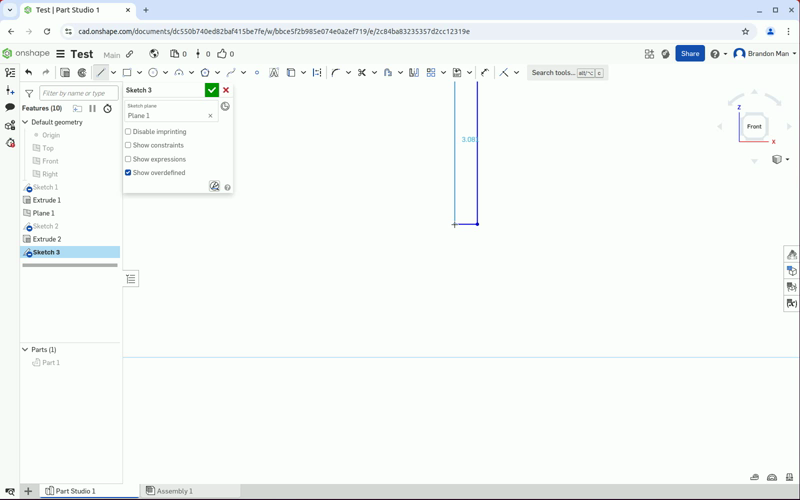
key_up(shift)
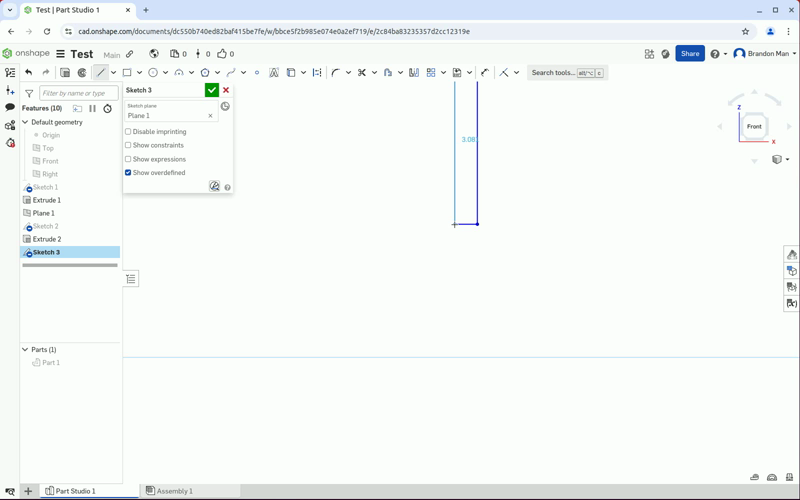
click(454, 224)
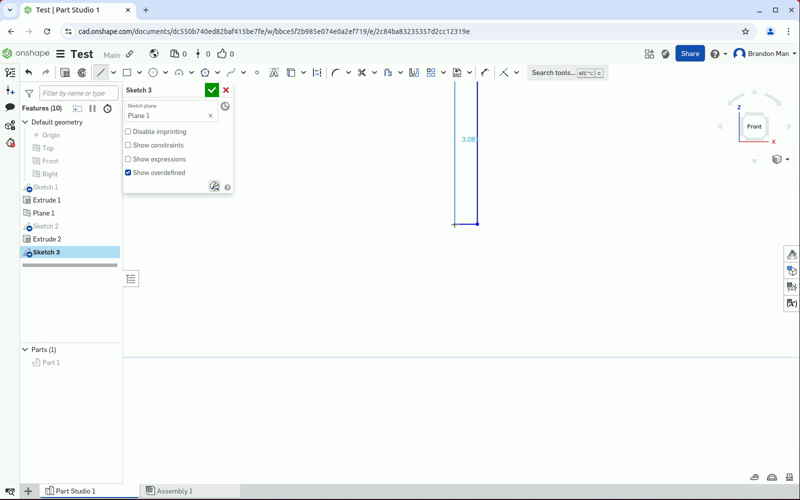
scroll(-6)
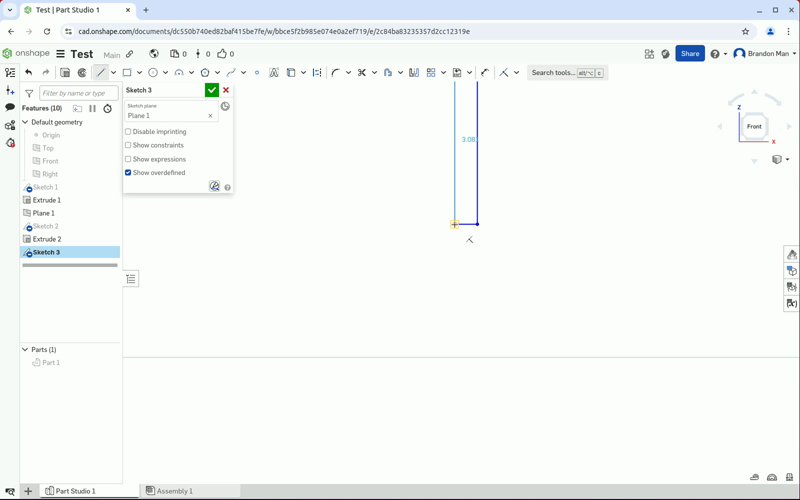
scroll(-6)
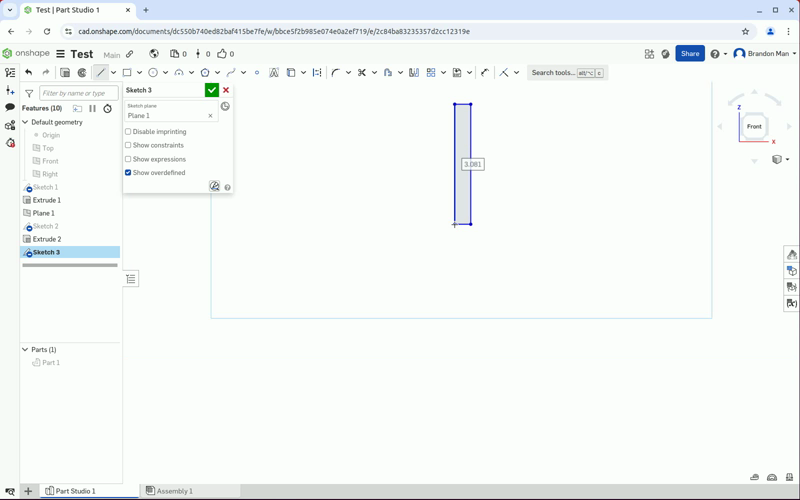
scroll(-6)
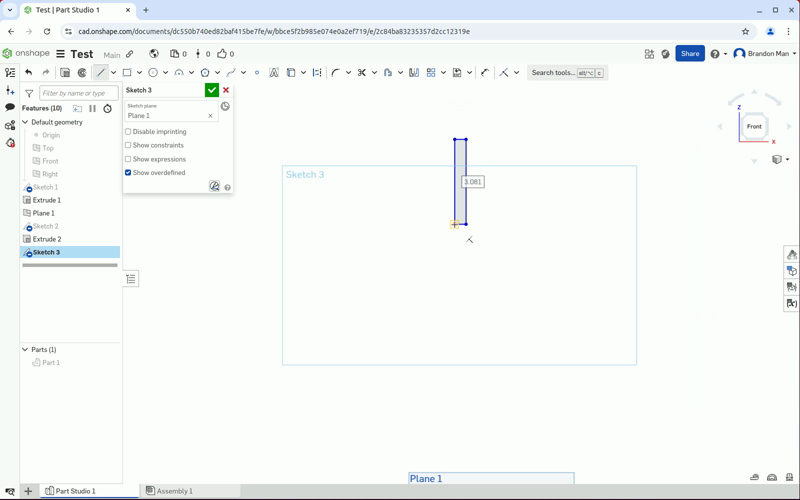
scroll(-6)
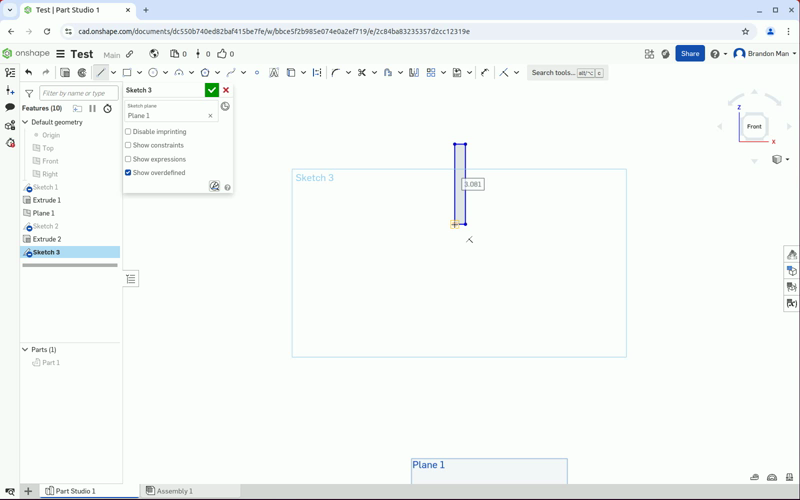
scroll(-6)
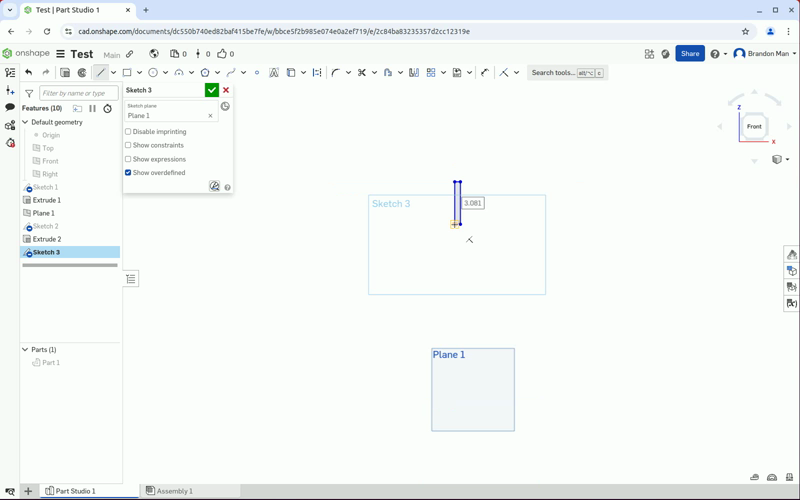
scroll(-6)
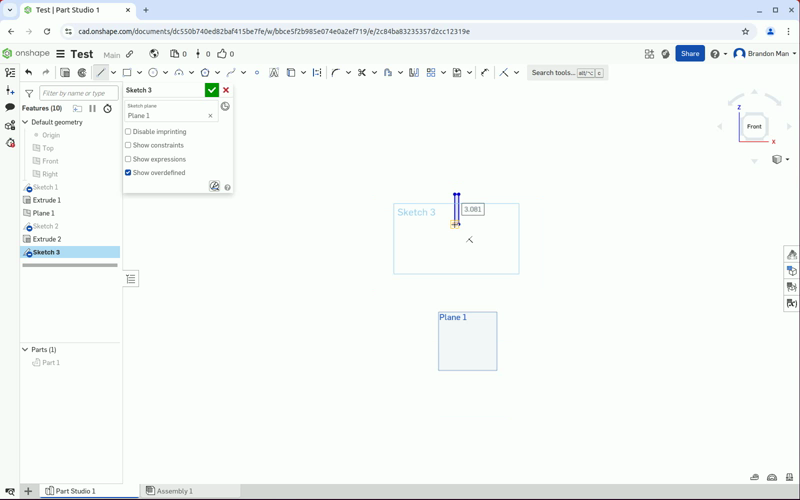
scroll(-6)
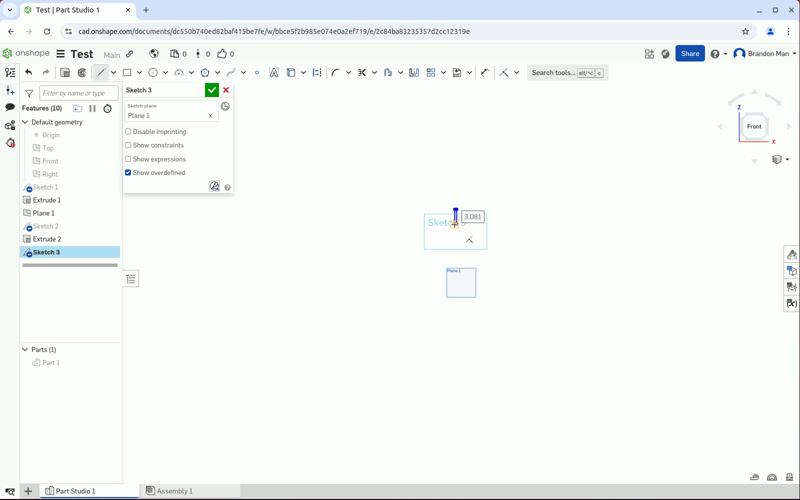
key(esc)
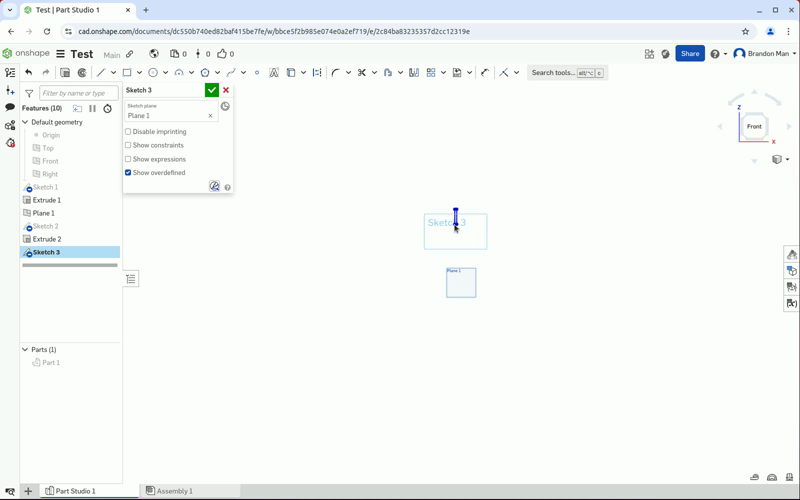
mouse_move(456, 210)
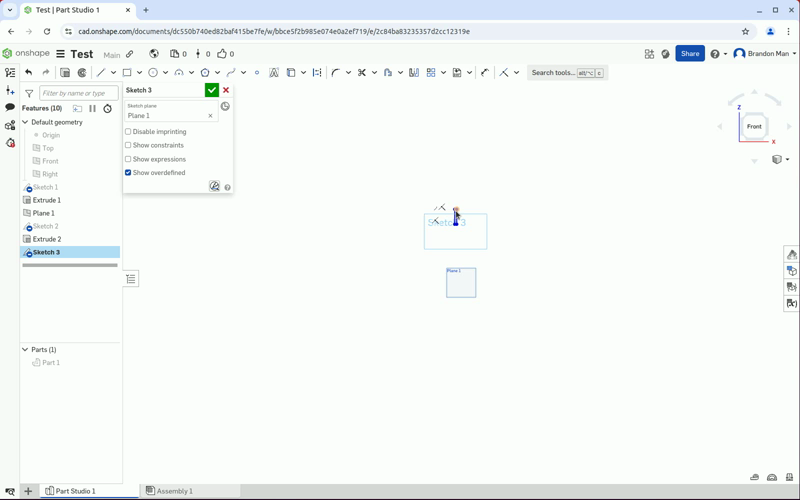
scroll(6)
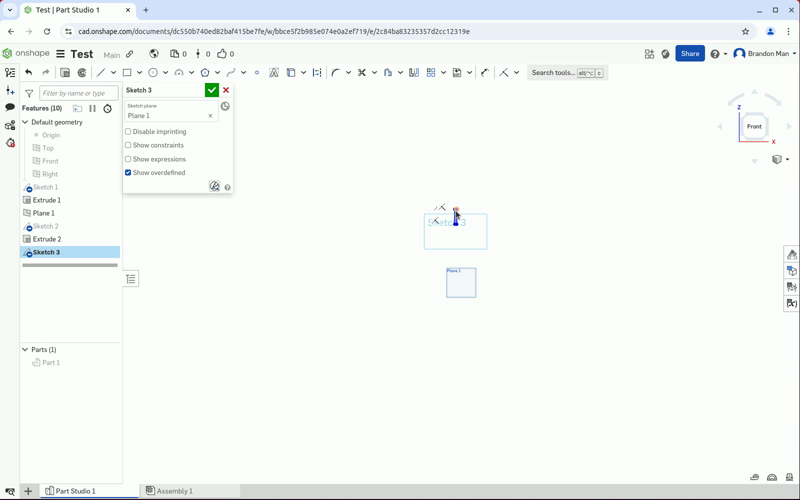
scroll(6)
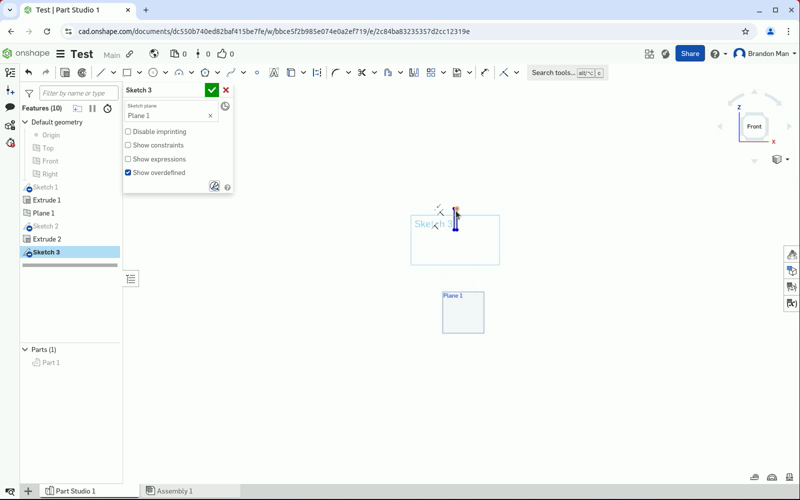
scroll(6)
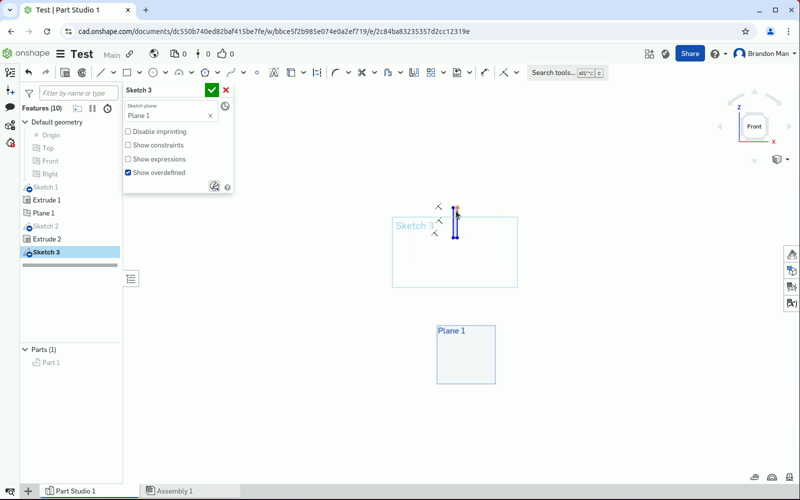
scroll(6)
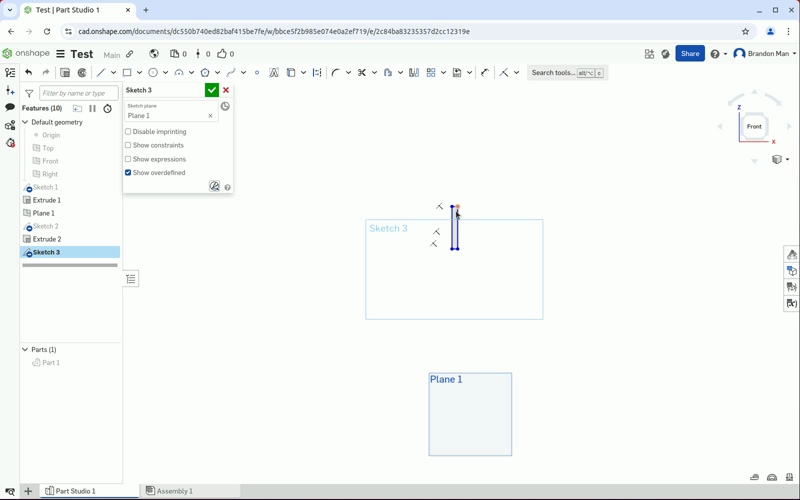
scroll(6)
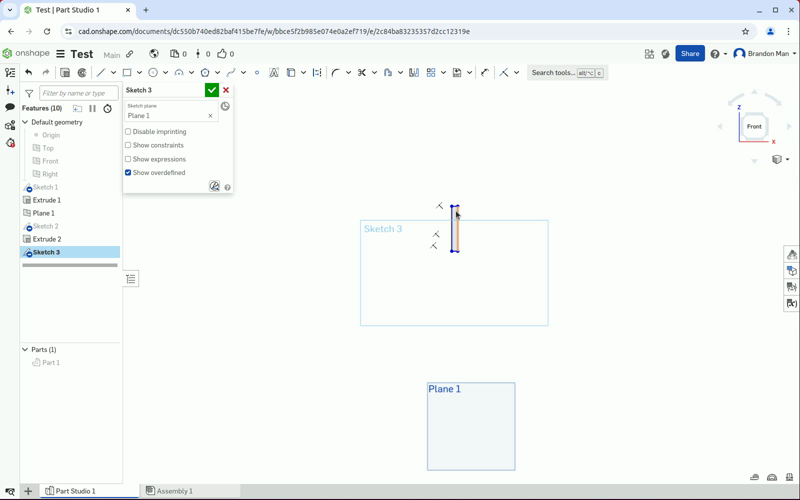
scroll(6)
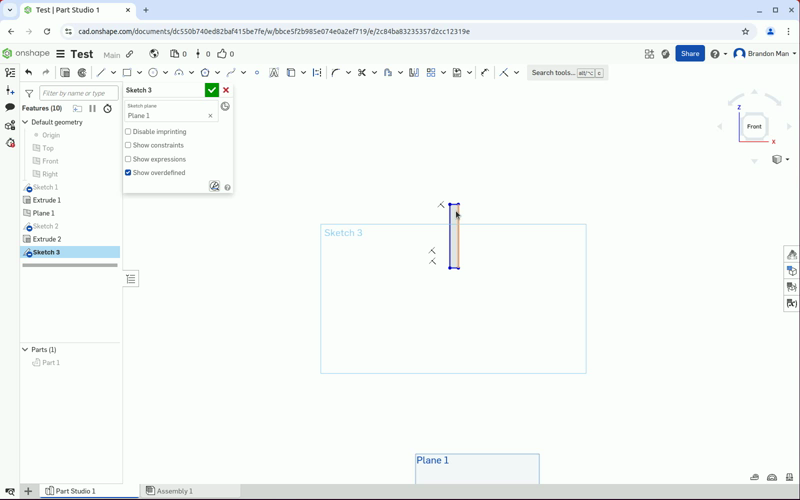
scroll(6)
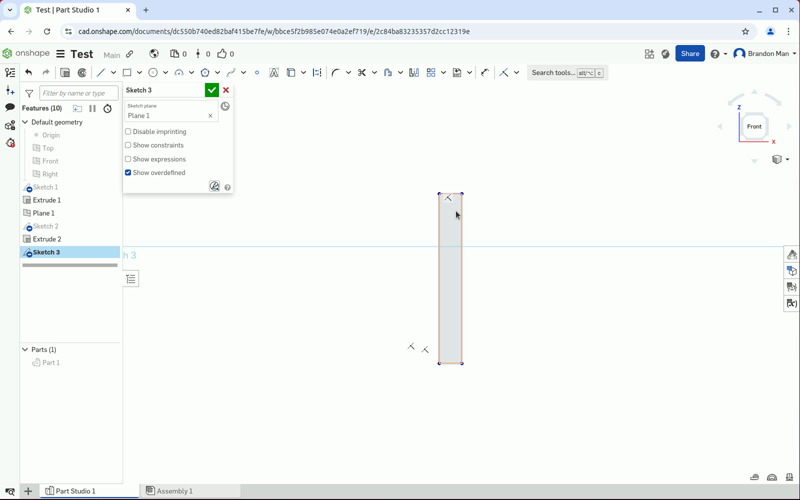
click(456, 210)
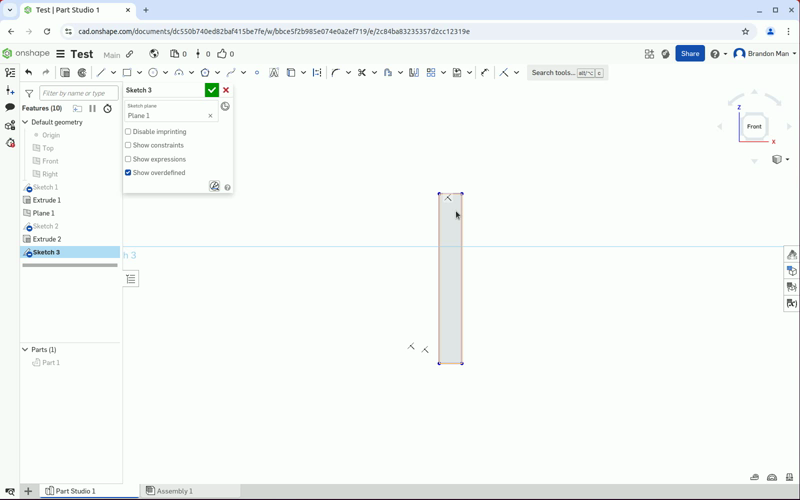
scroll(-6)
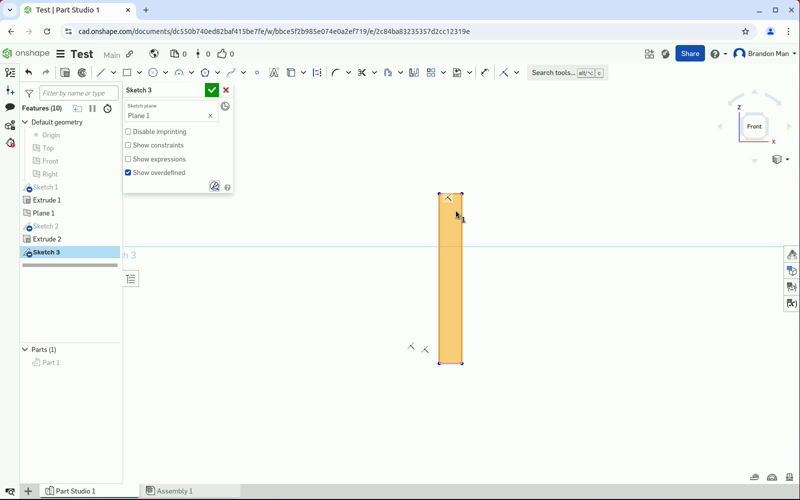
scroll(-6)
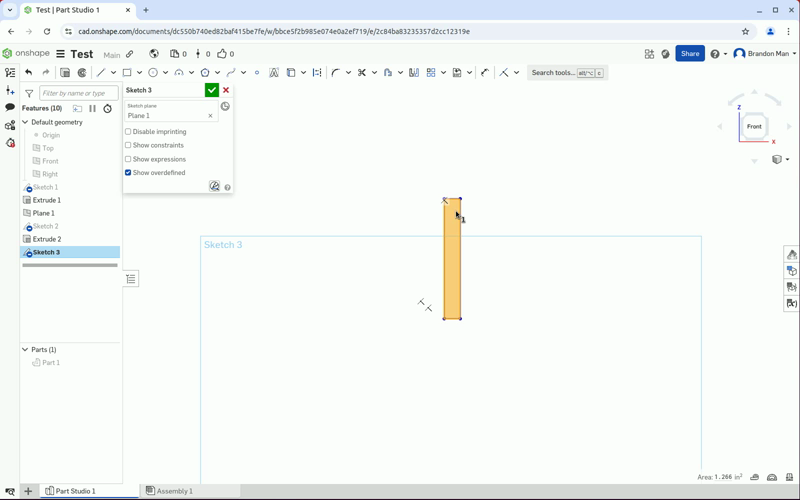
scroll(-6)
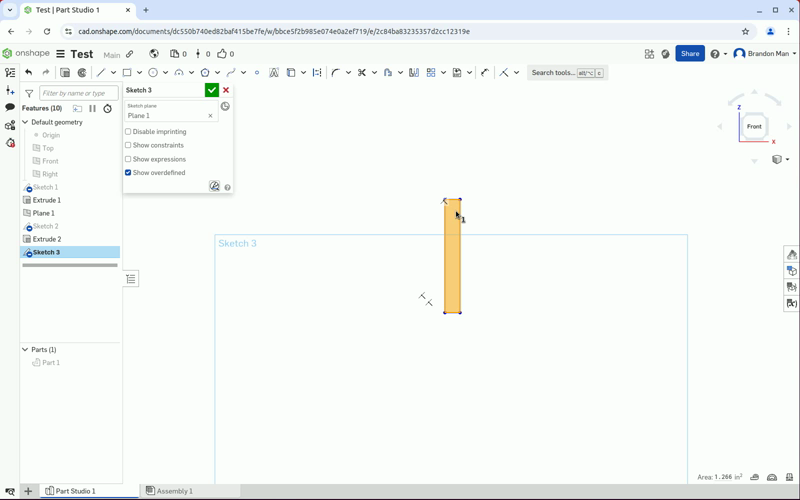
scroll(-6)
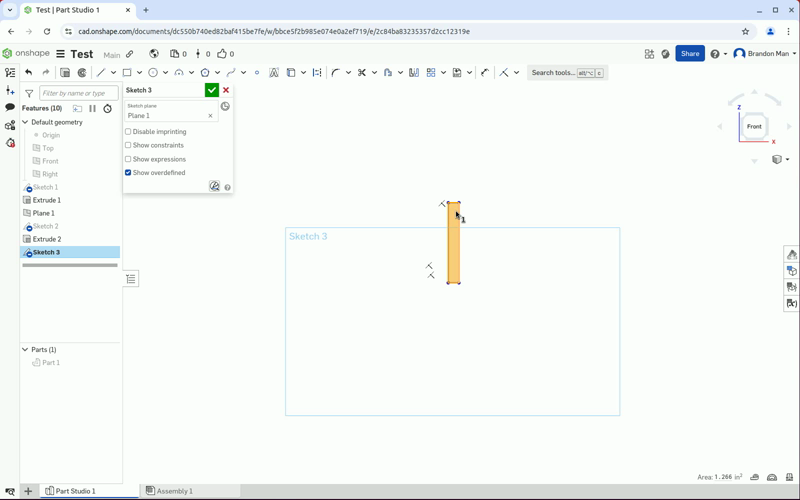
scroll(-6)
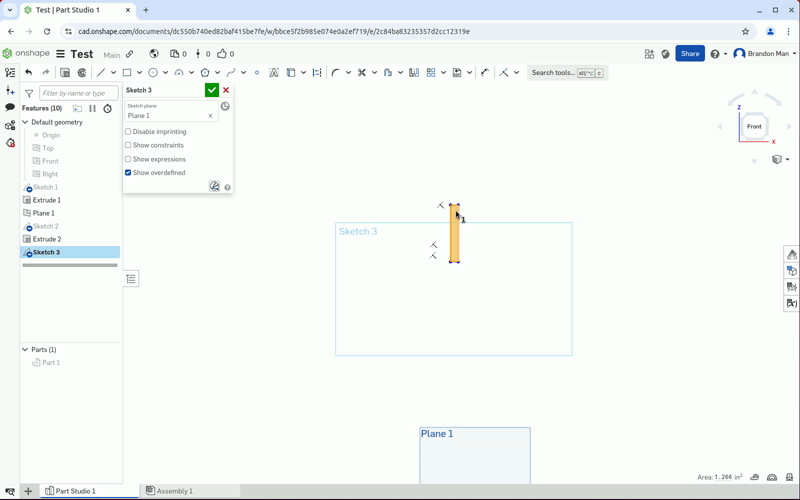
scroll(-6)
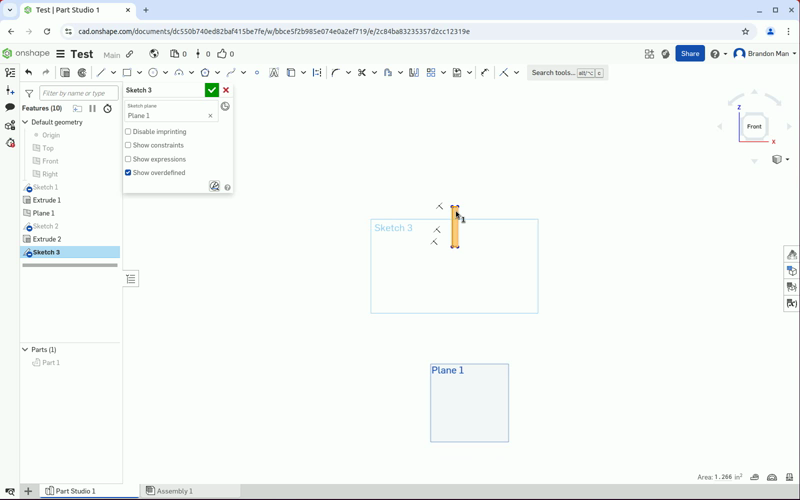
scroll(-6)
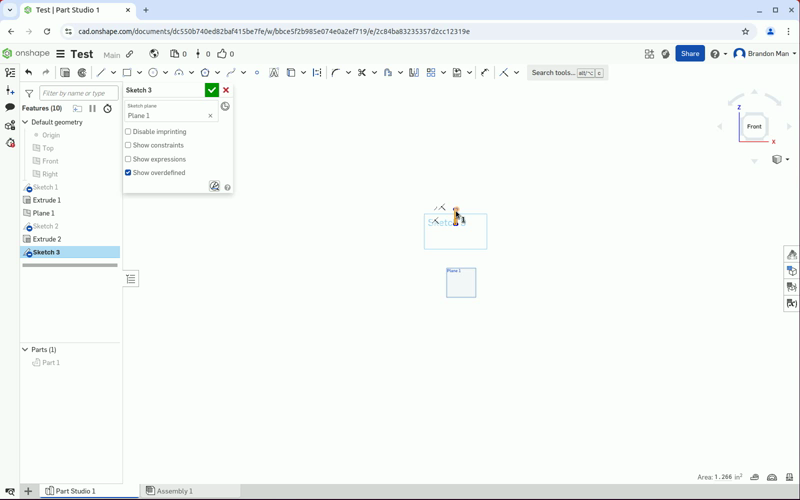
mouse_move(73, 352)
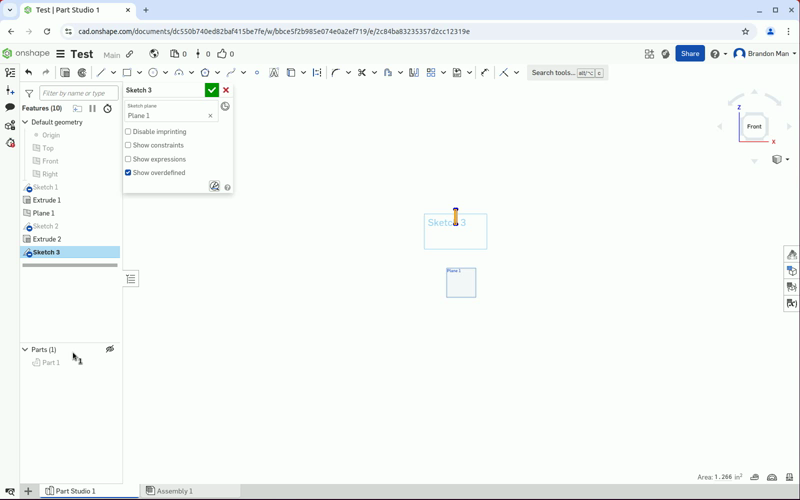
key(shift+y)
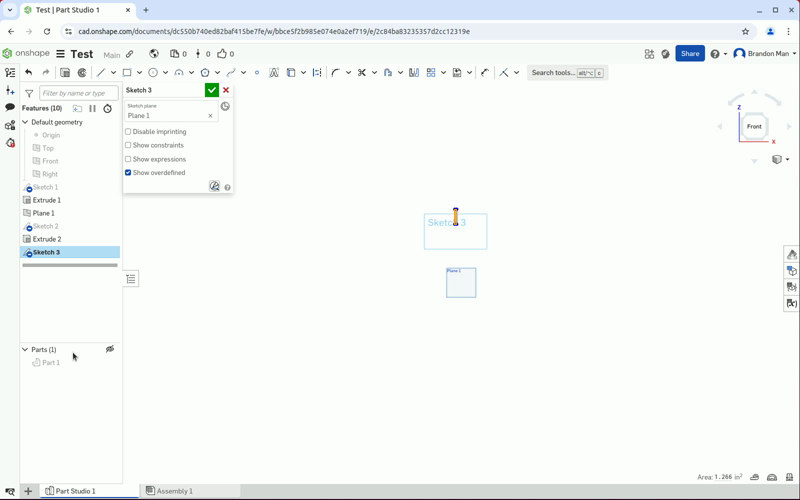
key(shift+e)
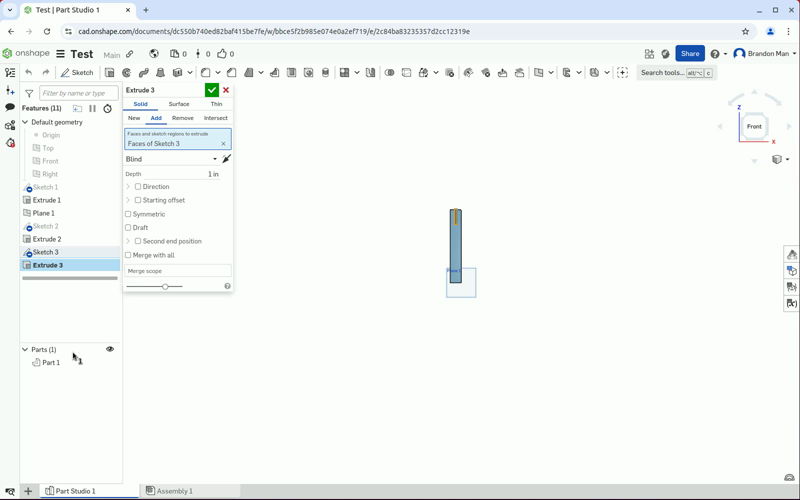
mouse_move(143, 106)
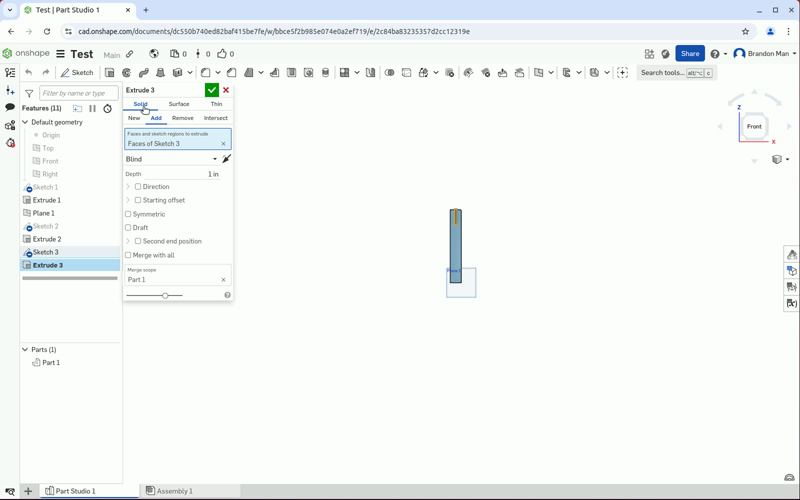
click(143, 106)
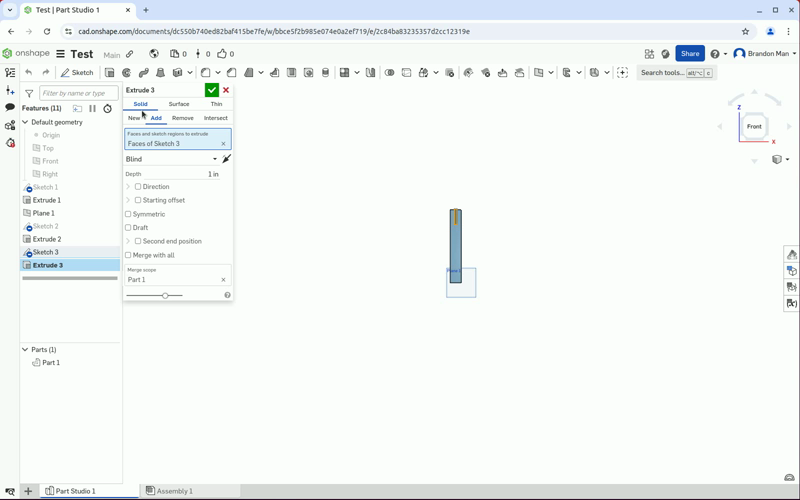
mouse_move(137, 120)
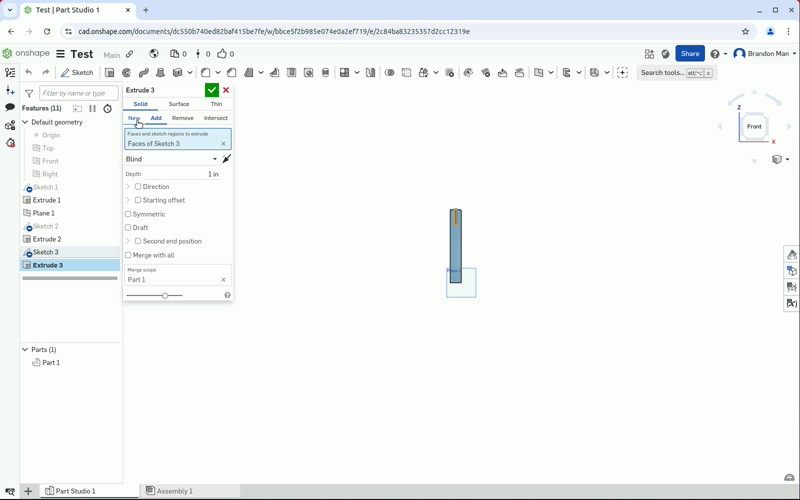
click(137, 120)
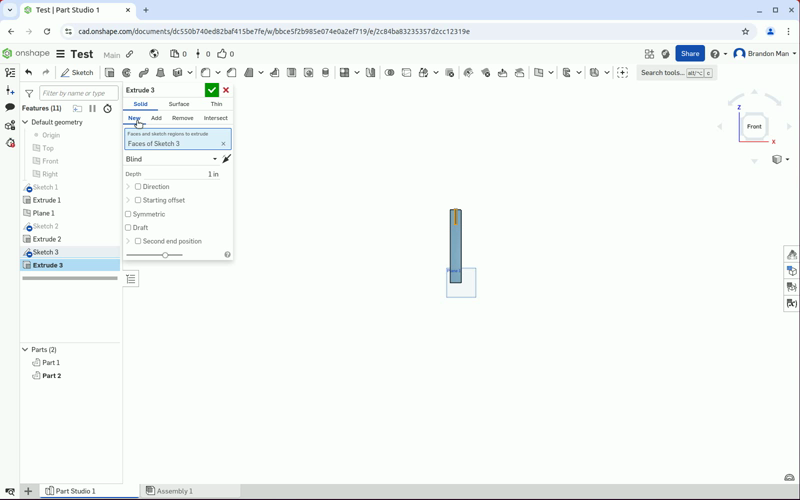
key(tab, 4)
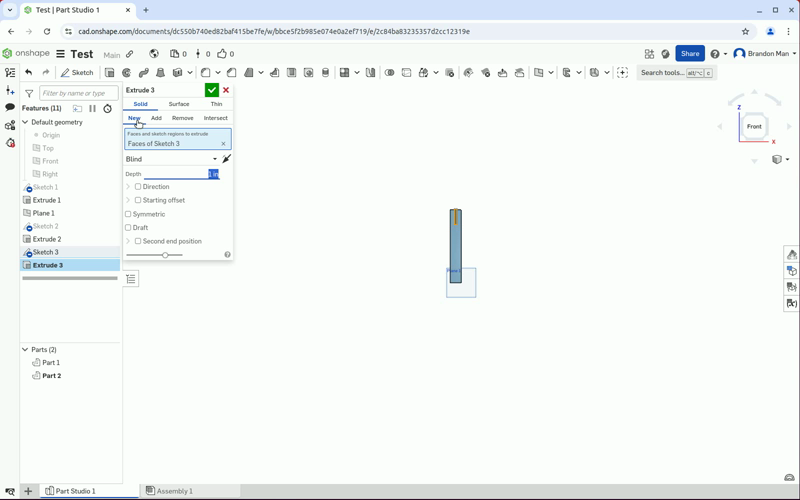
text(-26.719)
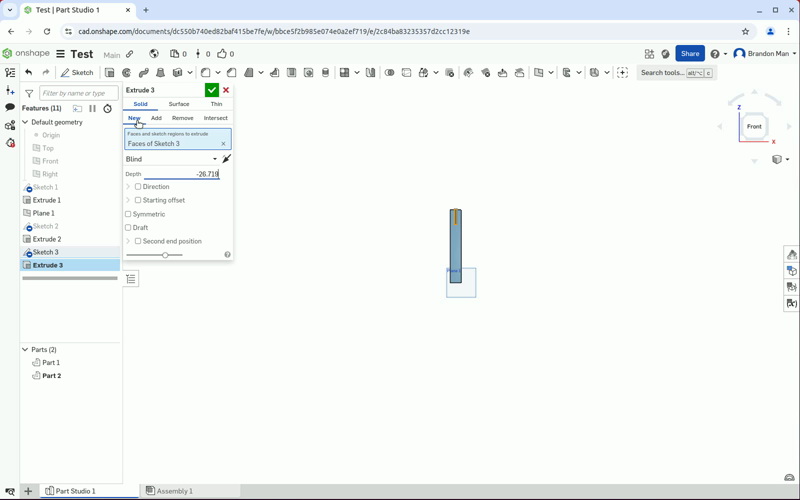
key(enter)
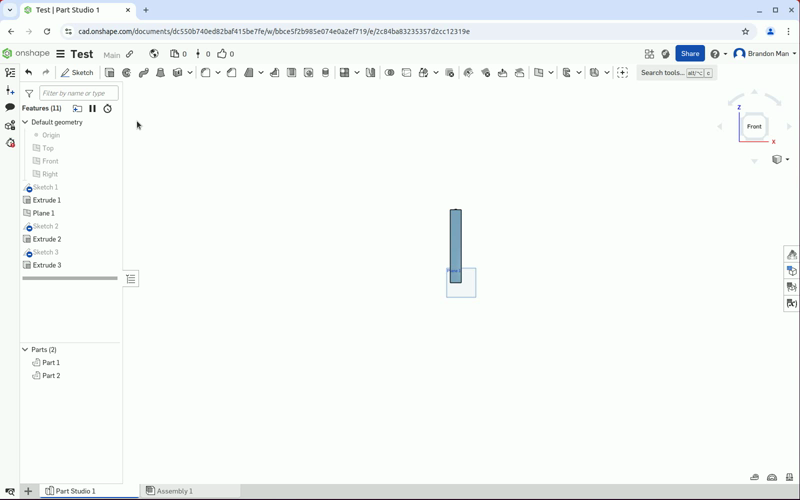
key(shift+h)
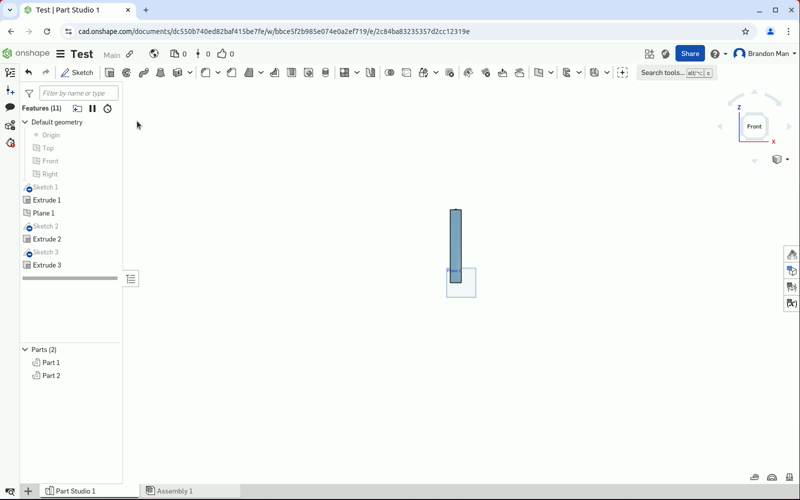
key(shift+h)
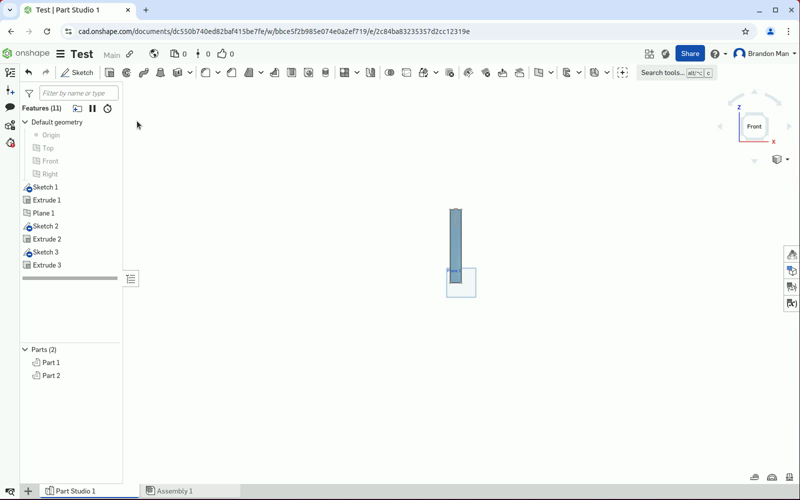
key(shift+7)
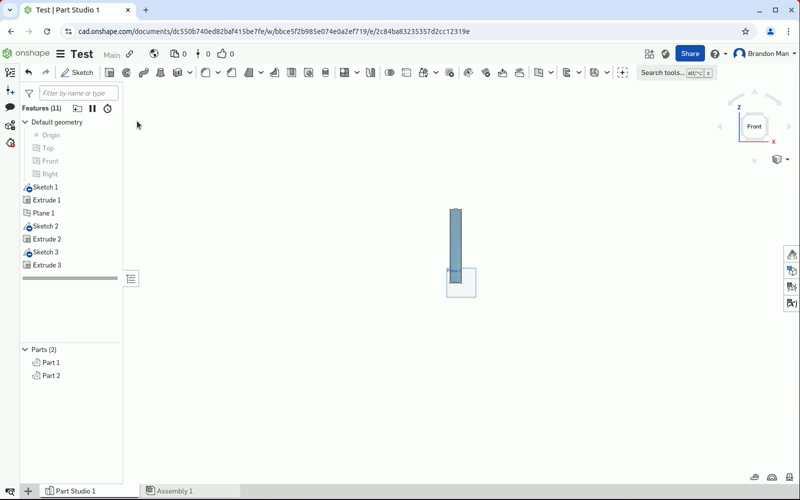
key(left, 2)
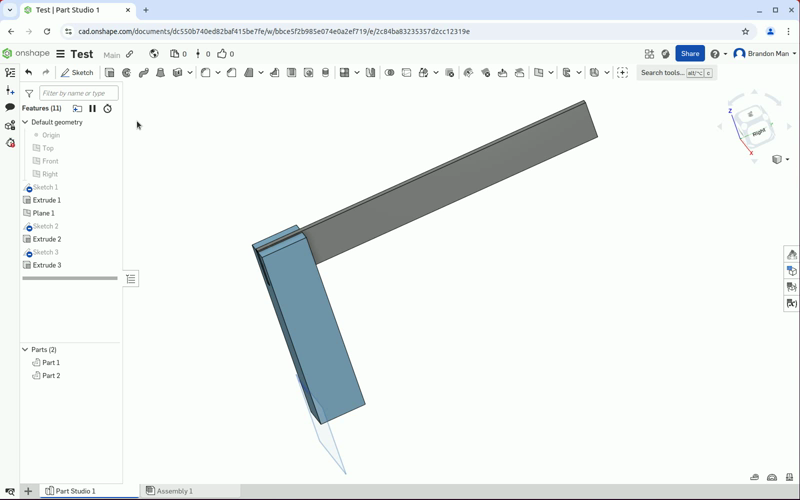
key(down, 2)
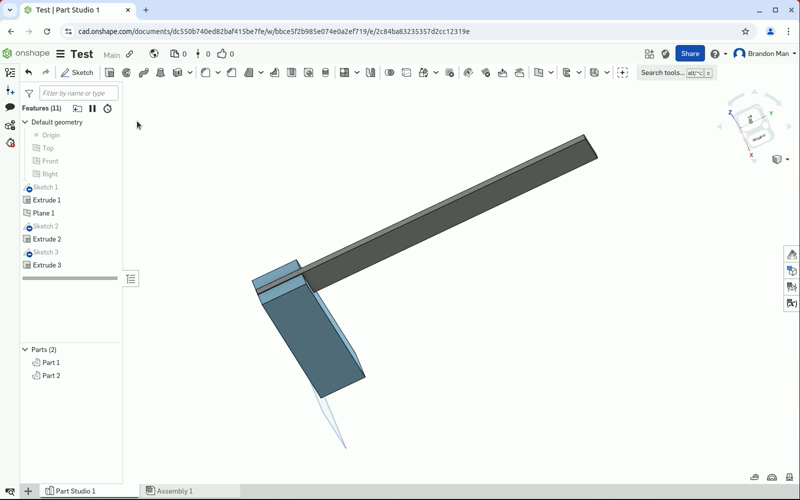
key(up, 2)
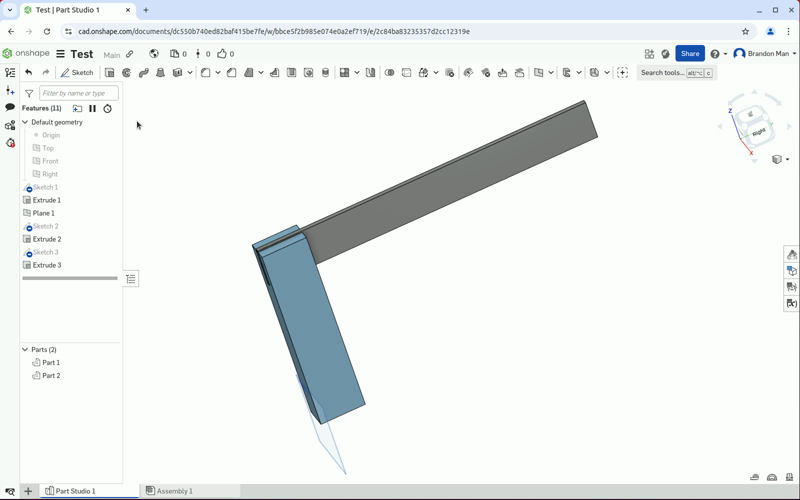
key(right, 2)
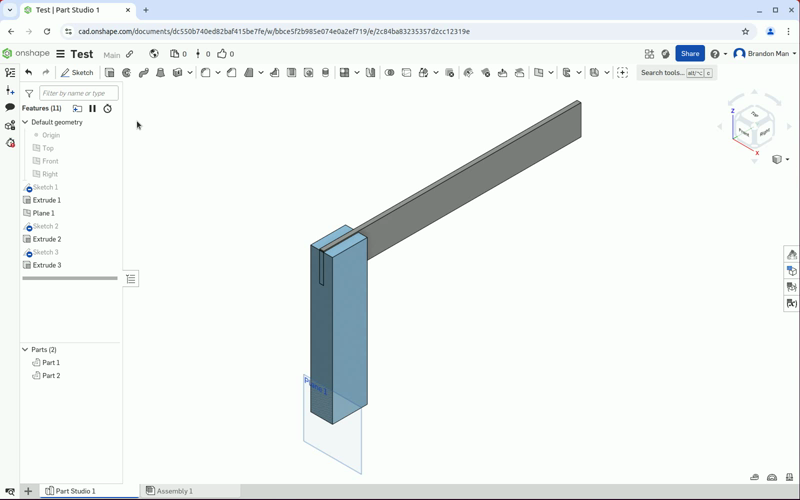
mouse_move(73, 189)
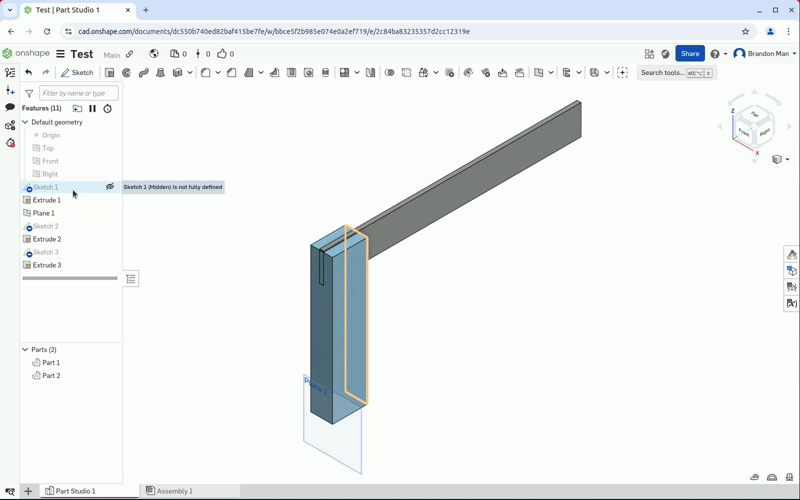
click(73, 189)